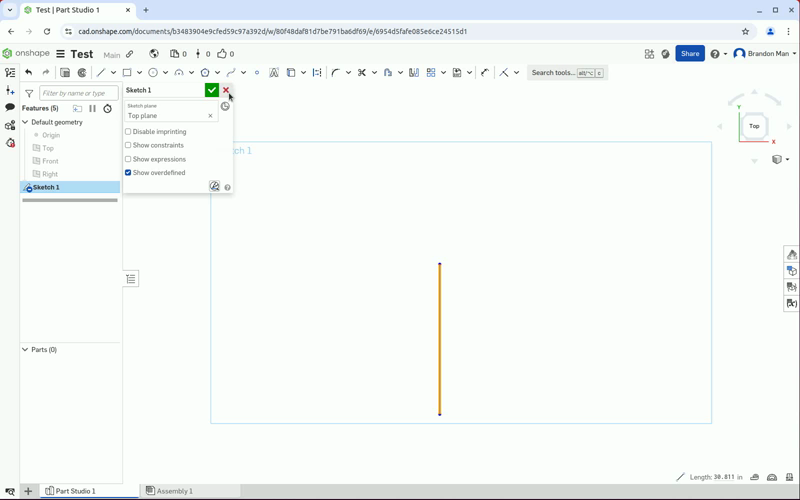
key(shift+h)
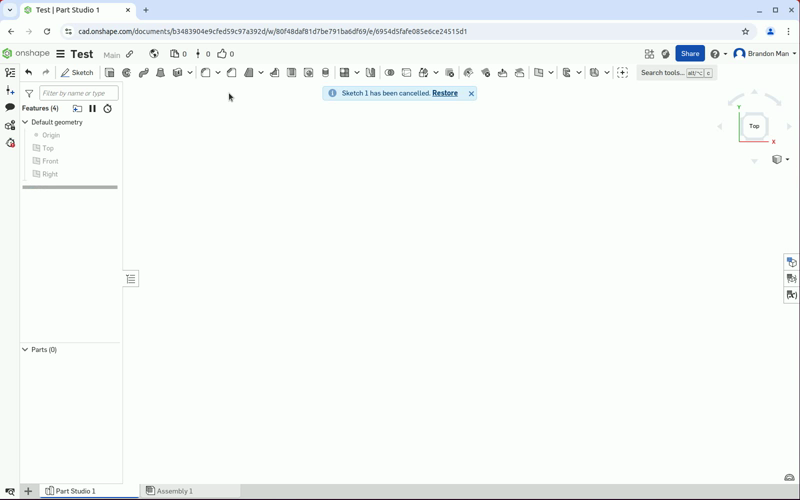
mouse_move(73, 352)
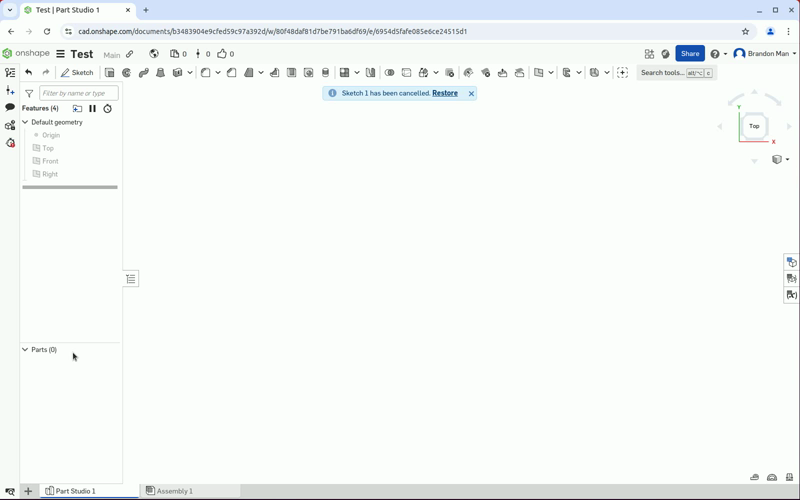
key(y)
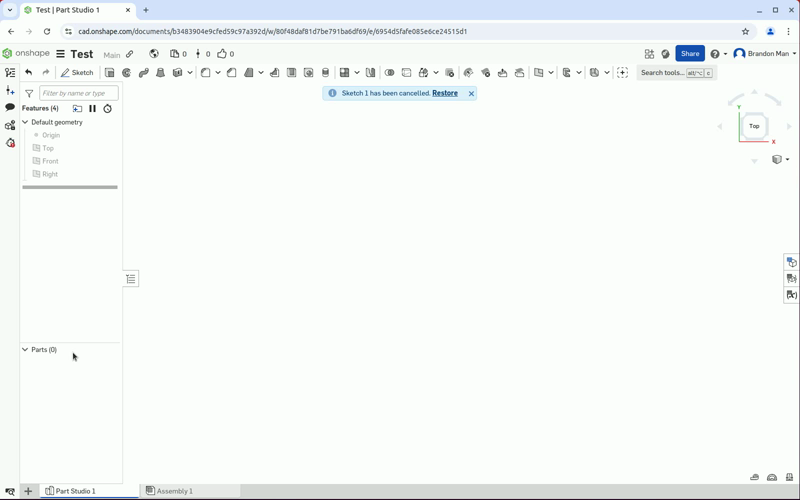
key(shift+p)
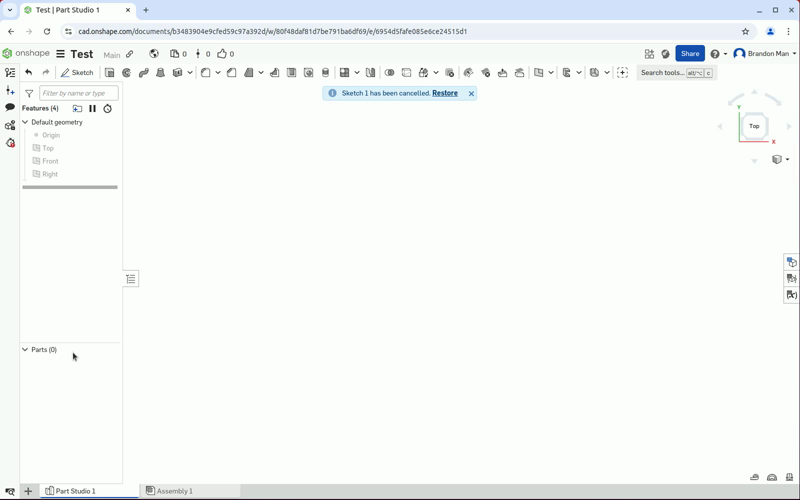
key(space)
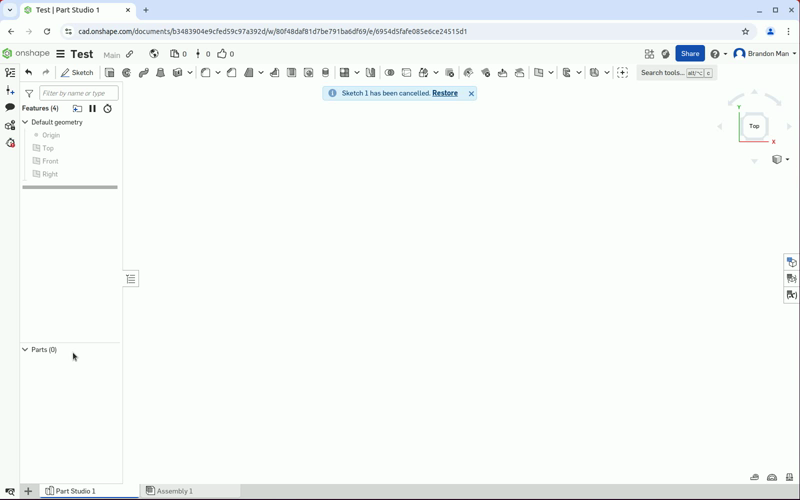
key_down(shift)
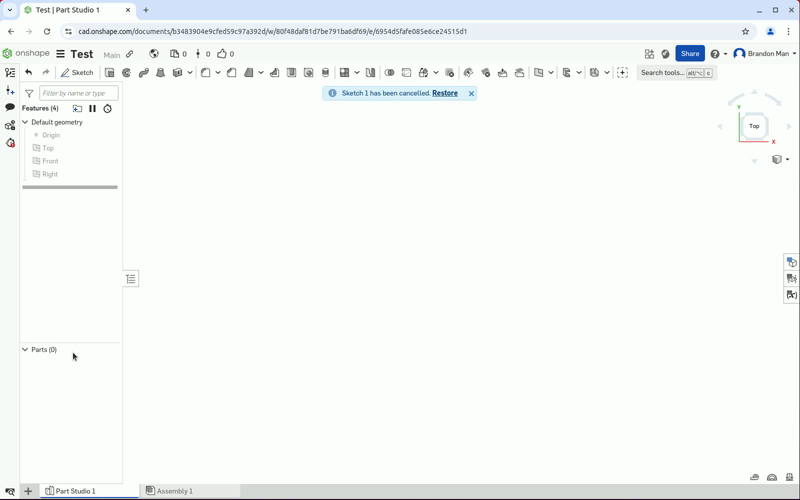
key(up)
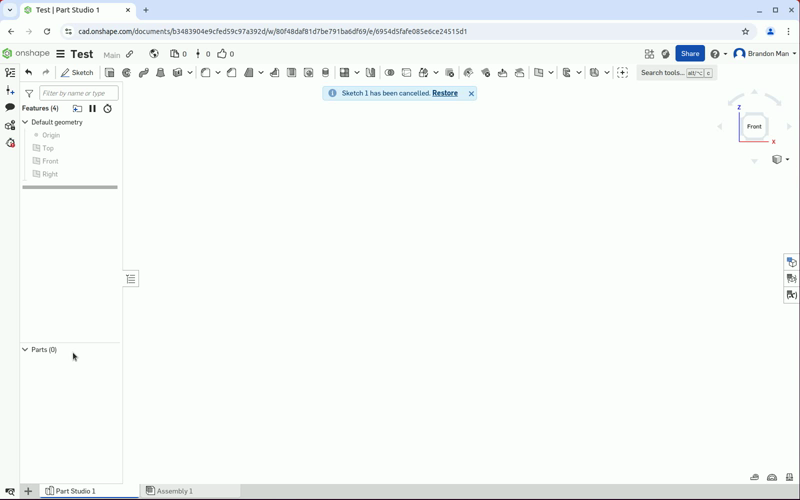
key_up(shift)
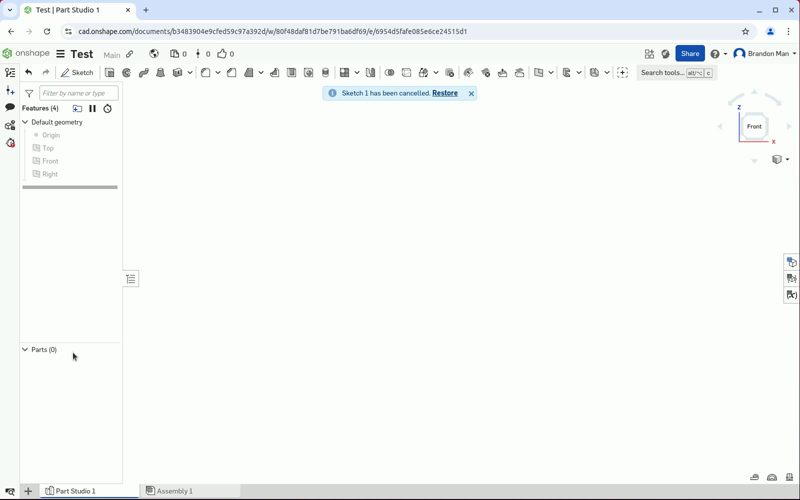
mouse_move(73, 352)
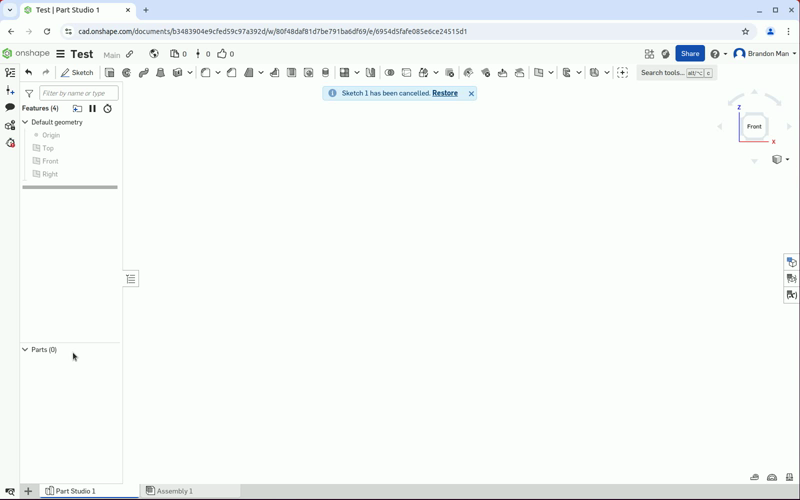
key(shift+y)
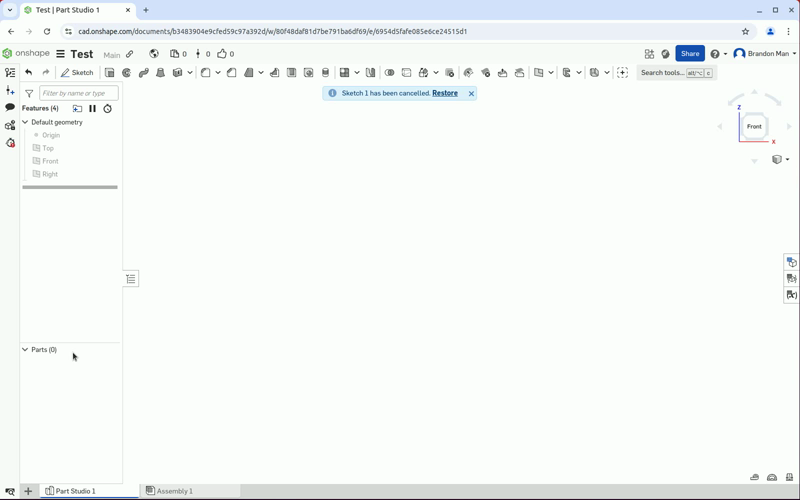
key(shift+s)
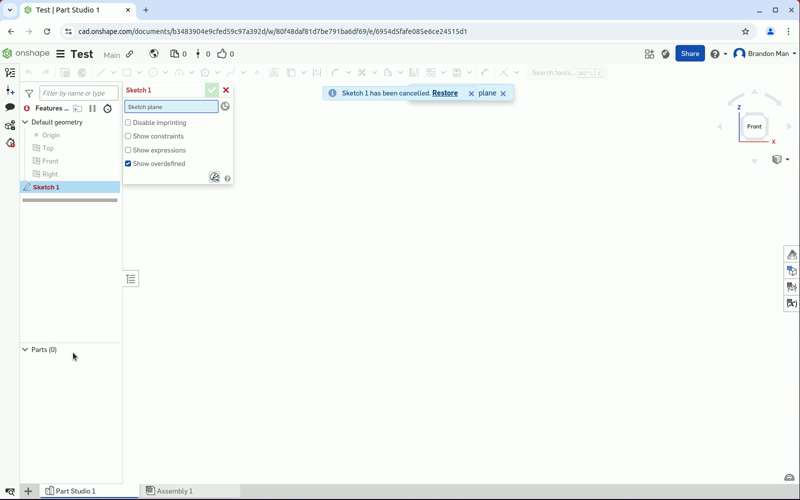
mouse_move(73, 163)
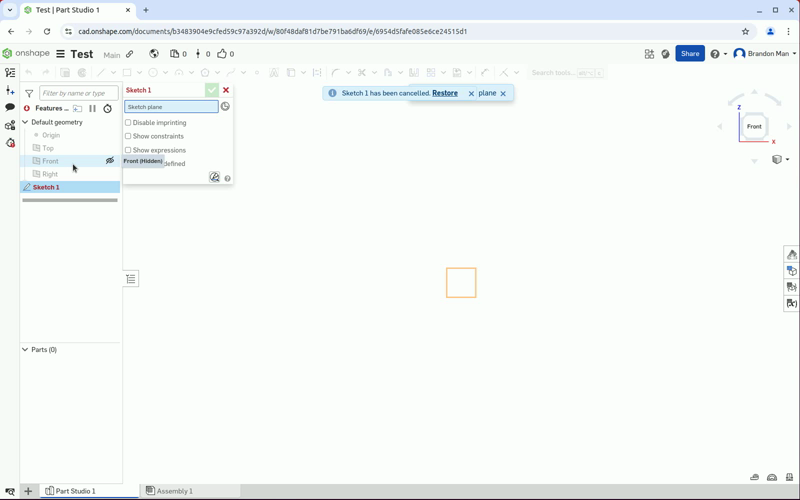
click(73, 163)
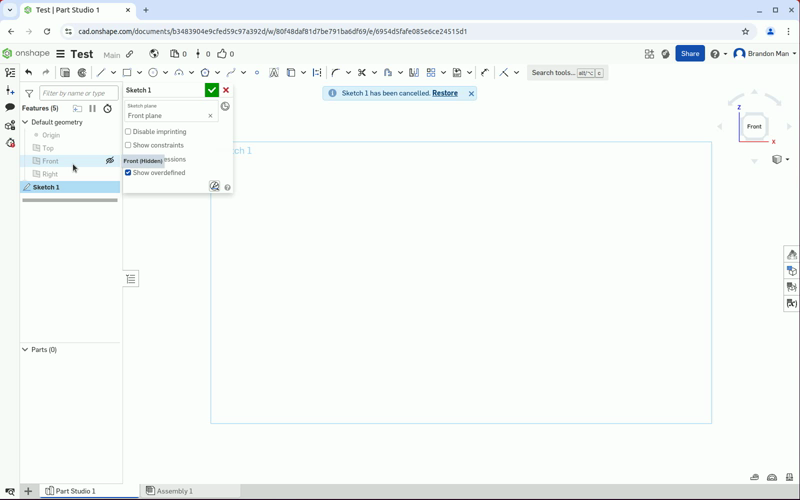
mouse_move(73, 352)
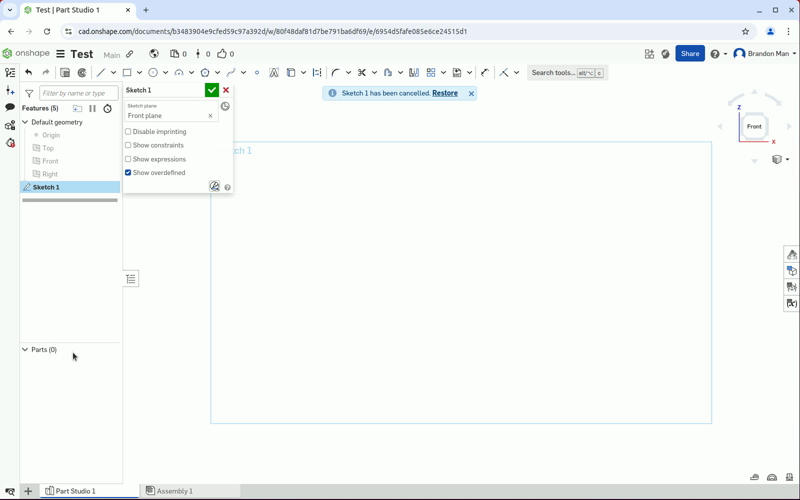
key(y)
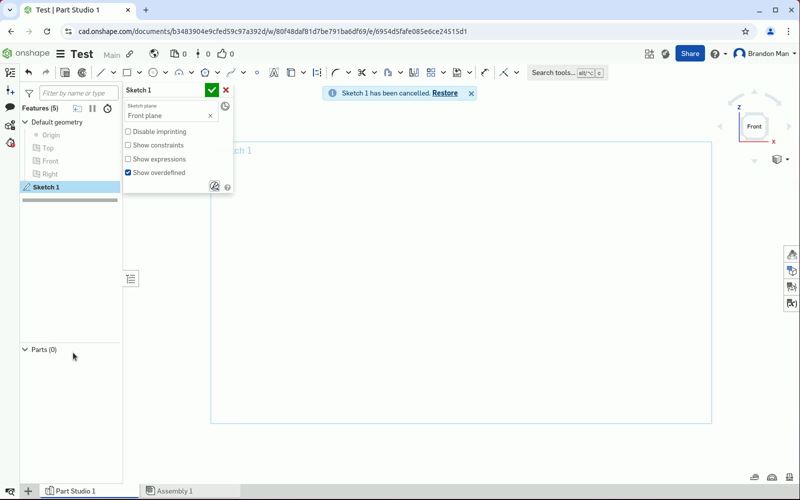
key(l)
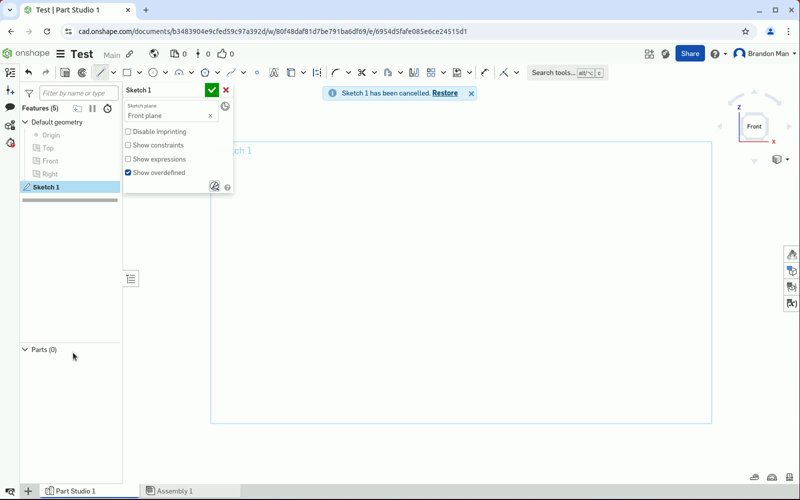
key_down(shift)
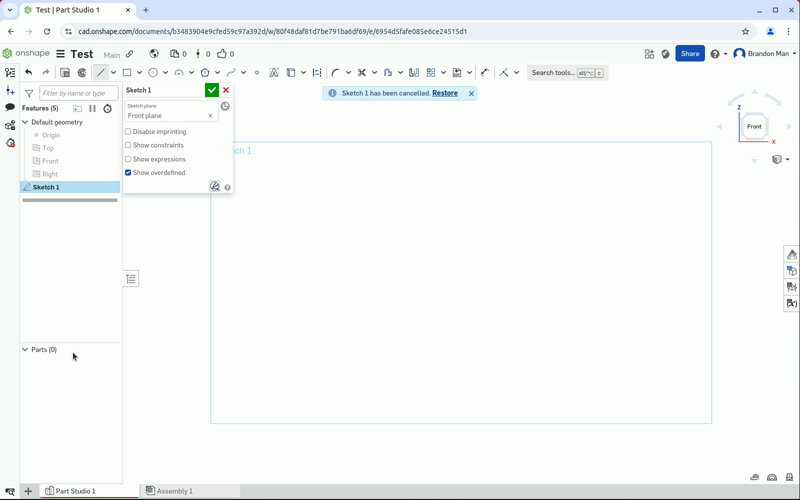
mouse_move(460, 294)
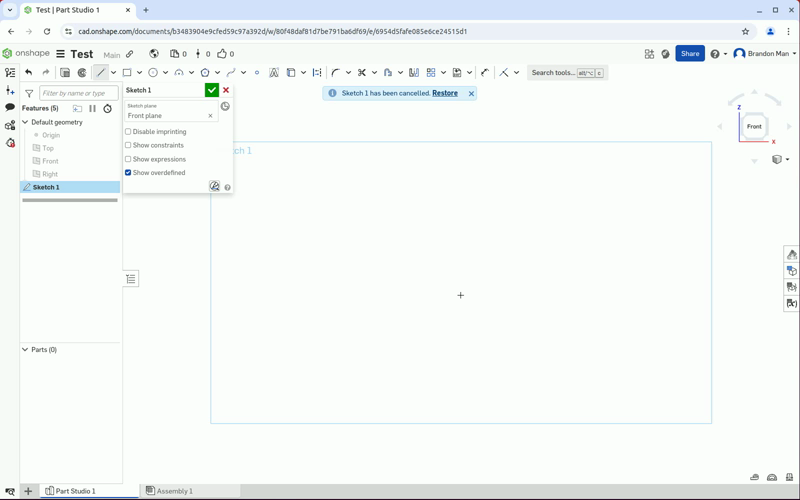
click(460, 294)
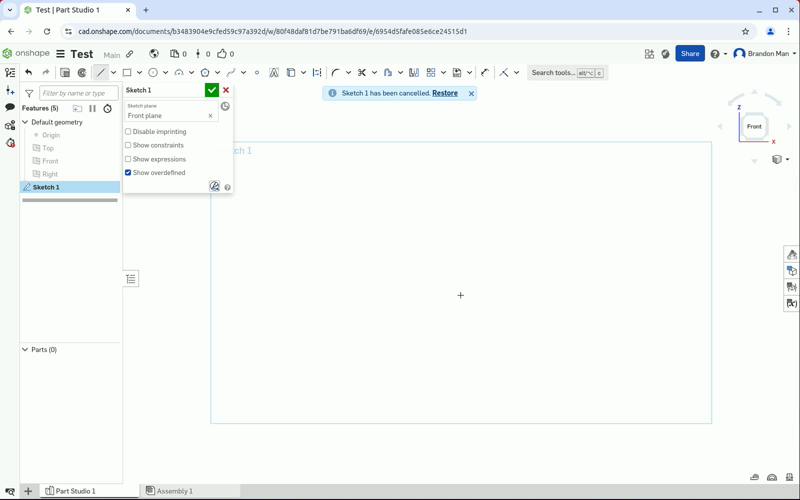
key_up(shift)
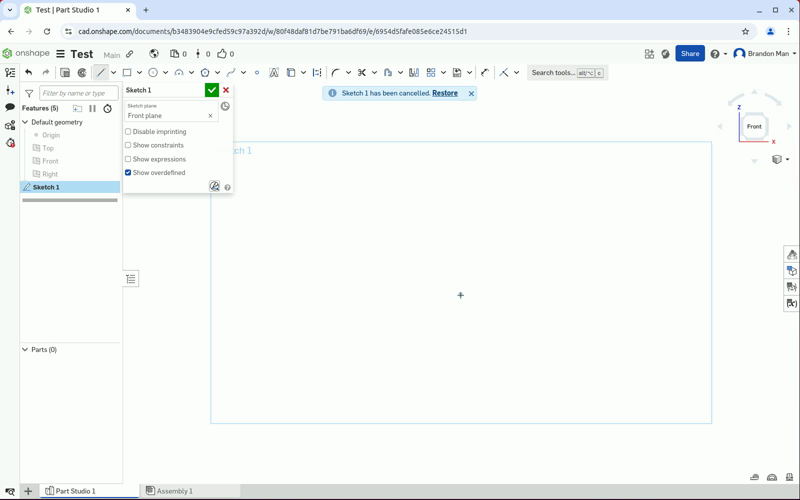
key_down(shift)
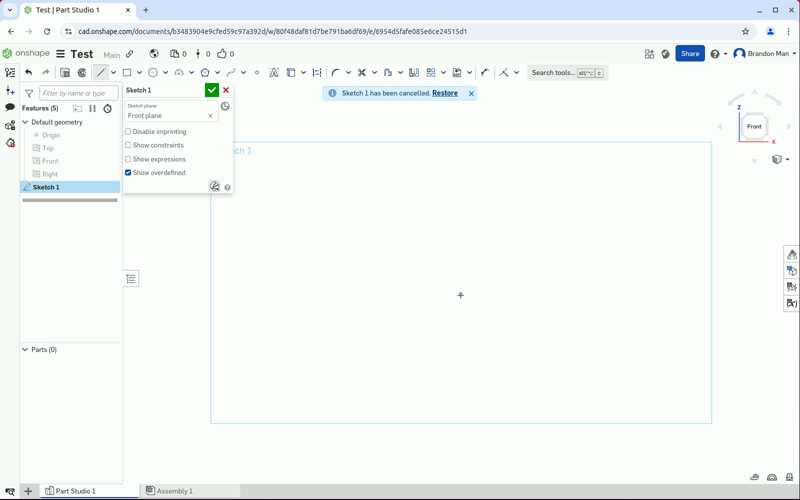
mouse_move(490, 294)
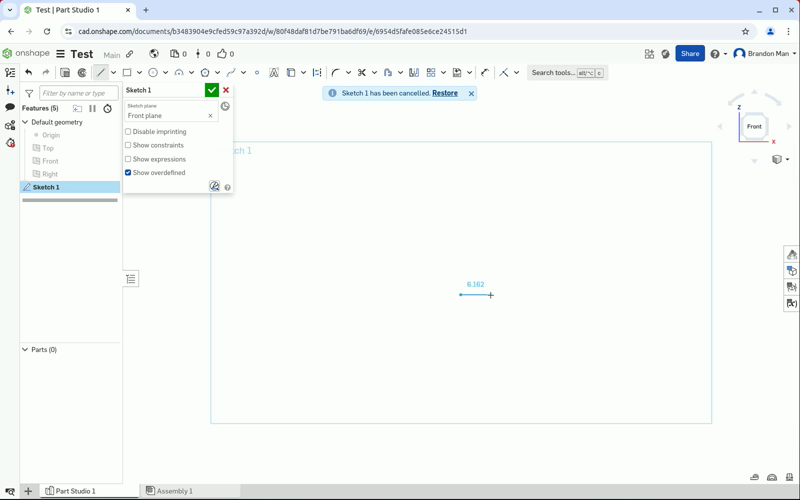
mouse_move(473, 294)
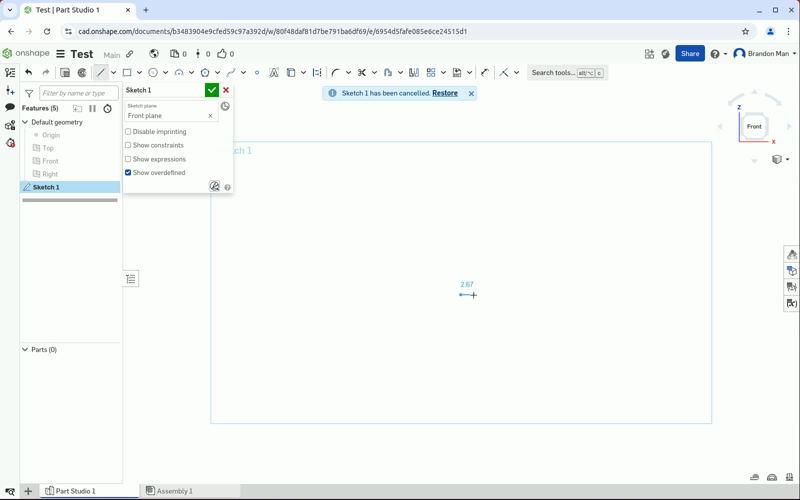
click(473, 294)
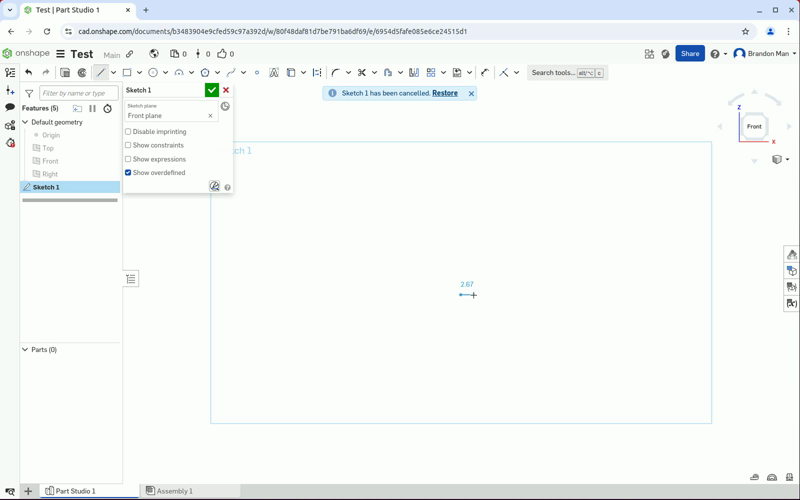
key_up(shift)
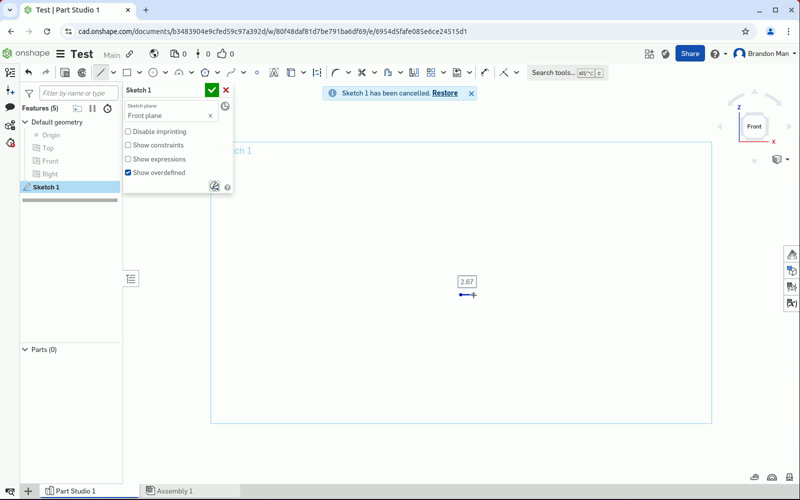
key_down(shift)
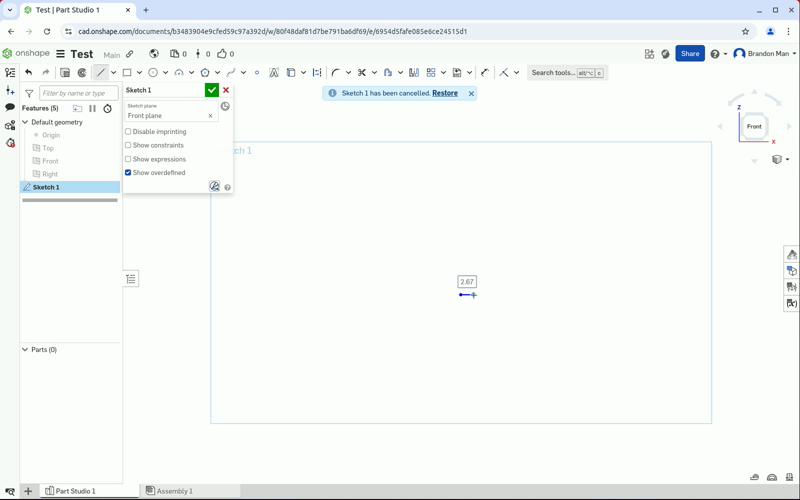
mouse_move(503, 294)
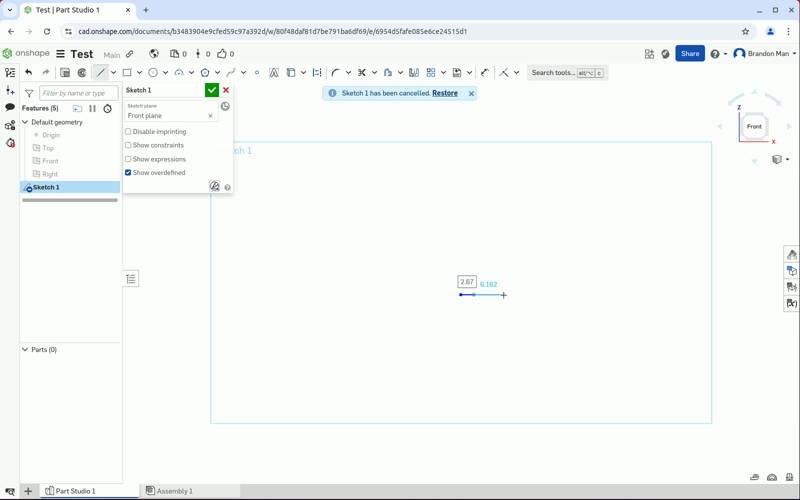
mouse_move(473, 281)
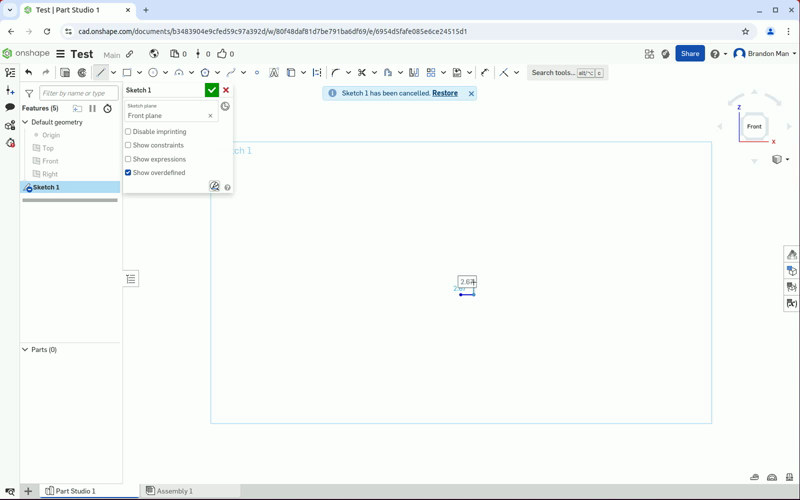
click(473, 281)
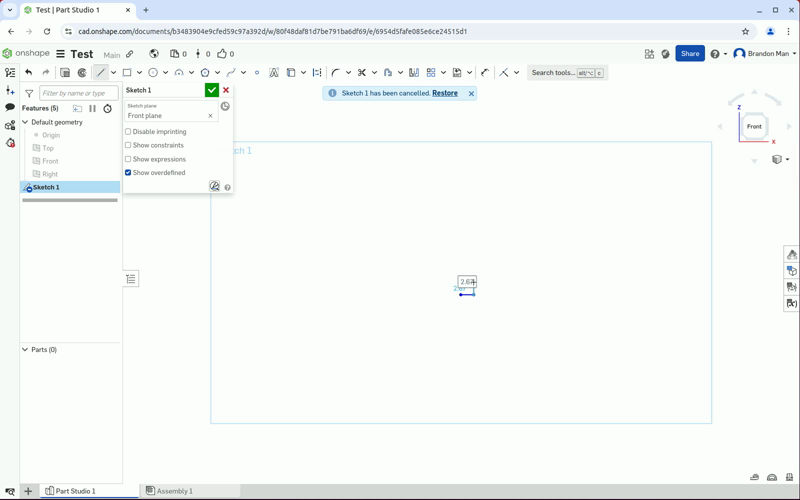
key_up(shift)
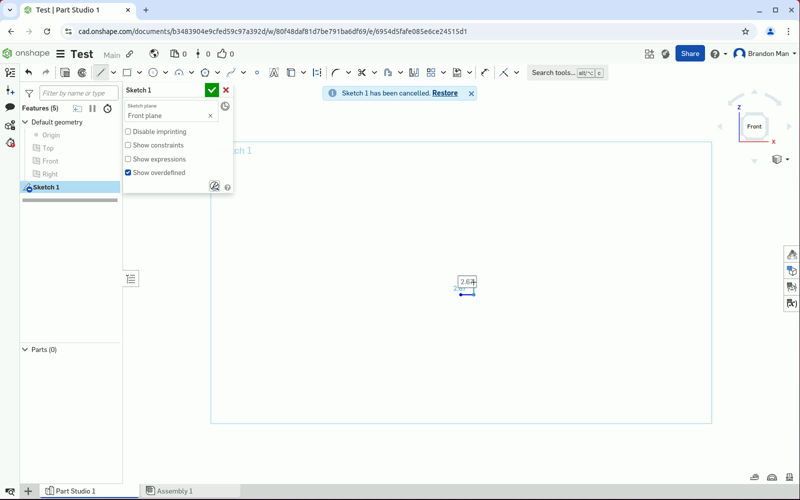
key_down(shift)
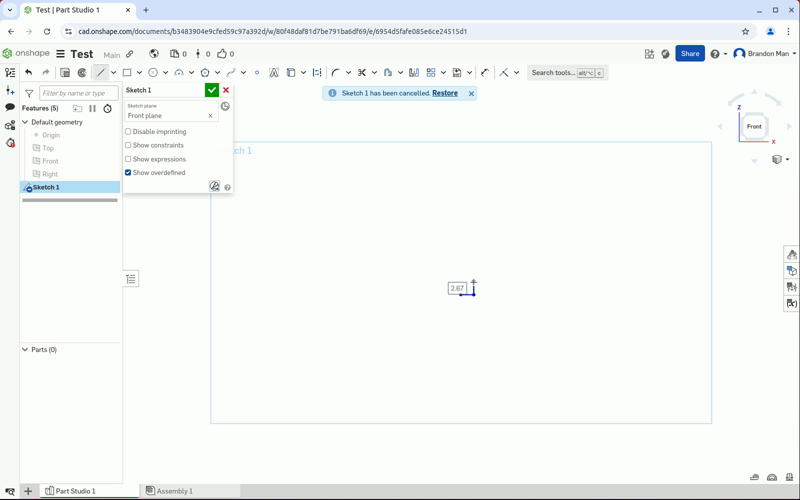
mouse_move(503, 281)
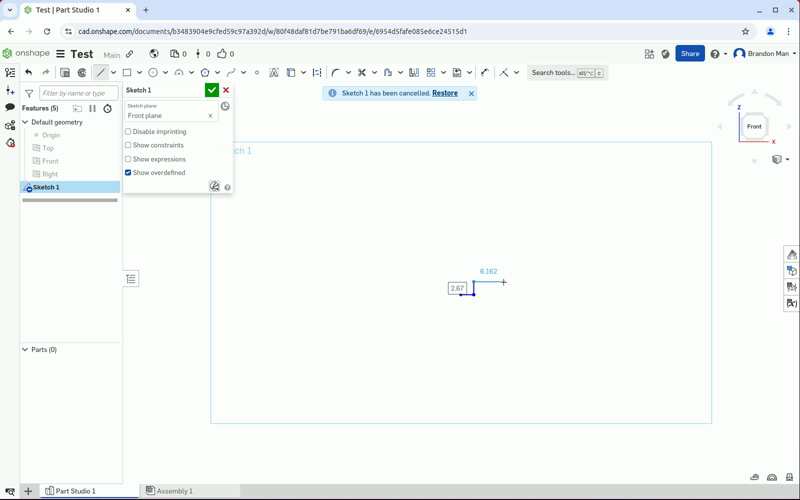
mouse_move(460, 281)
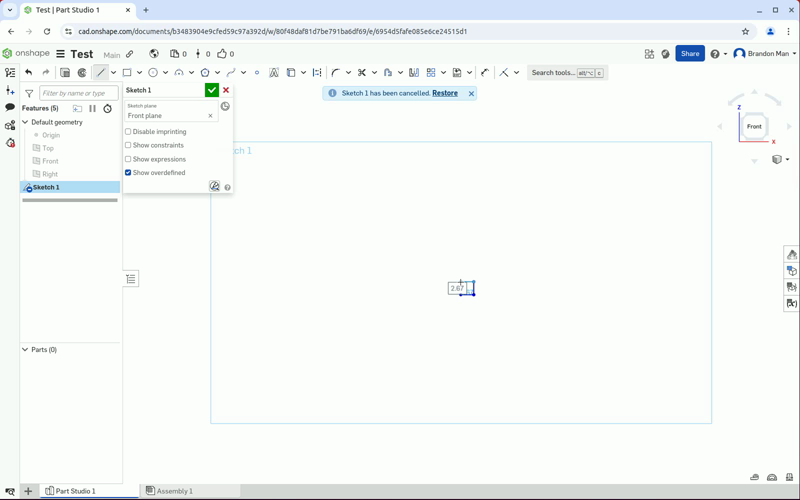
click(460, 281)
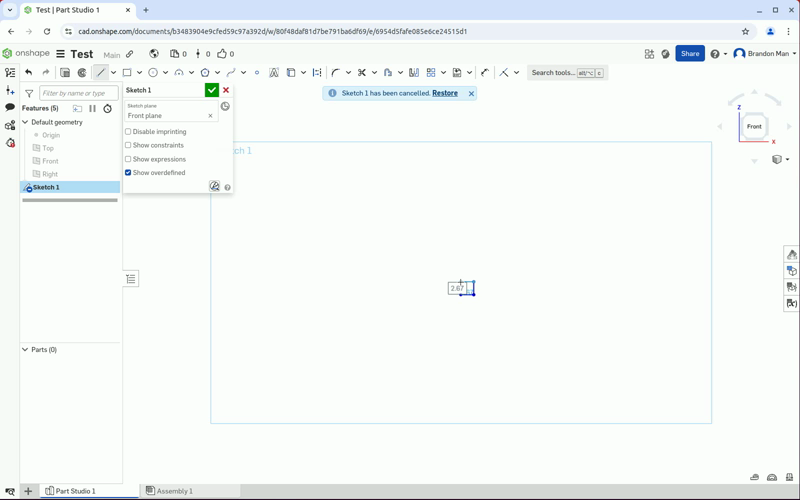
key_up(shift)
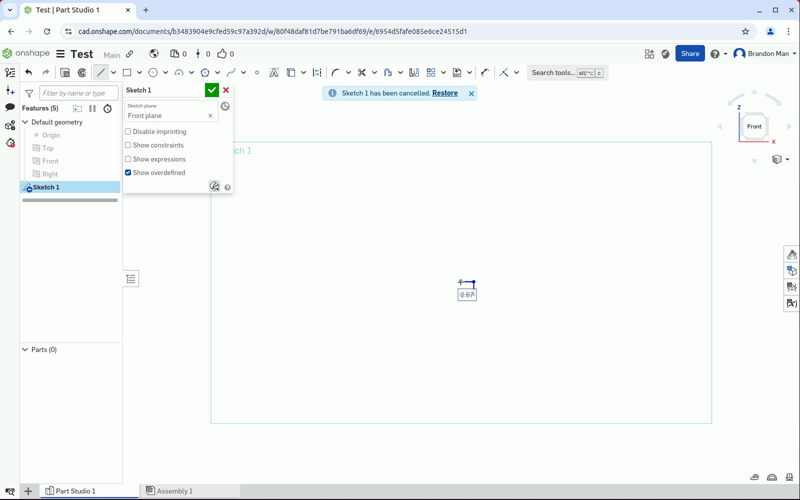
mouse_move(490, 281)
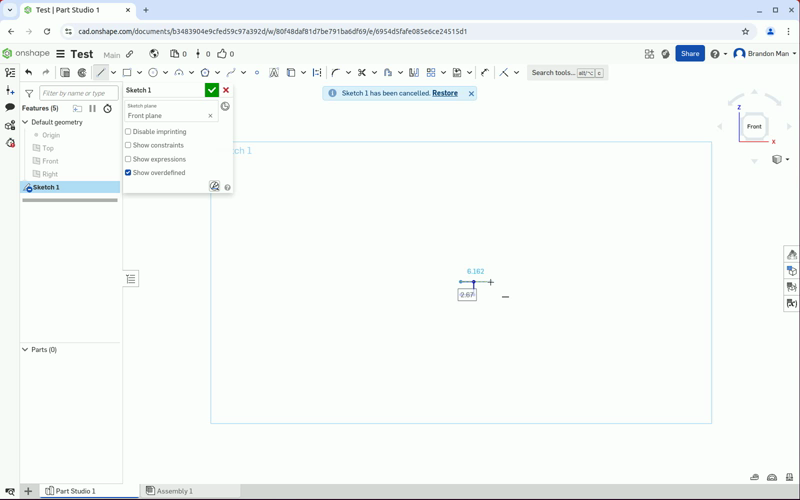
key_down(shift)
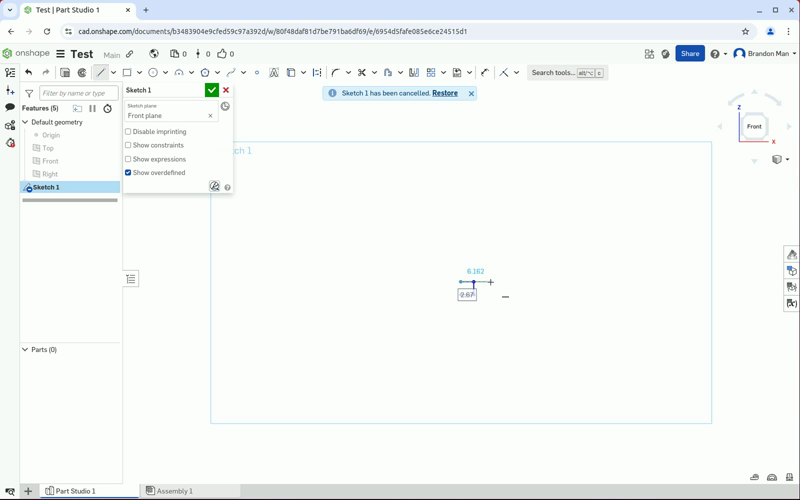
mouse_move(460, 294)
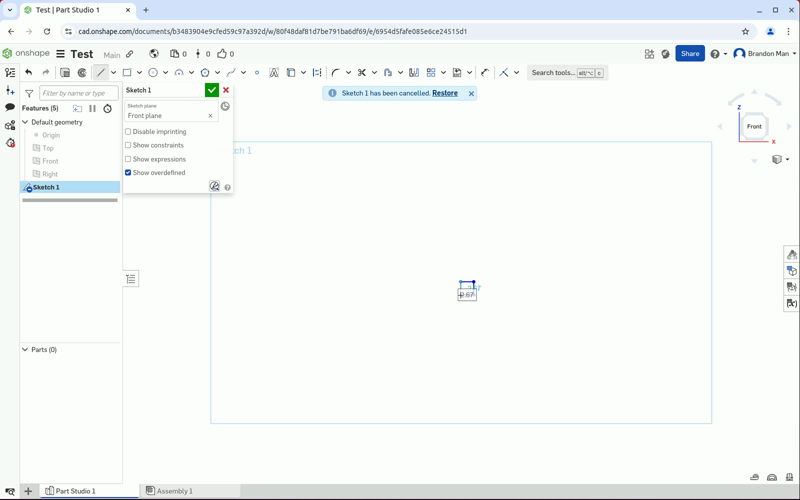
key_up(shift)
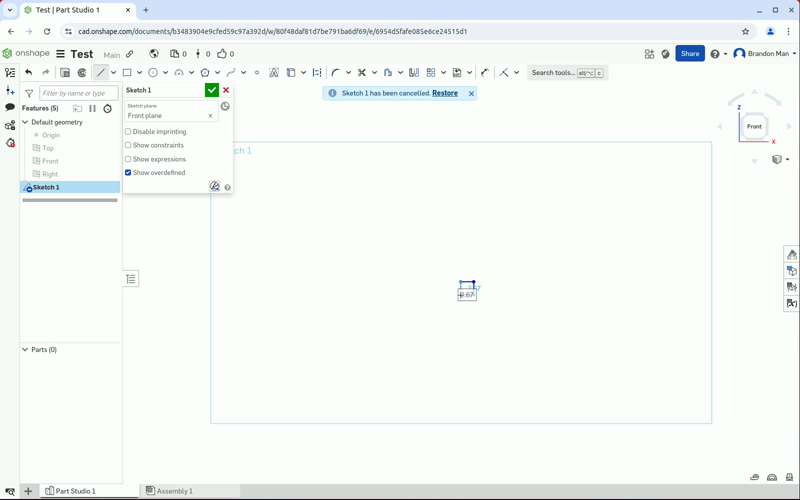
click(460, 294)
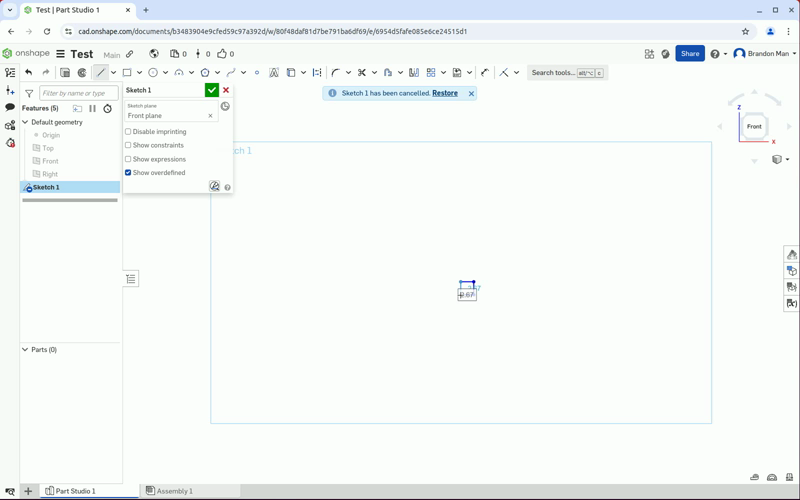
key(esc)
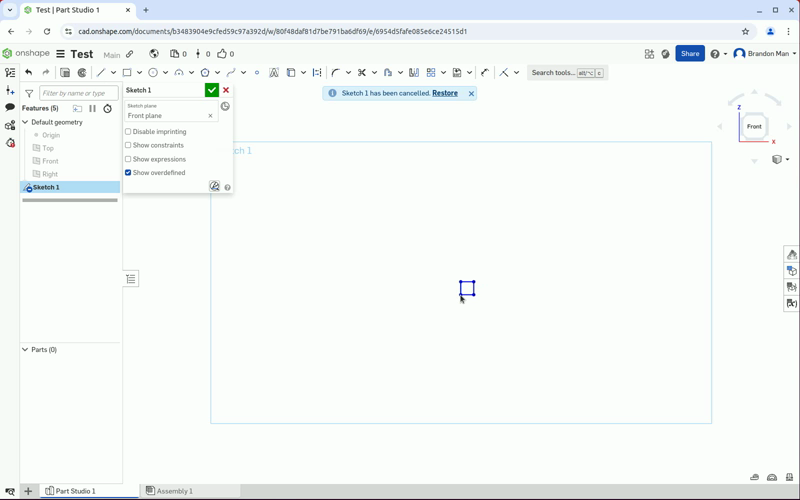
mouse_move(466, 282)
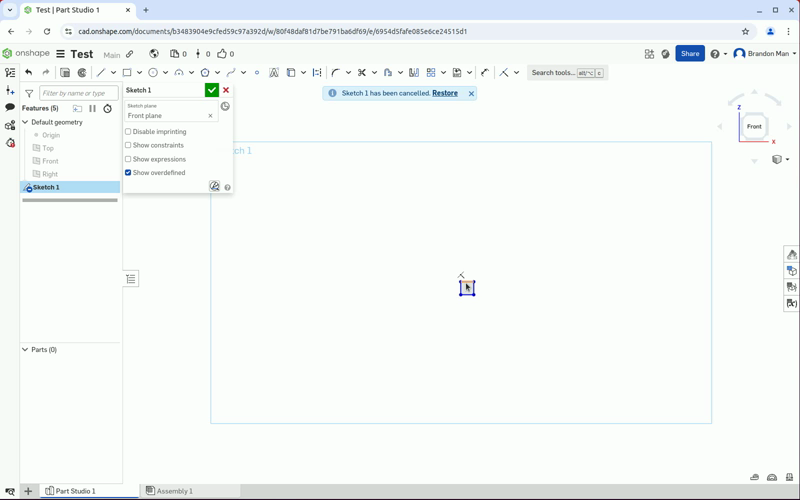
scroll(6)
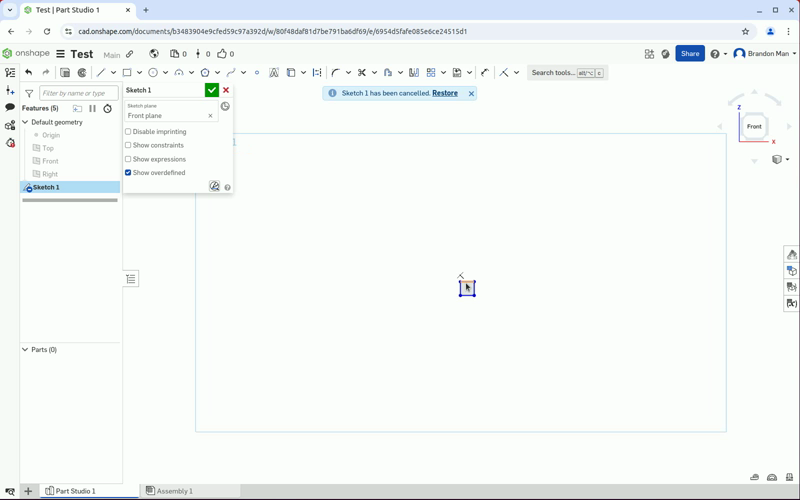
scroll(6)
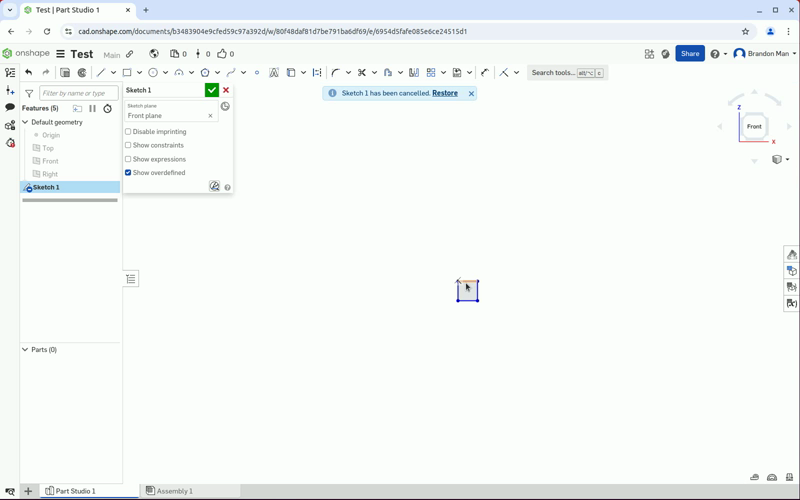
scroll(6)
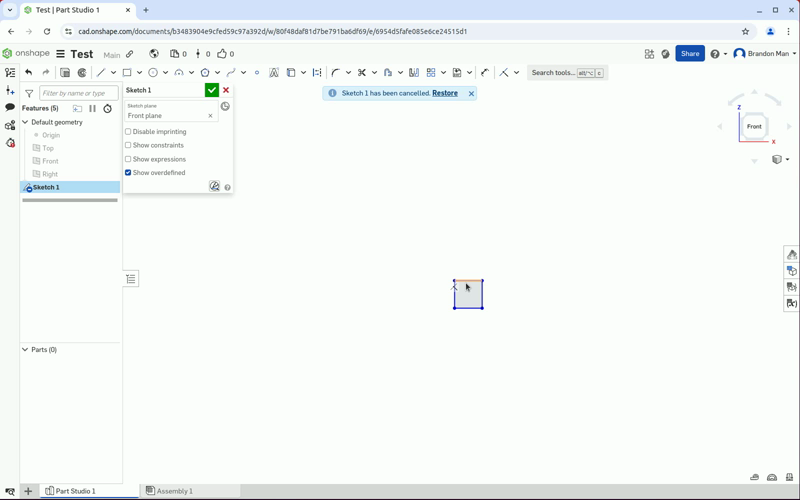
scroll(6)
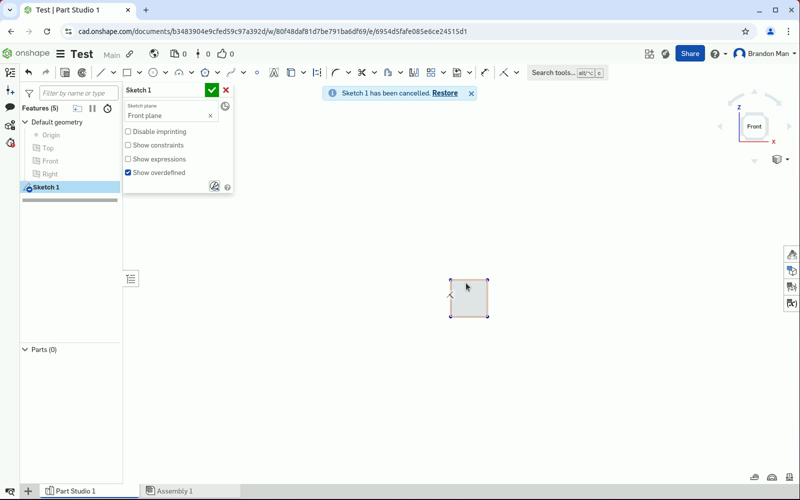
scroll(6)
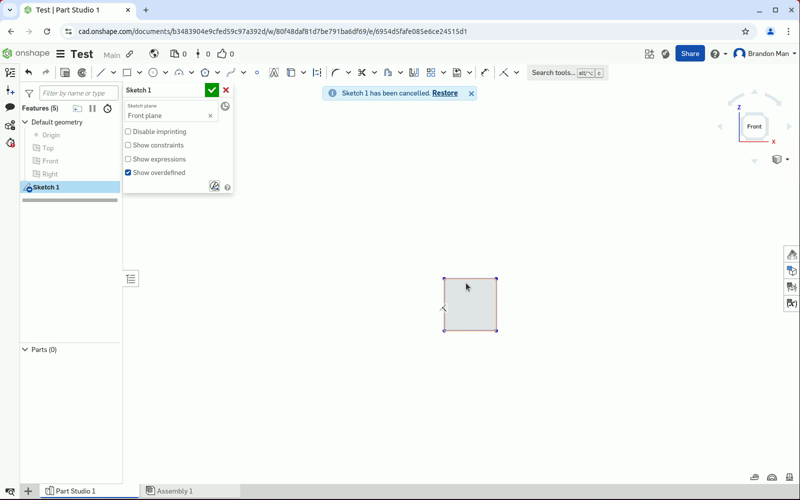
scroll(6)
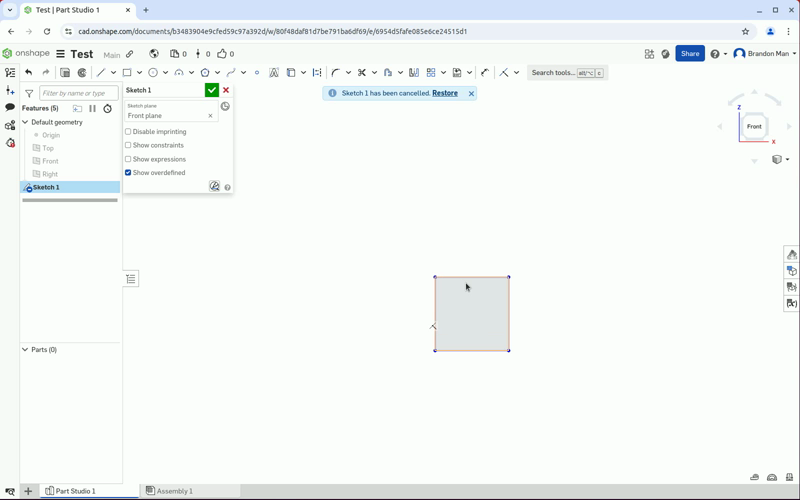
scroll(6)
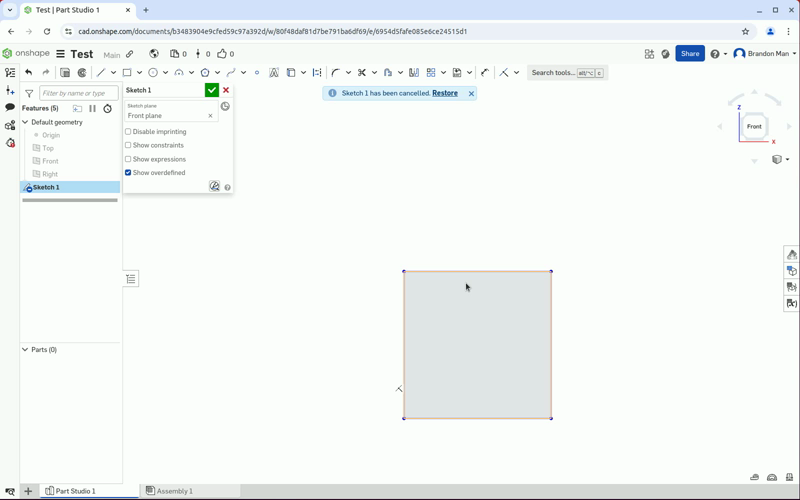
click(466, 282)
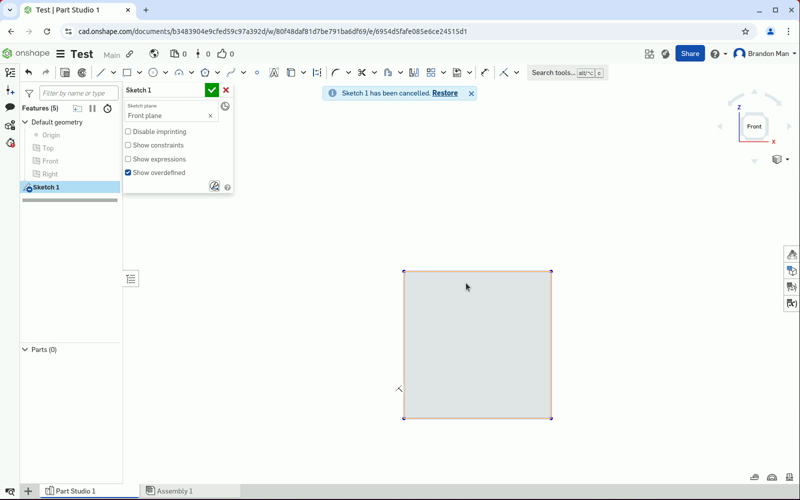
scroll(-6)
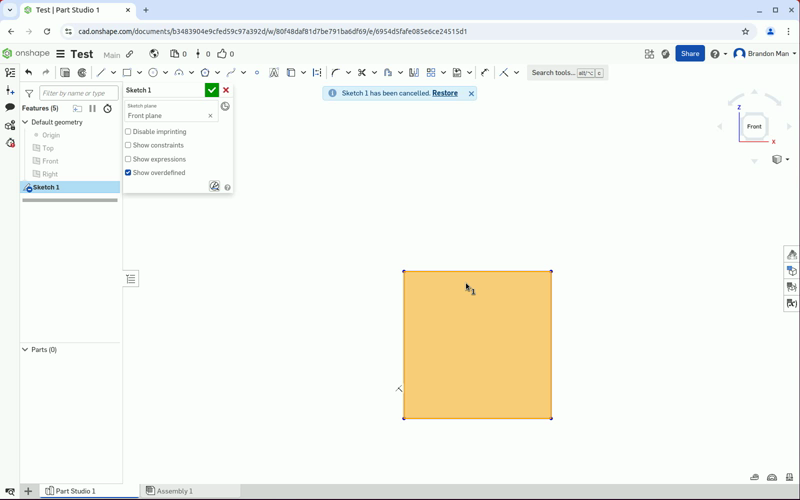
scroll(-6)
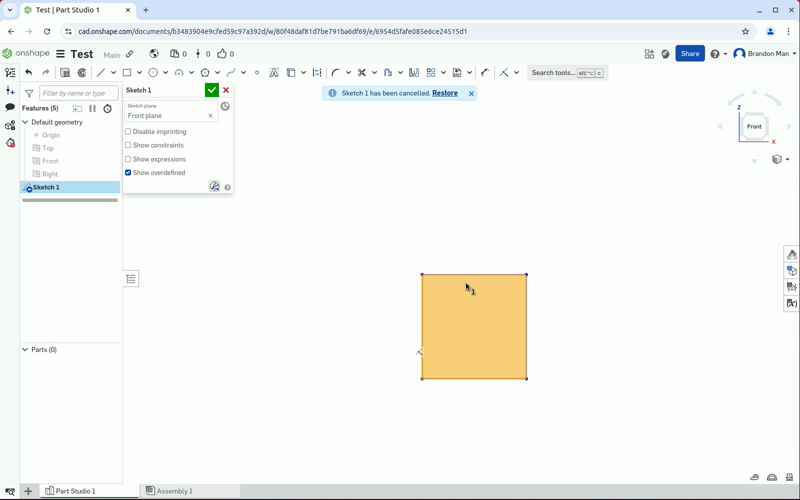
scroll(-6)
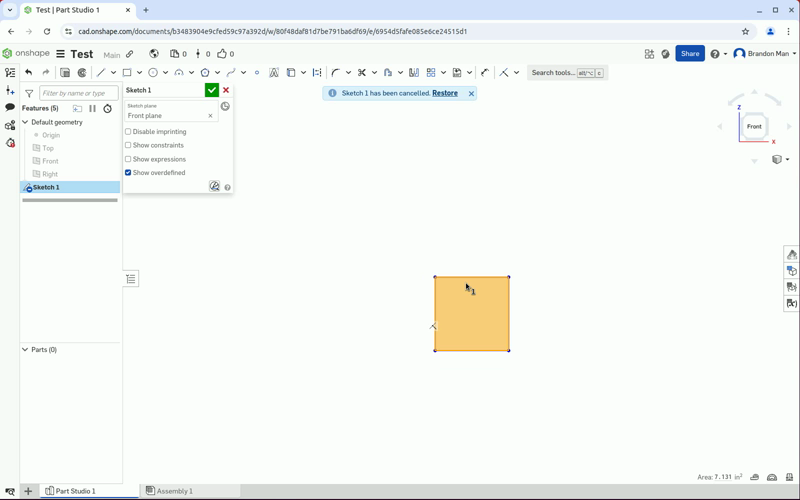
scroll(-6)
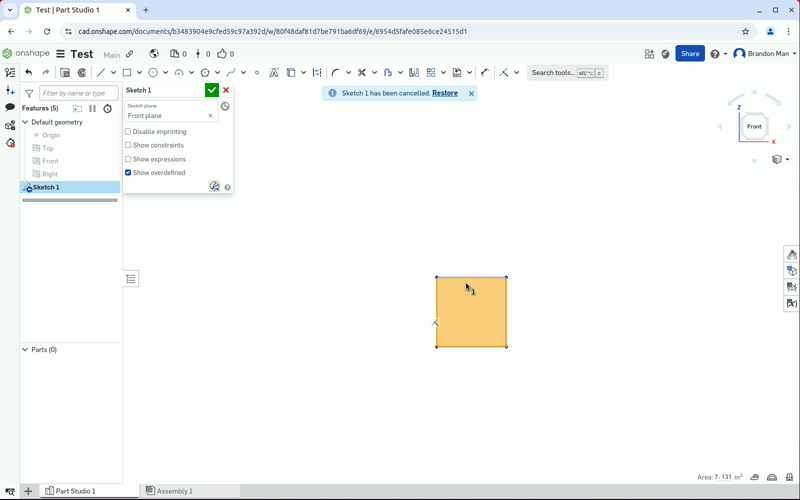
scroll(-6)
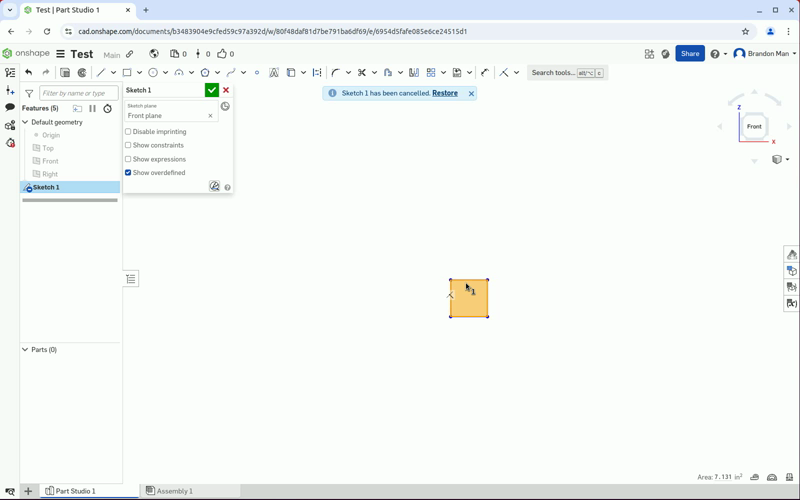
scroll(-6)
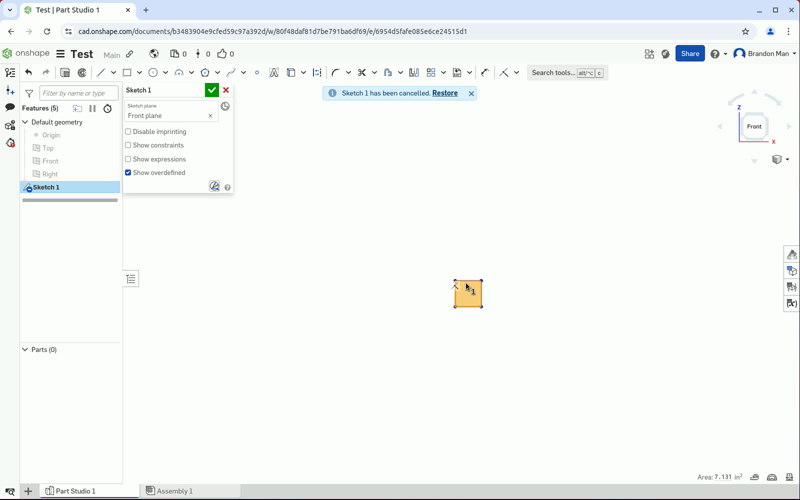
scroll(-6)
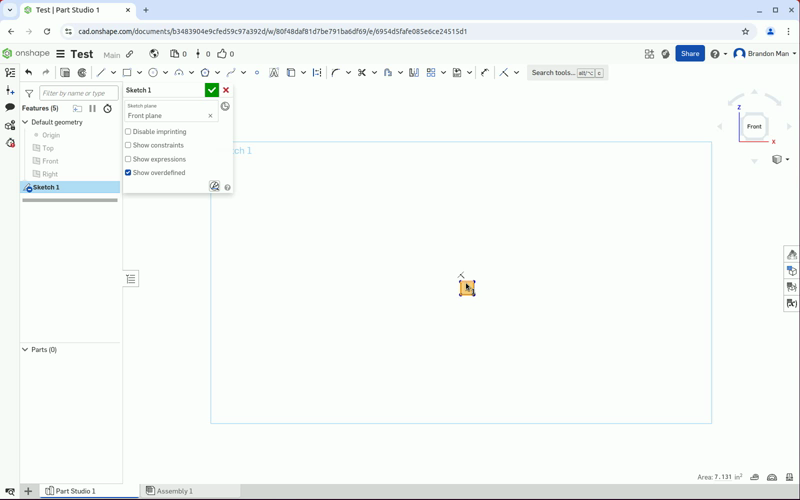
mouse_move(73, 352)
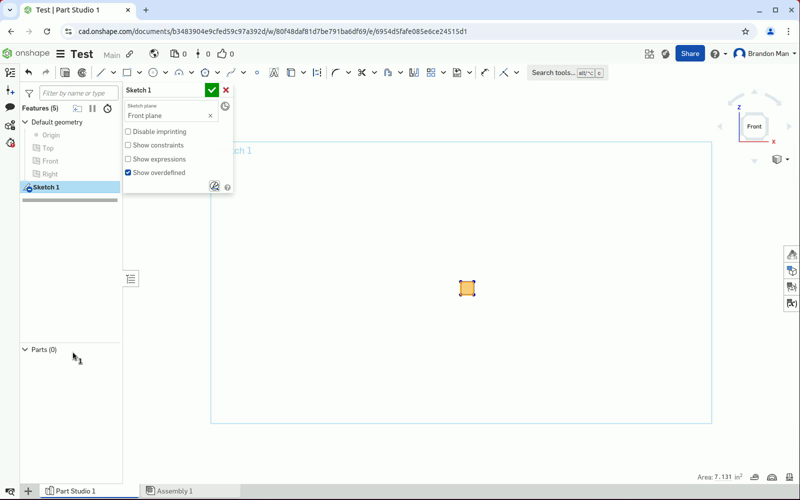
key(shift+y)
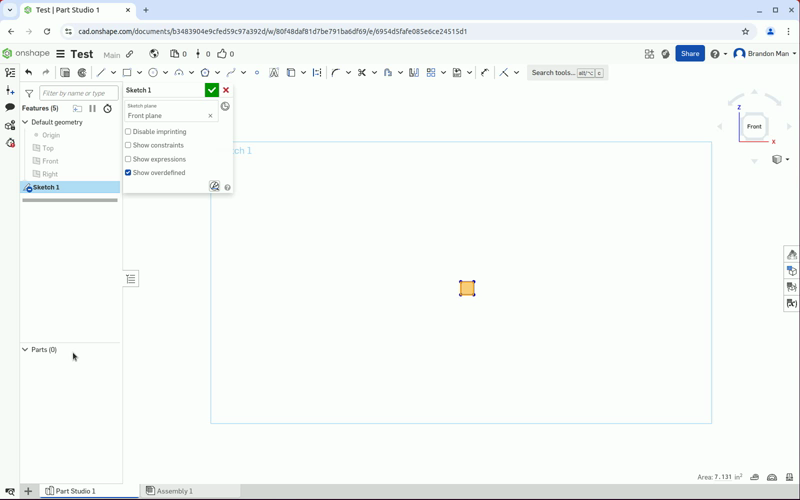
key(shift+e)
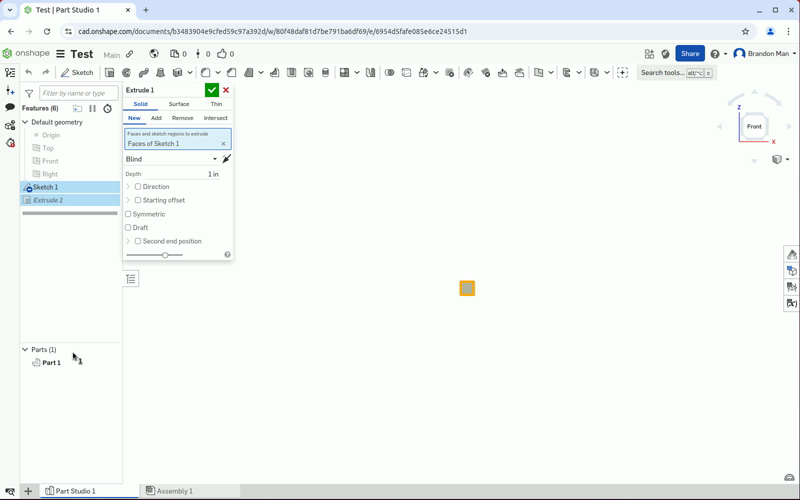
mouse_move(143, 106)
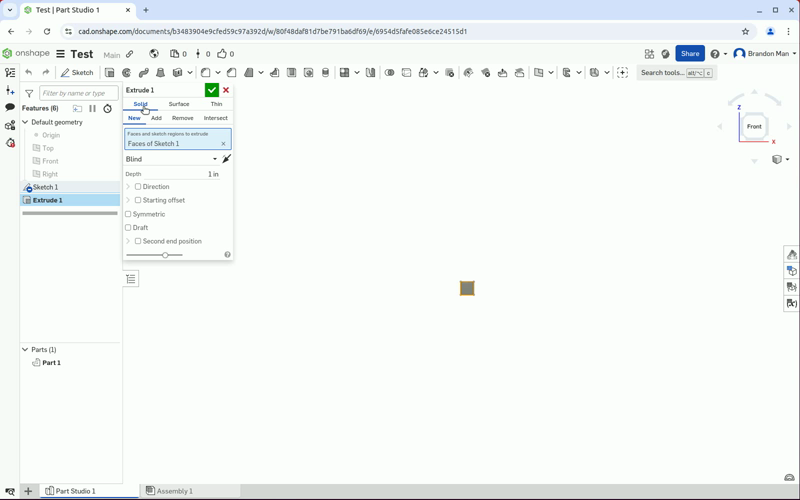
click(143, 106)
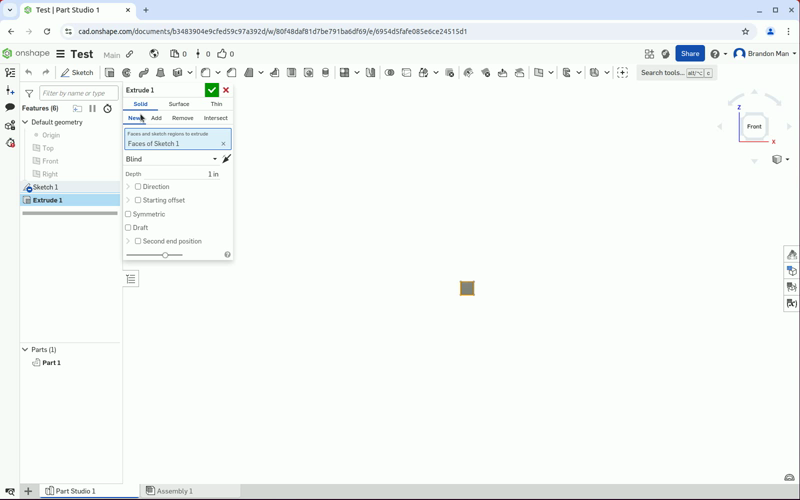
mouse_move(137, 120)
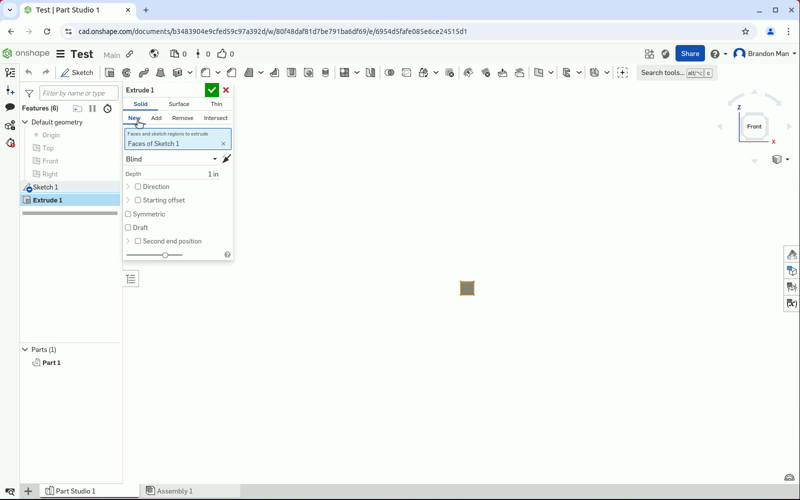
click(137, 120)
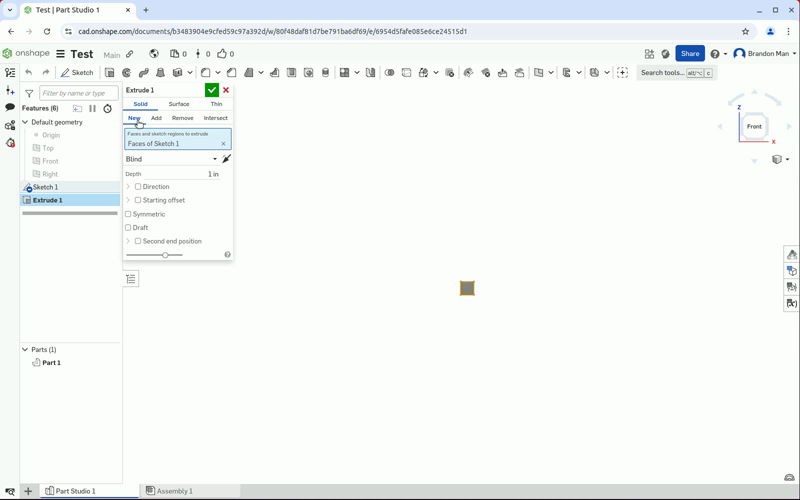
key(tab, 4)
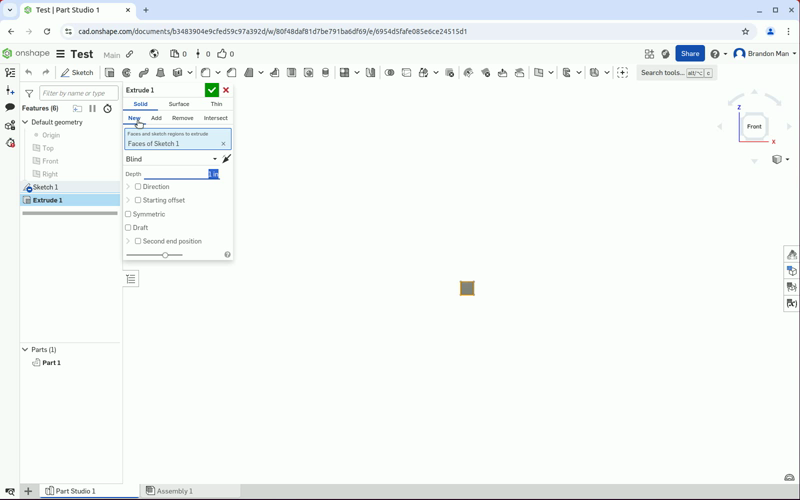
text(-11.554)
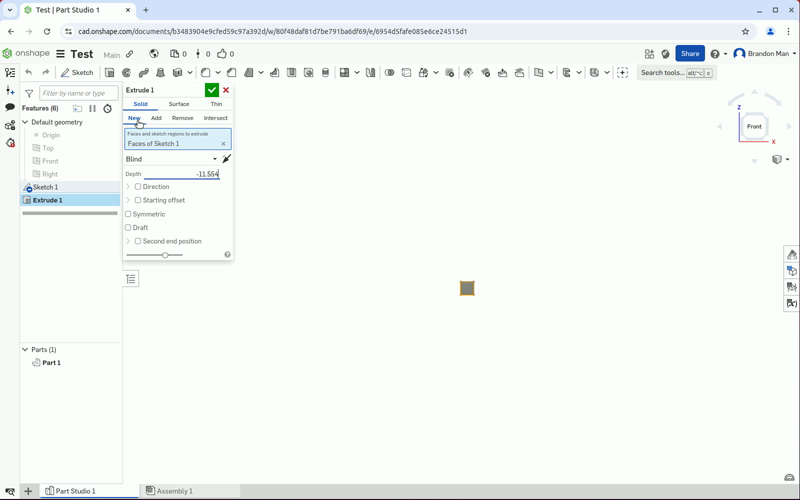
key(enter)
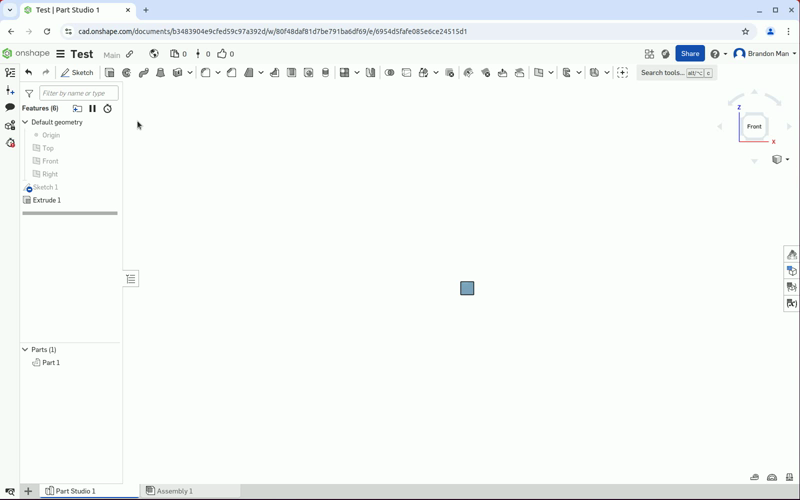
key(shift+h)
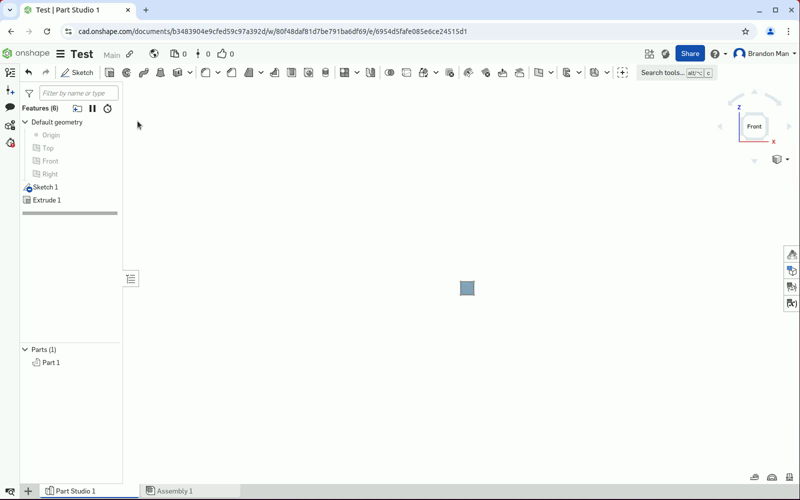
key(shift+h)
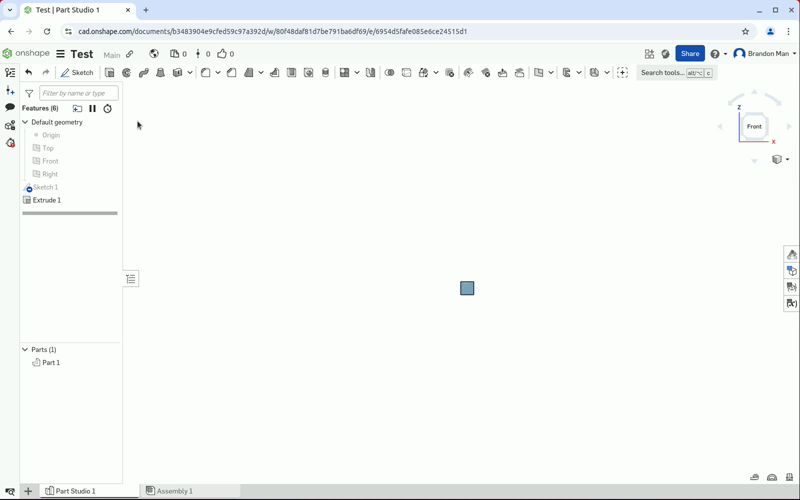
mouse_move(73, 189)
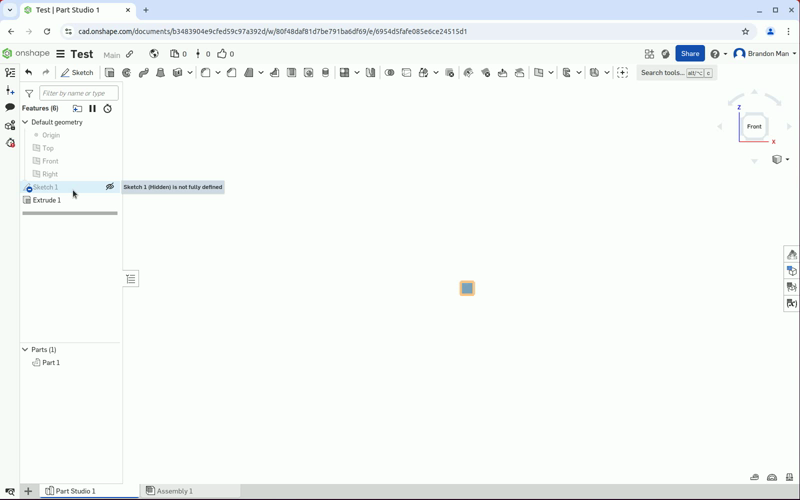
click(73, 189)
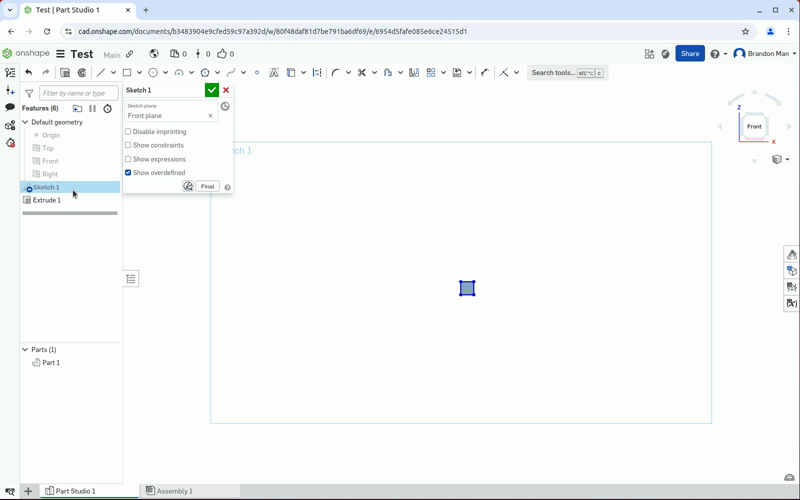
mouse_move(229, 92)
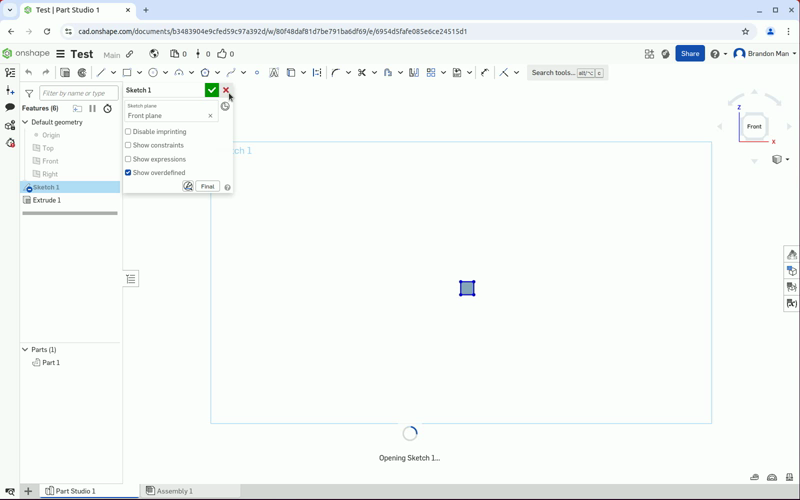
click(229, 92)
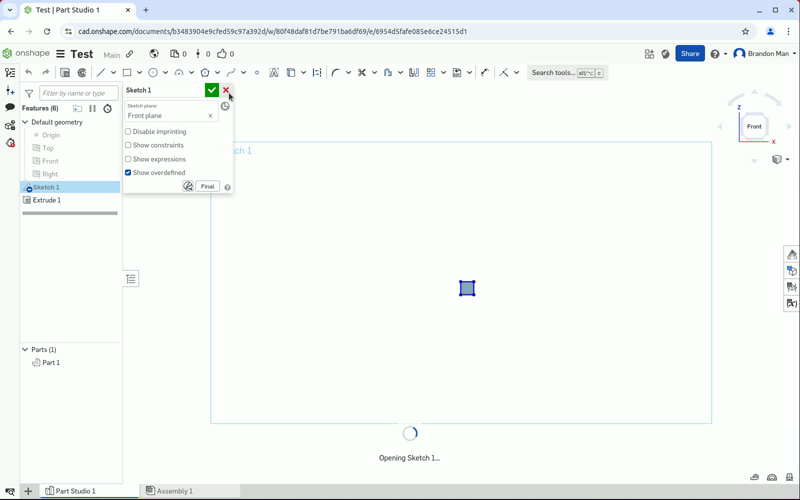
key(shift+s)
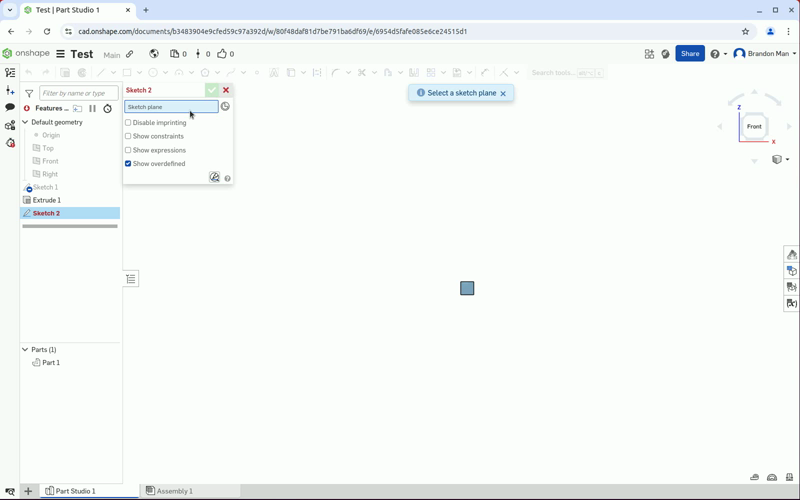
mouse_move(73, 163)
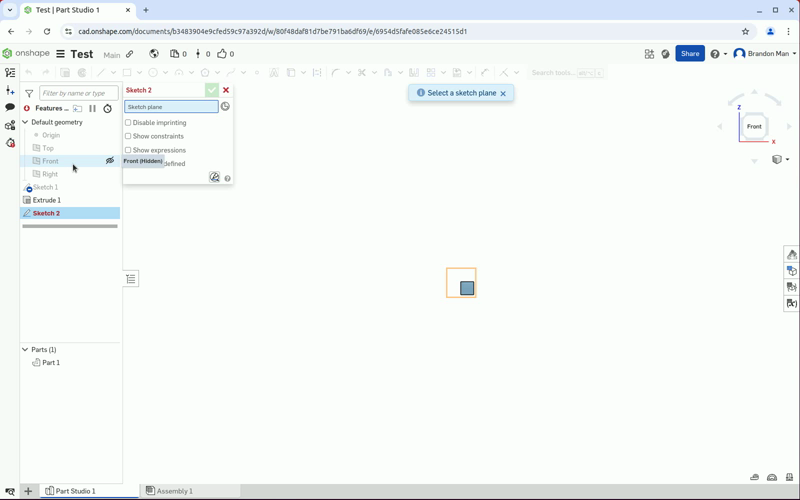
click(73, 163)
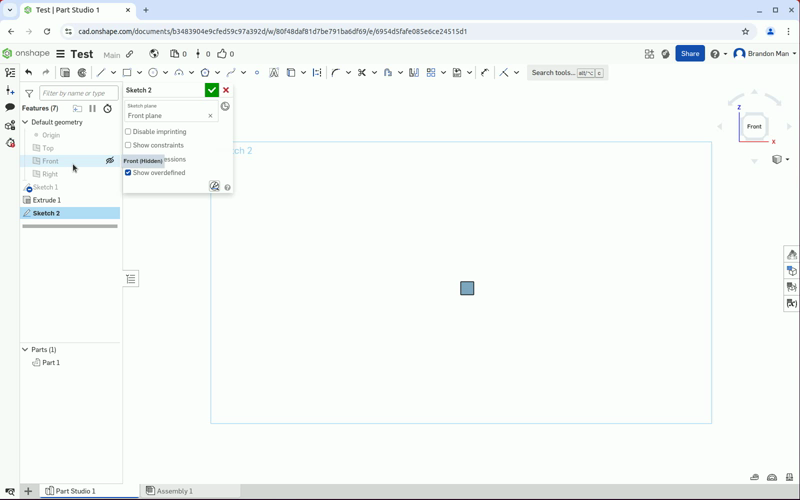
mouse_move(73, 352)
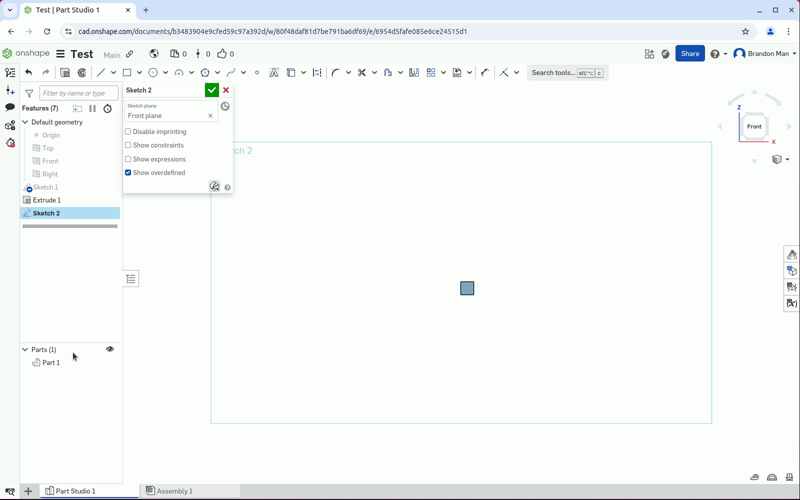
key(y)
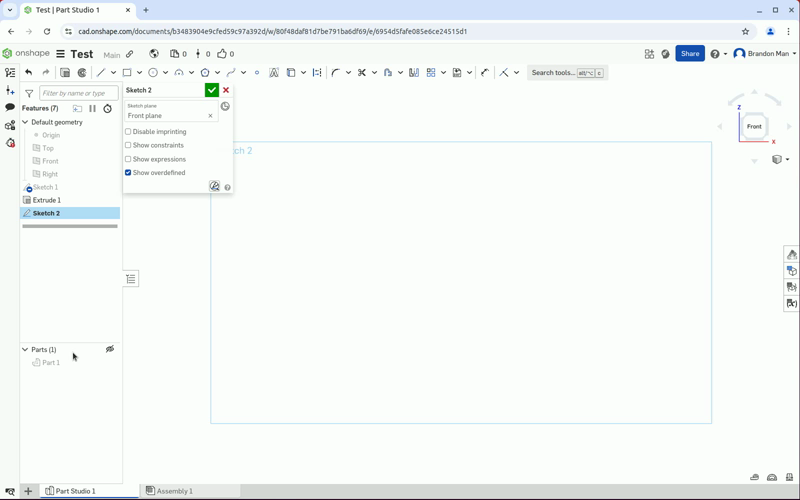
key(c)
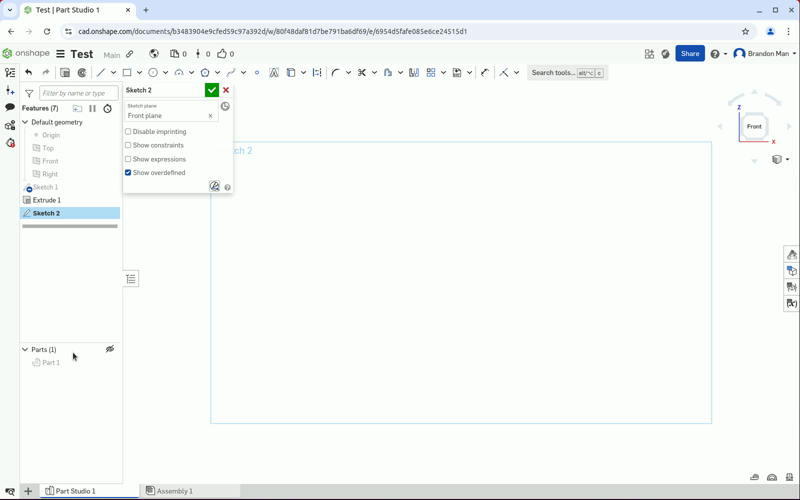
key_down(shift)
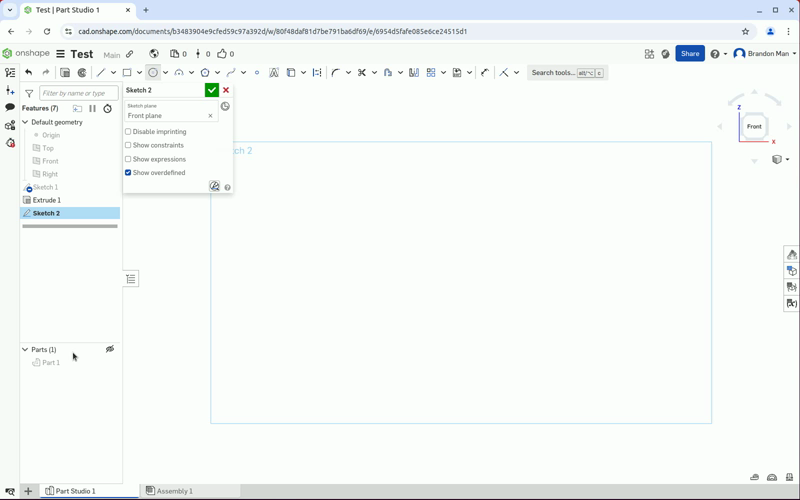
mouse_move(467, 288)
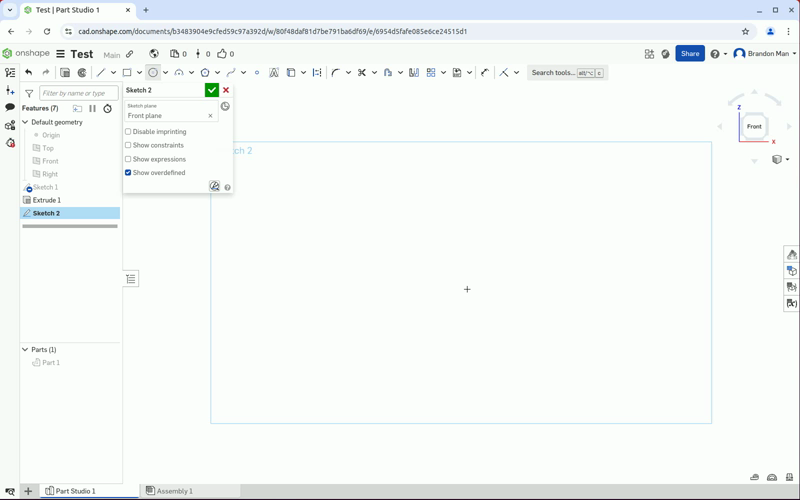
click(467, 288)
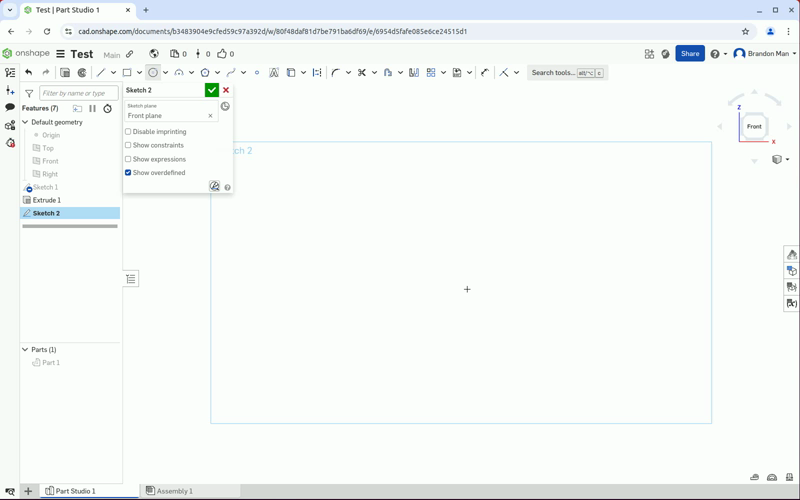
key_up(shift)
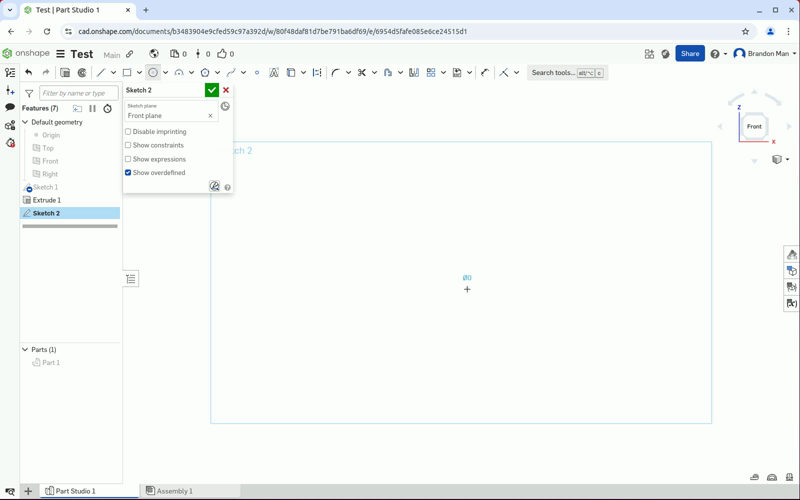
mouse_move(473, 288)
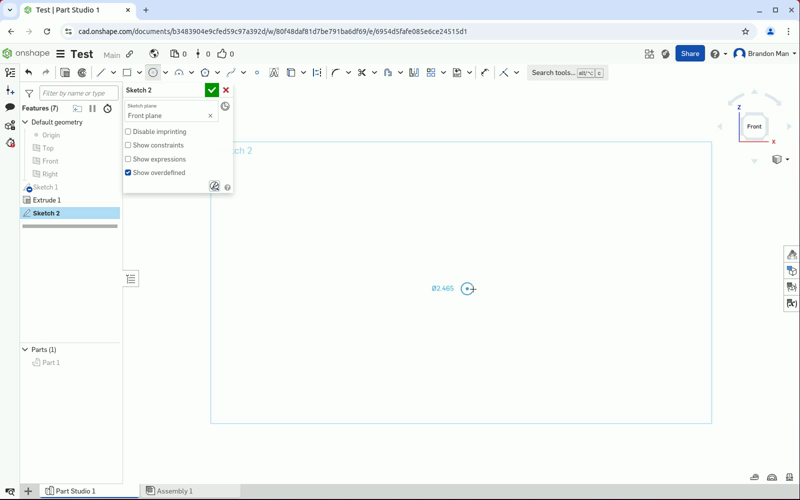
click(473, 288)
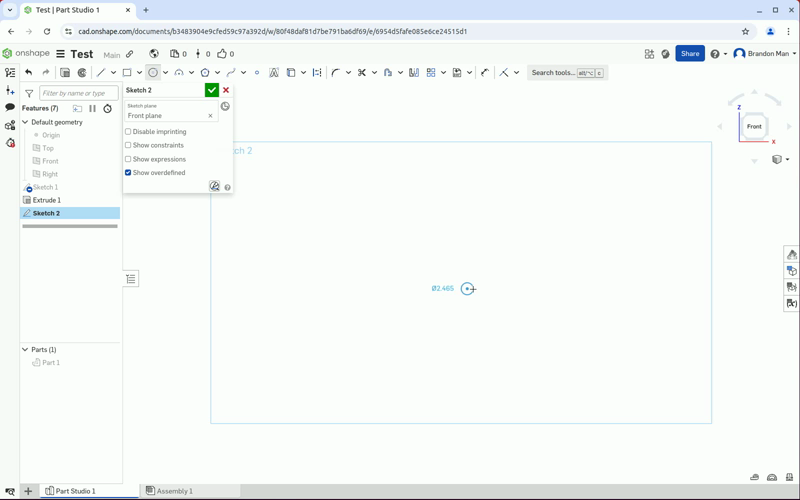
key(esc)
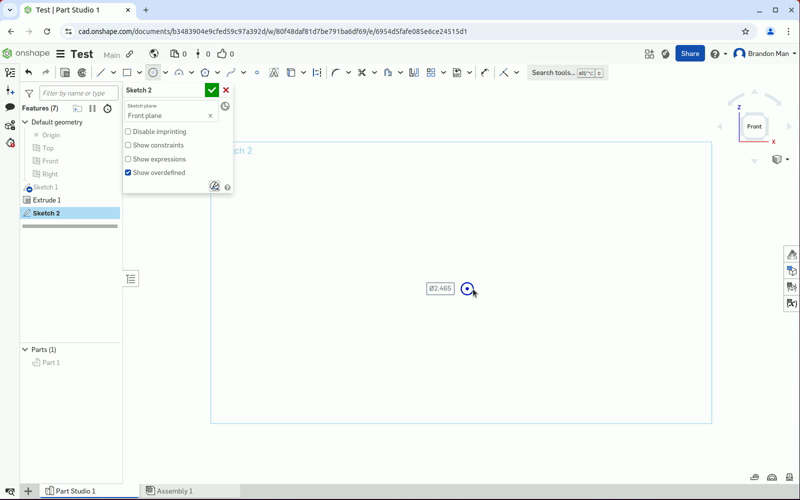
mouse_move(472, 285)
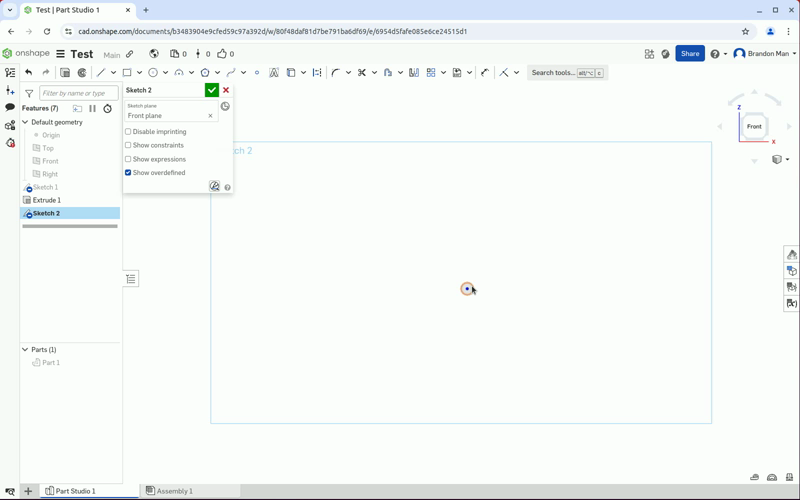
scroll(6)
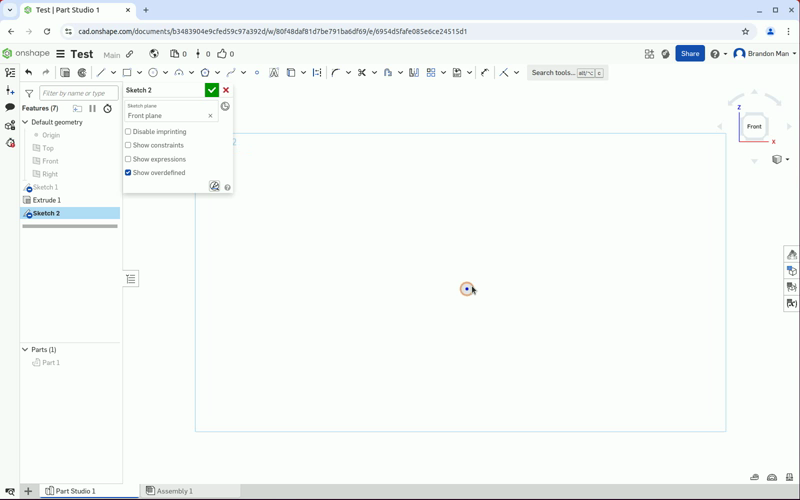
scroll(6)
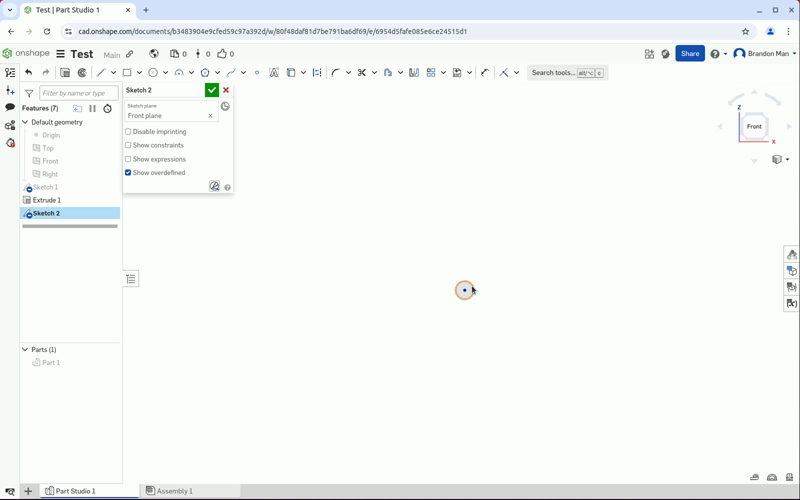
scroll(6)
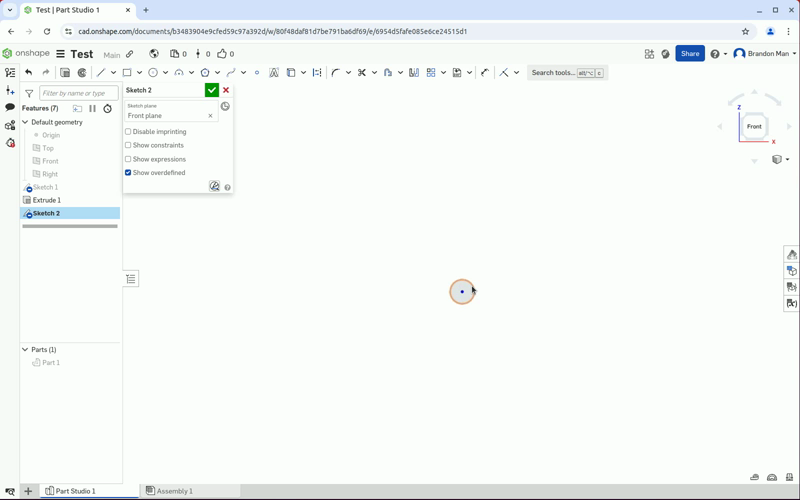
scroll(6)
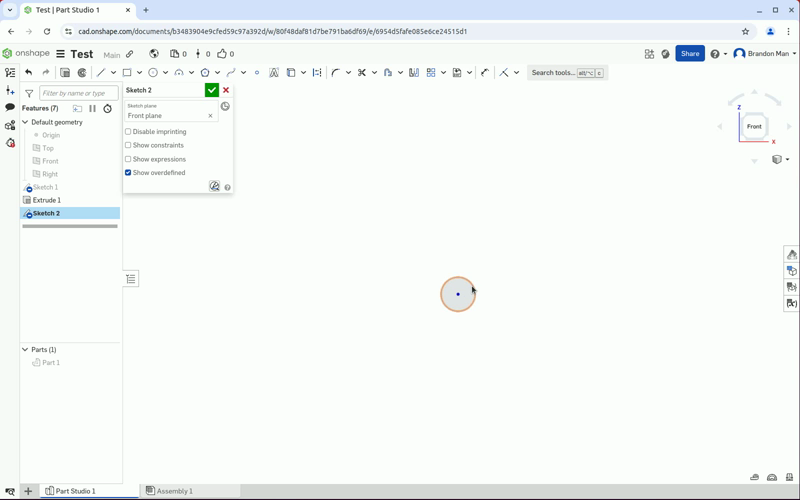
scroll(6)
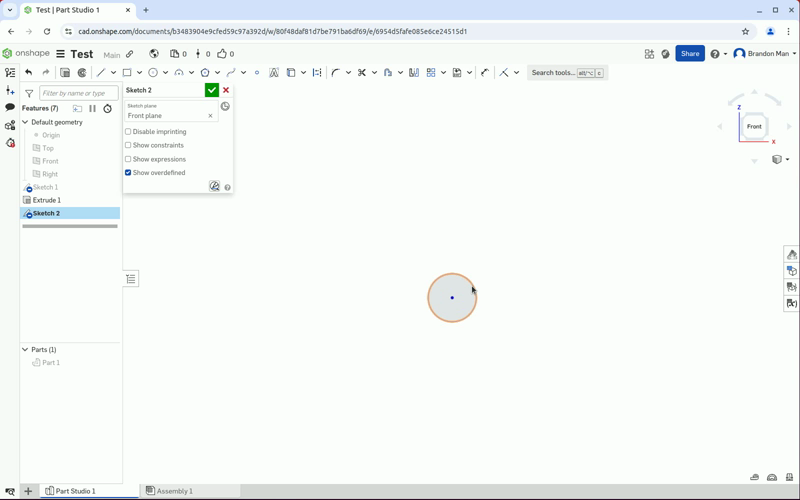
scroll(6)
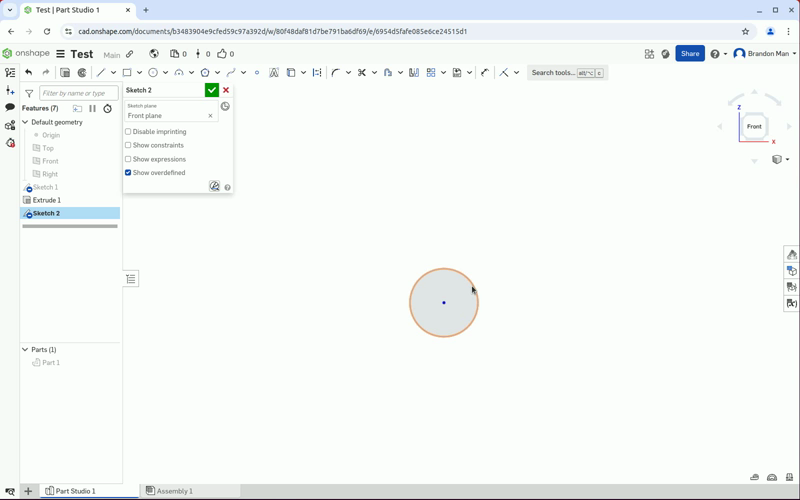
scroll(6)
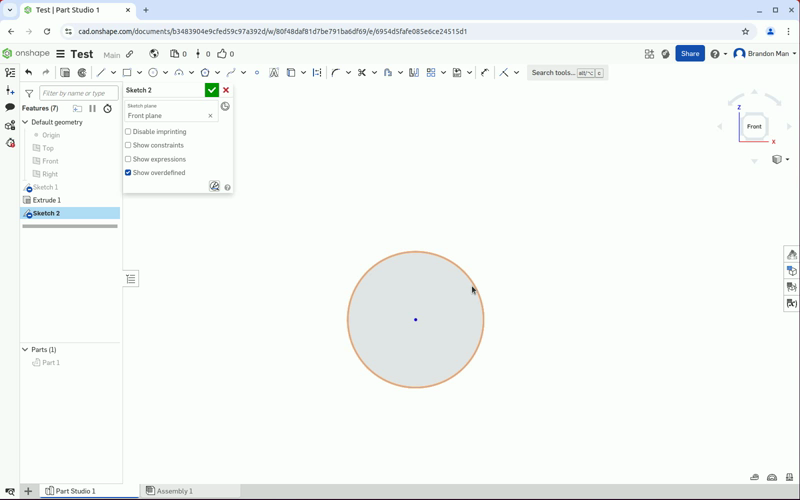
click(472, 285)
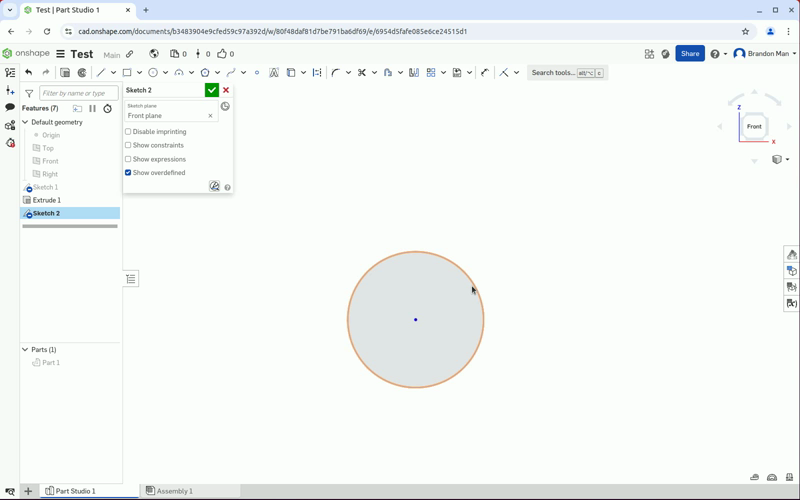
scroll(-6)
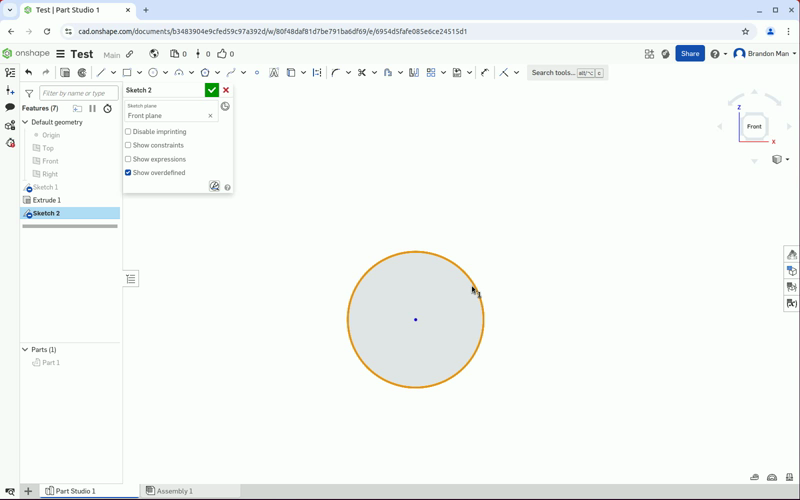
scroll(-6)
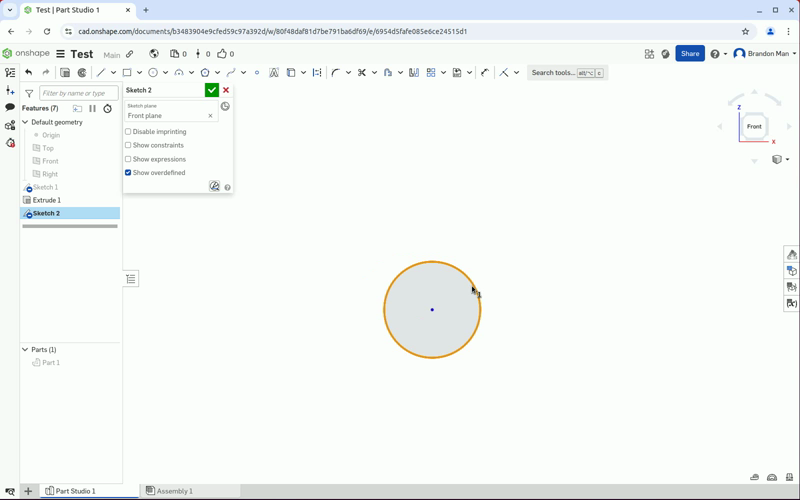
scroll(-6)
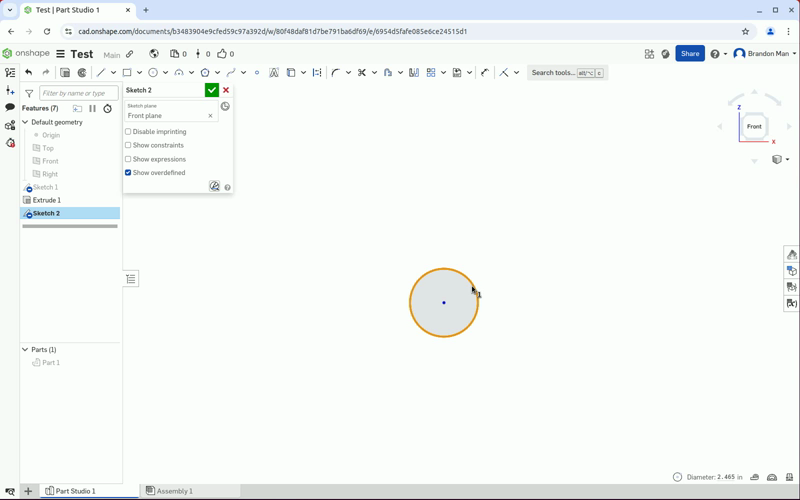
scroll(-6)
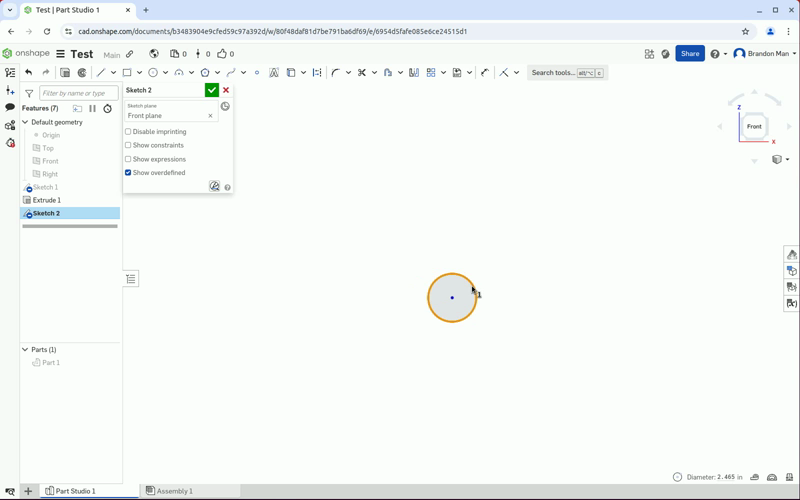
scroll(-6)
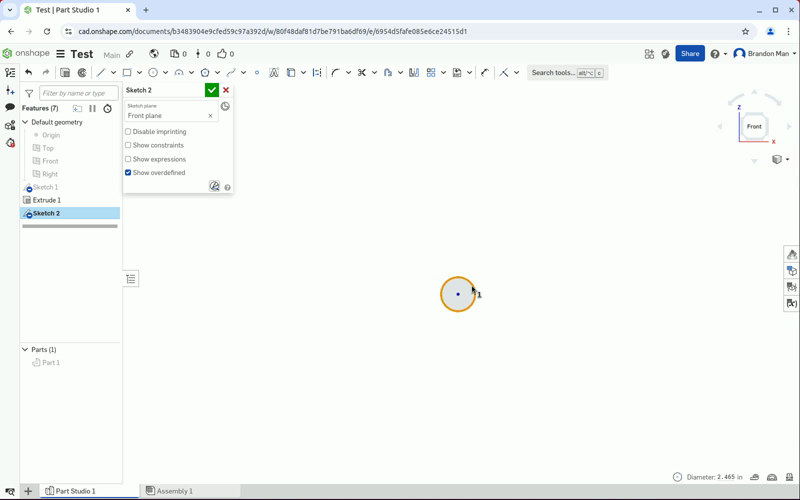
scroll(-6)
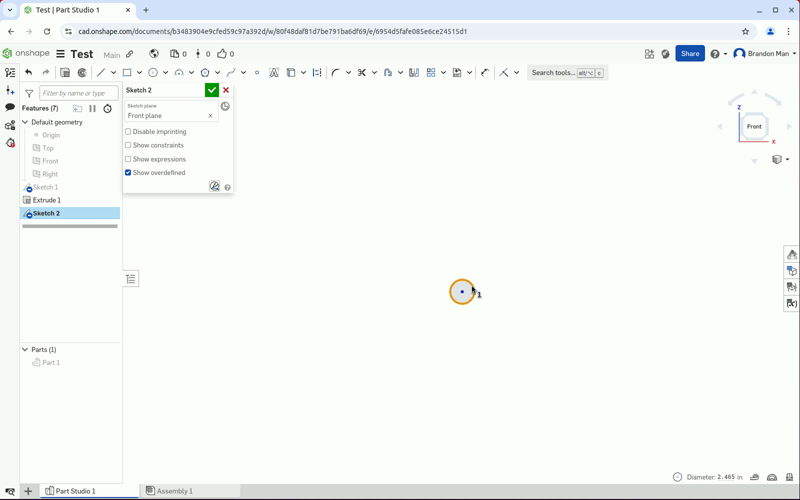
scroll(-6)
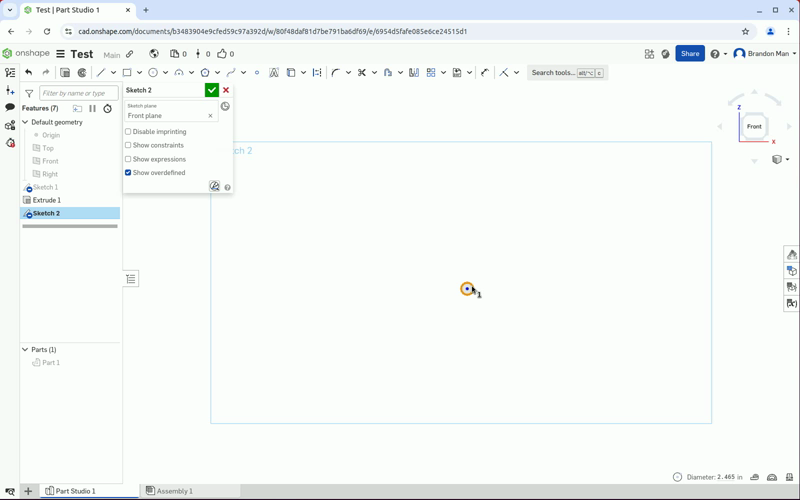
mouse_move(73, 352)
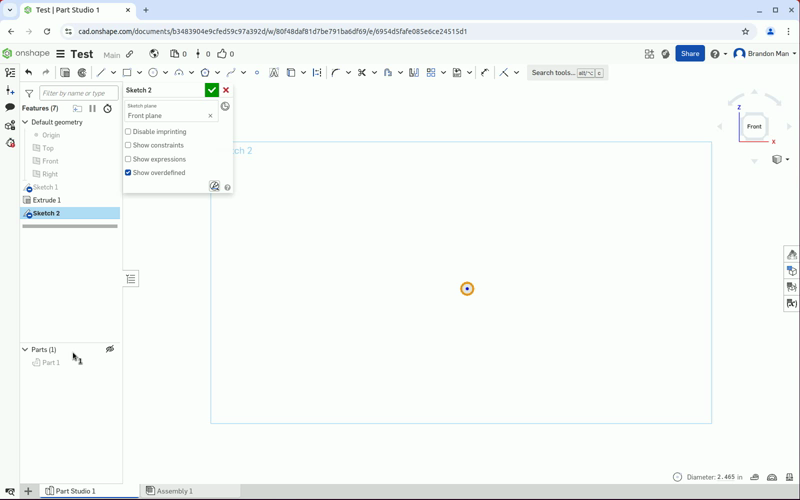
key(shift+y)
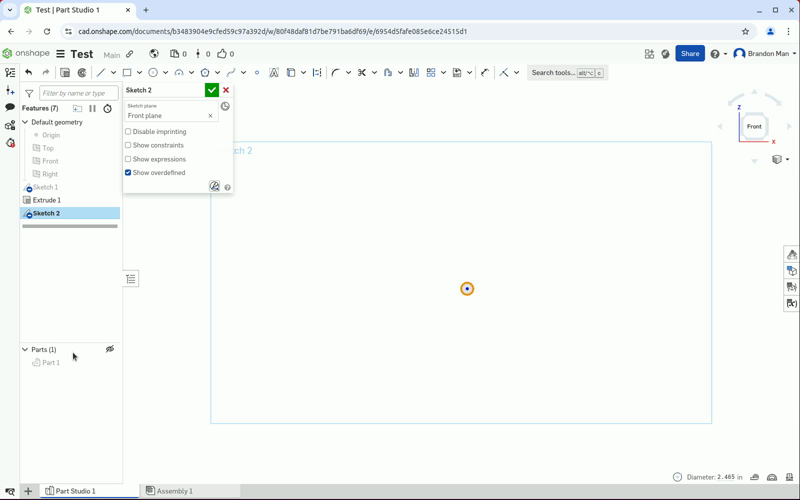
key(shift+e)
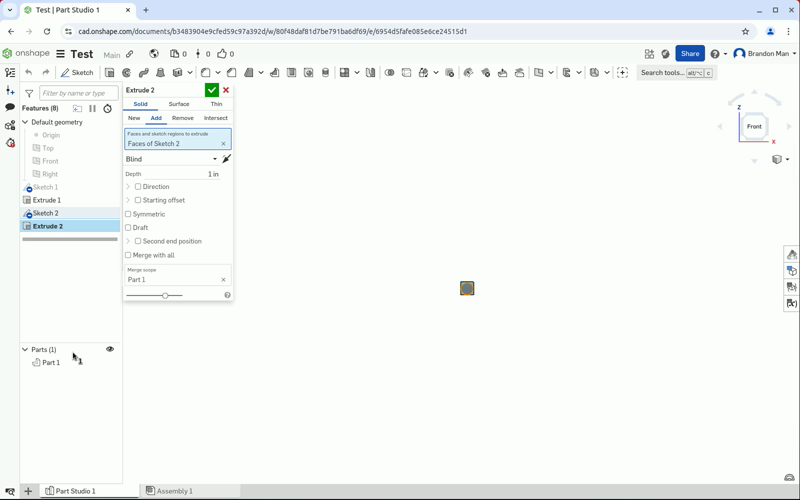
mouse_move(143, 106)
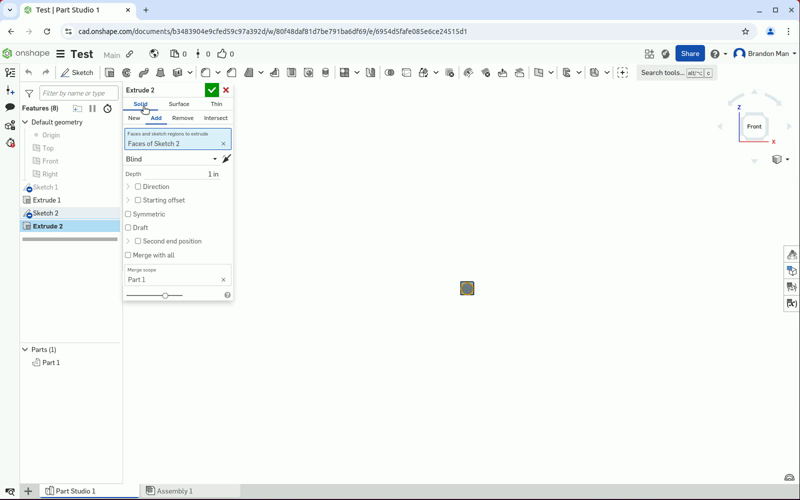
click(143, 106)
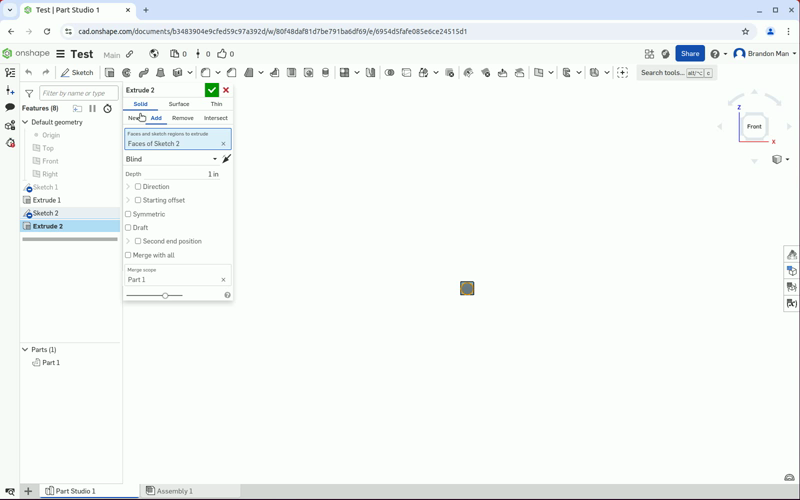
mouse_move(137, 120)
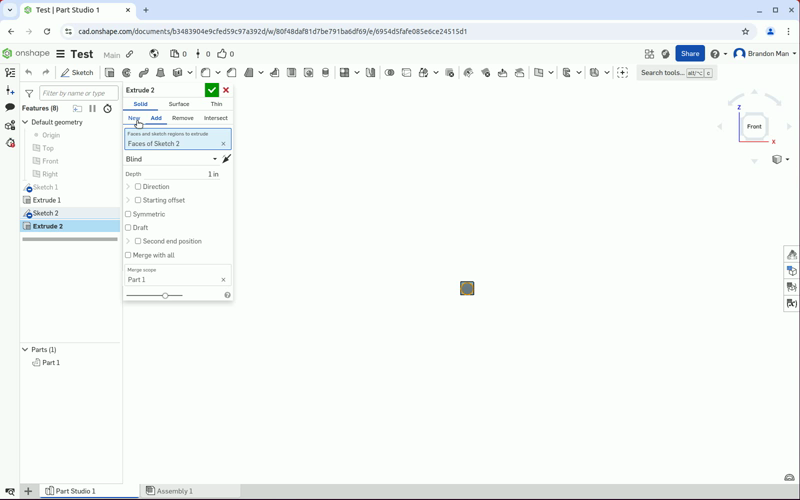
click(137, 120)
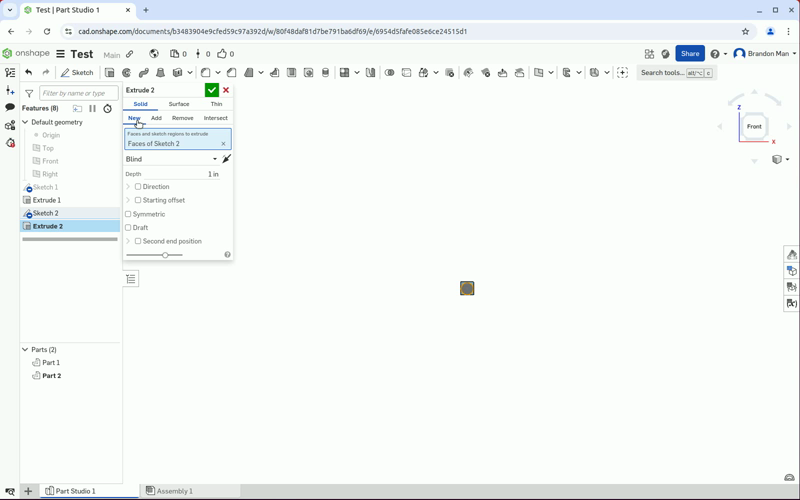
key(tab, 4)
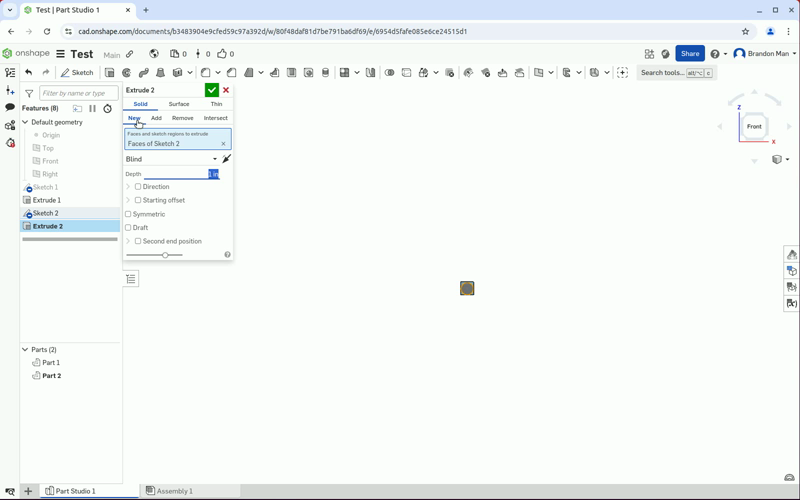
text(23.108)
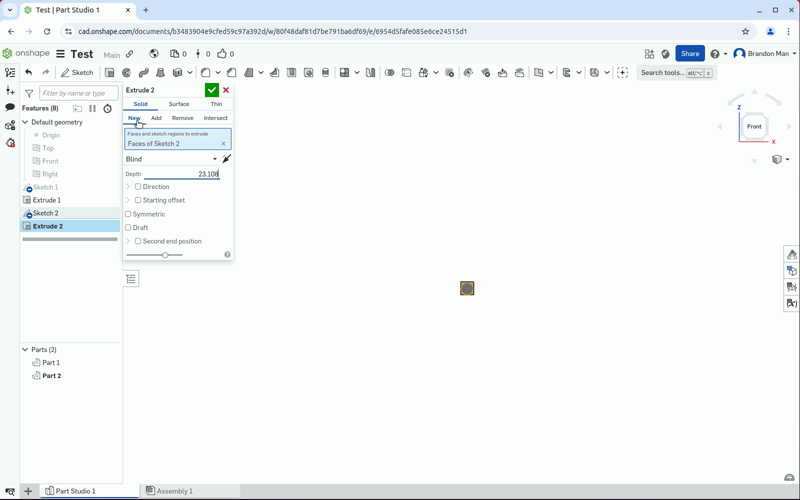
key(enter)
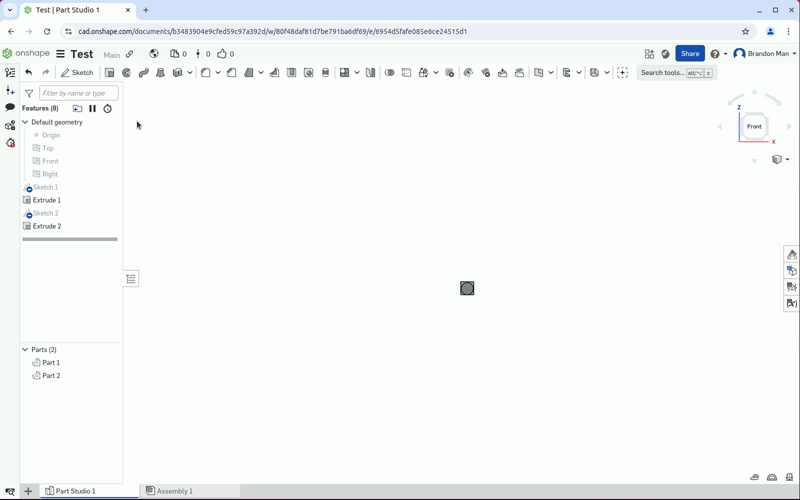
key(shift+h)
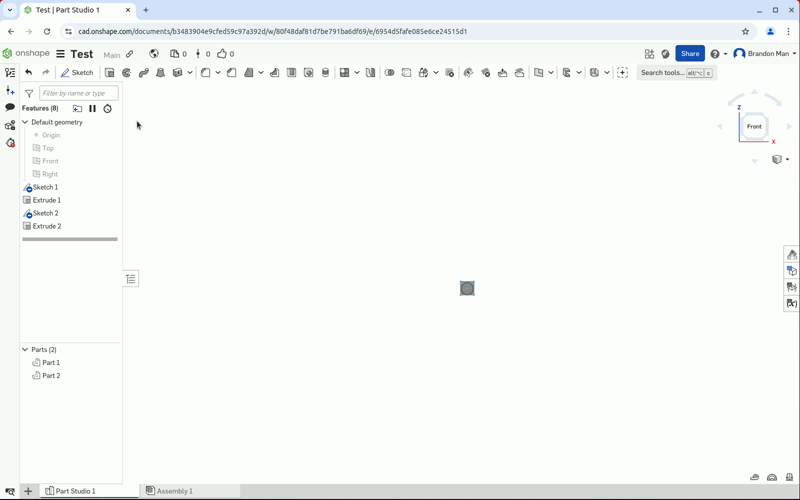
key(shift+h)
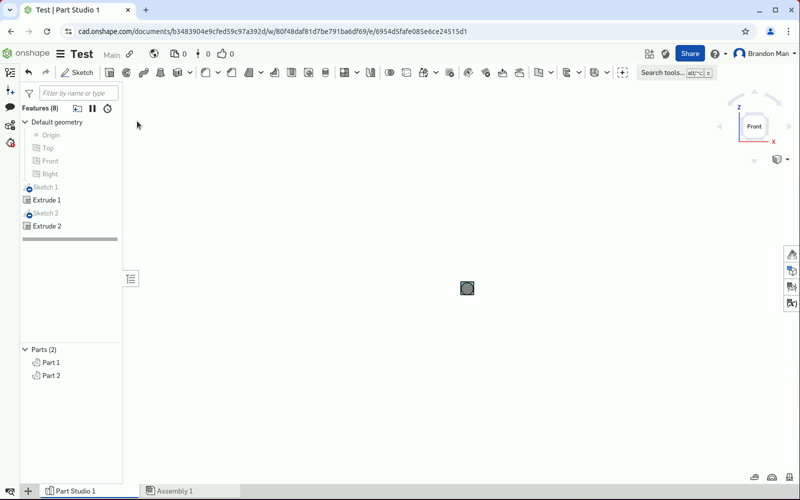
mouse_move(73, 189)
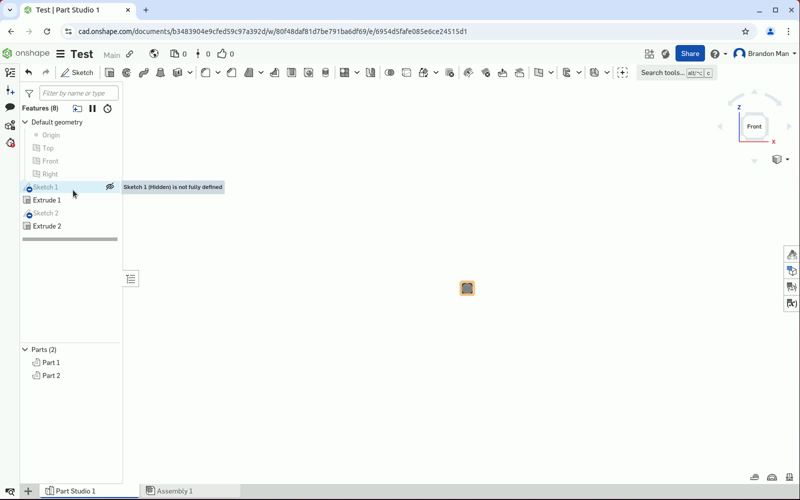
click(73, 189)
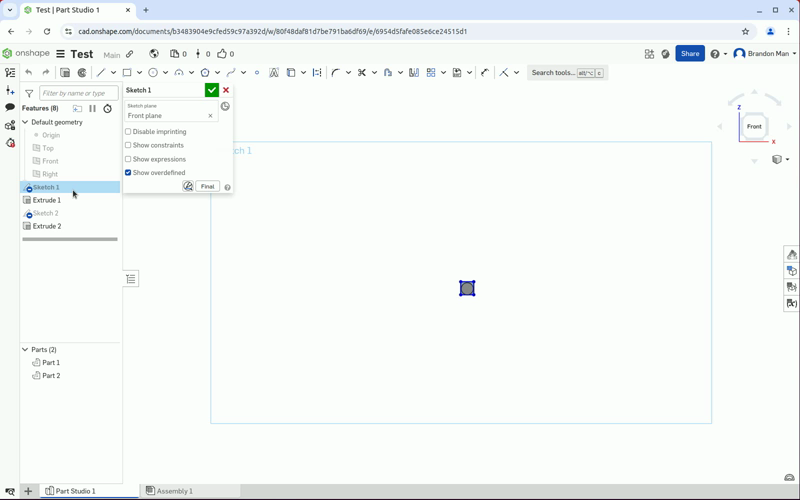
mouse_move(229, 92)
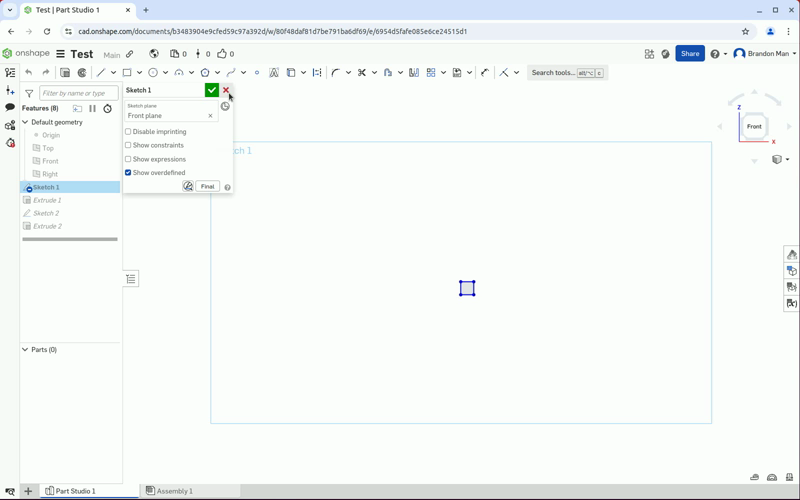
click(229, 92)
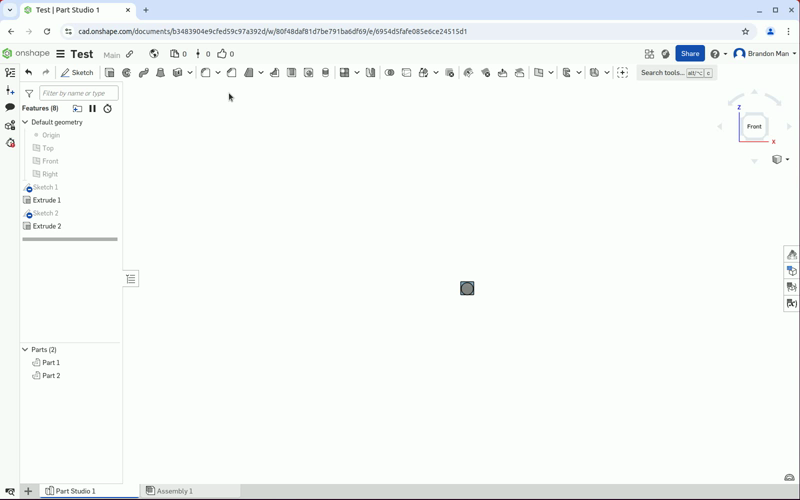
mouse_move(73, 352)
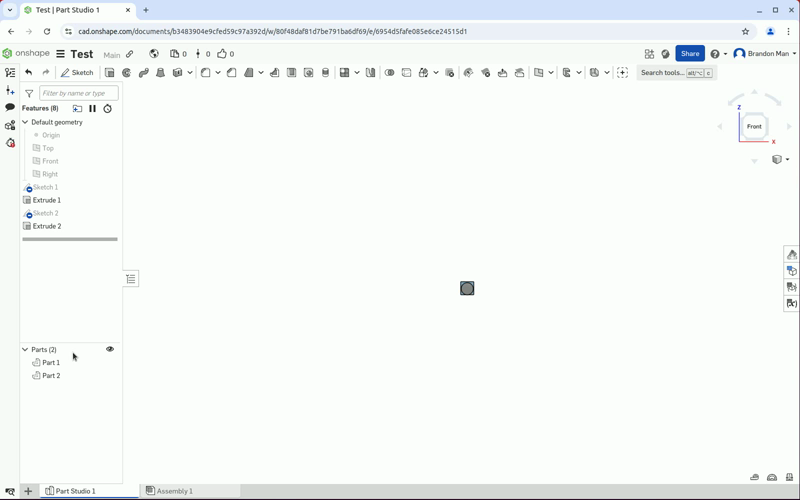
key(y)
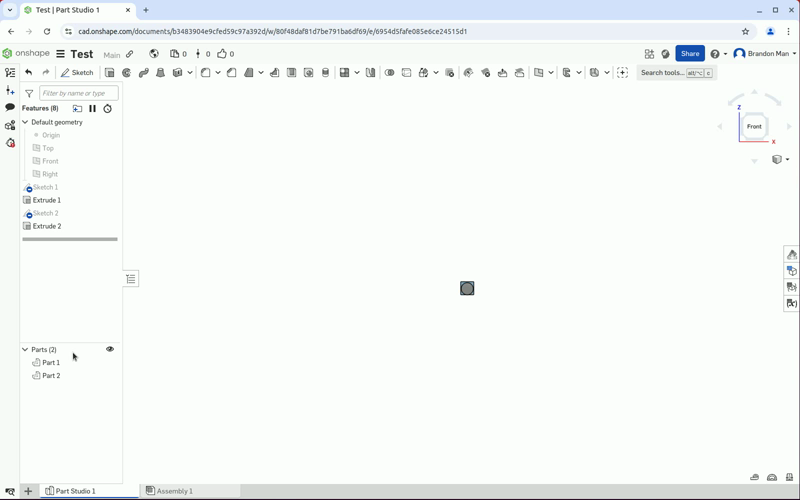
key(shift+p)
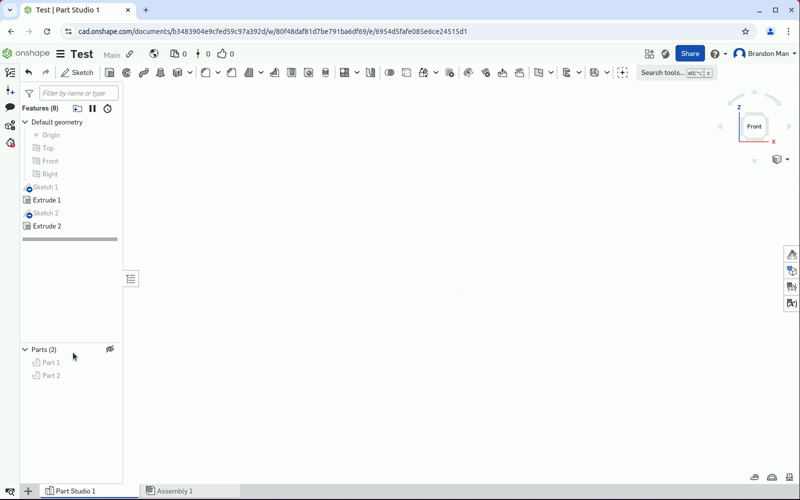
key(space)
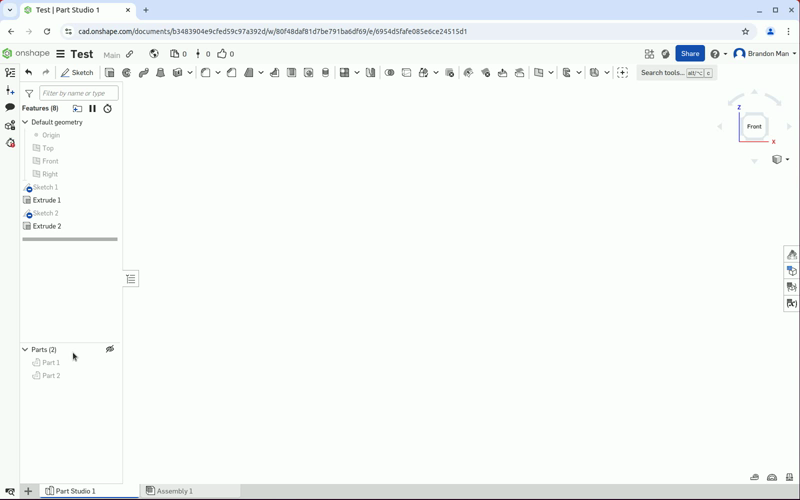
key_down(shift)
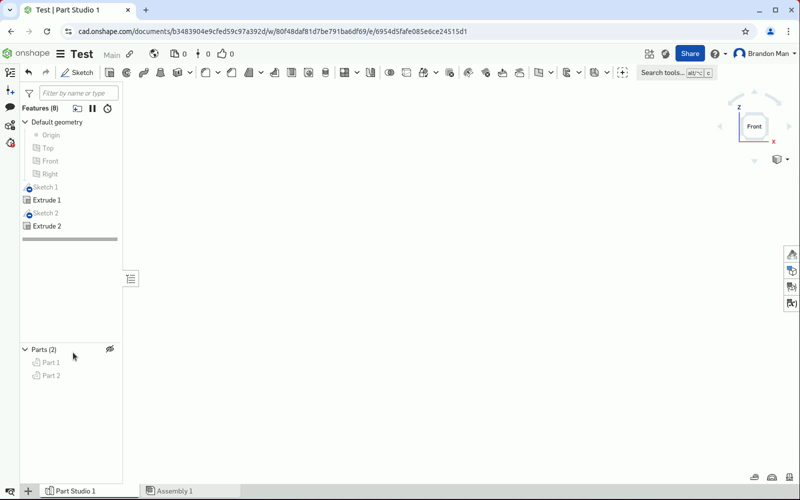
key(left)
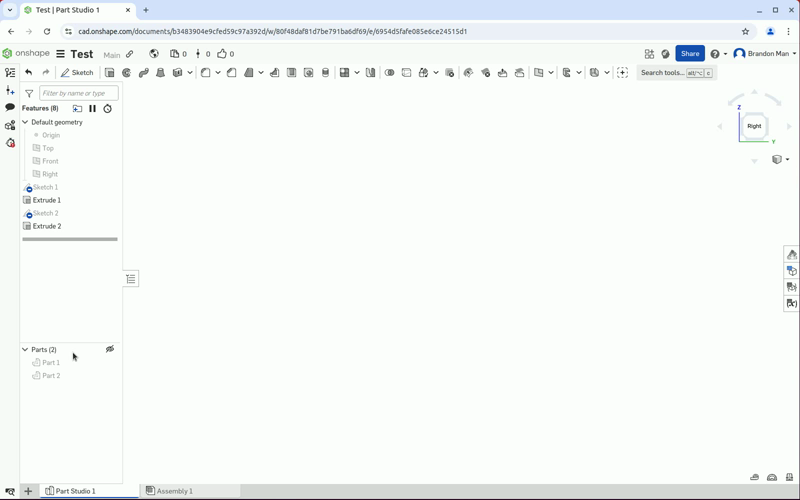
key_up(shift)
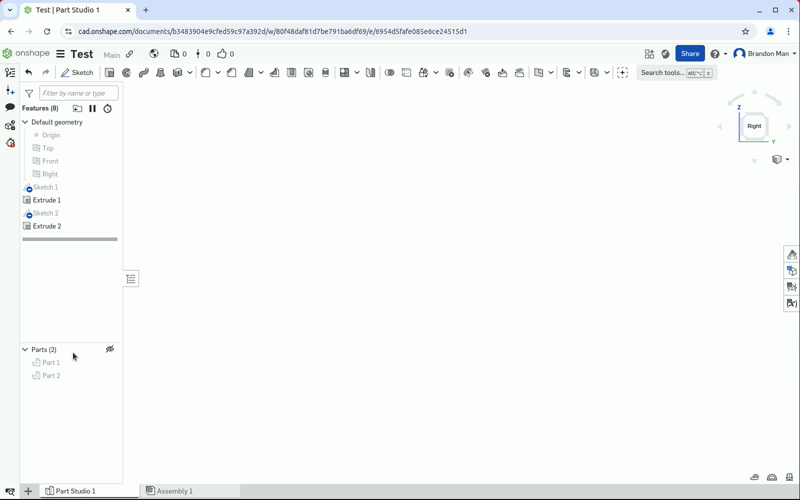
mouse_move(73, 352)
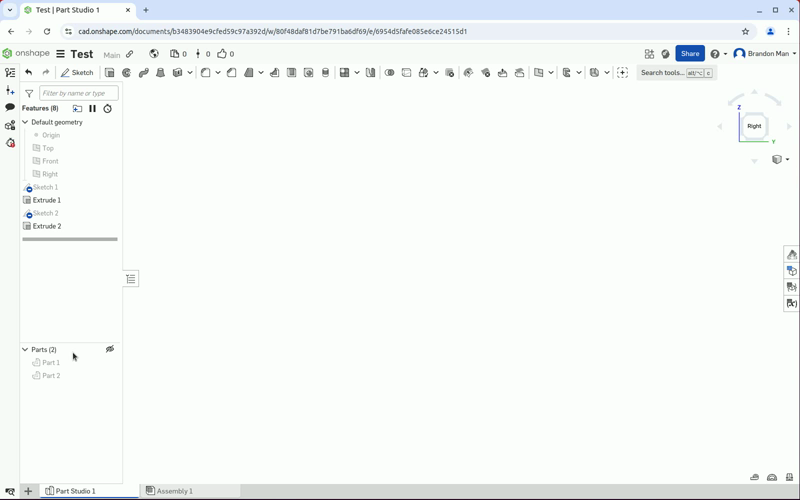
key(shift+y)
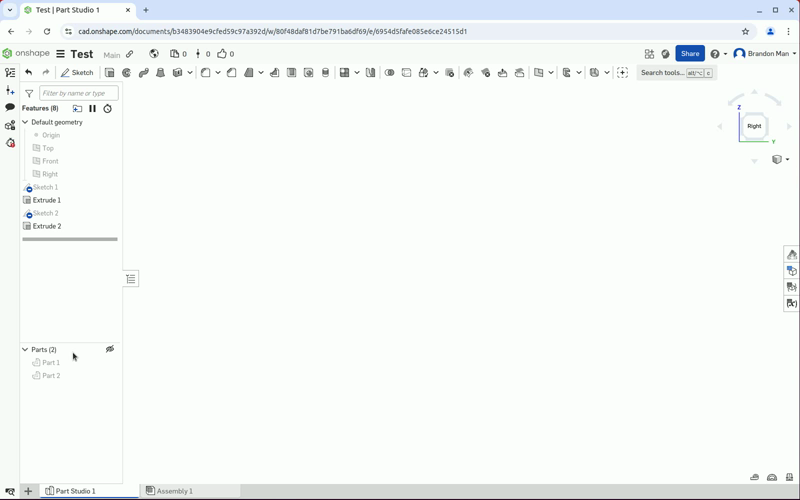
key(shift+s)
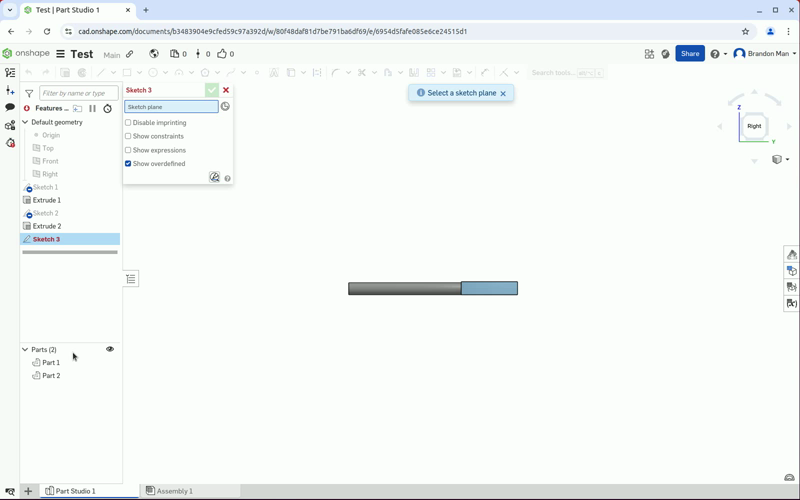
mouse_move(73, 176)
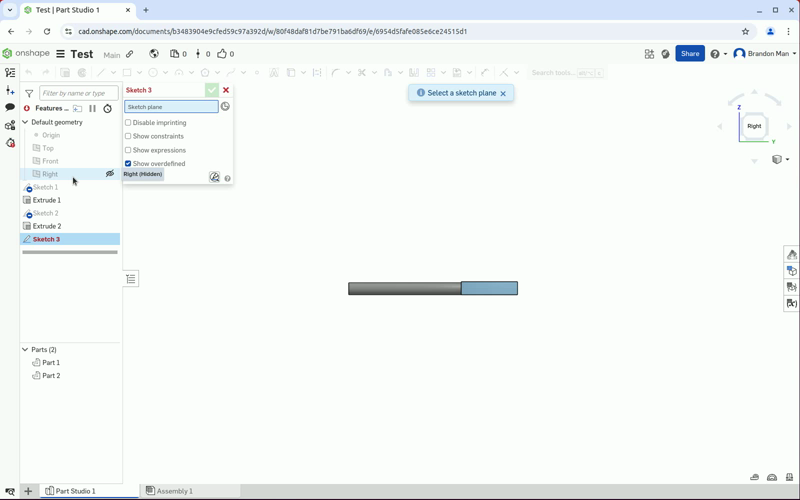
click(73, 176)
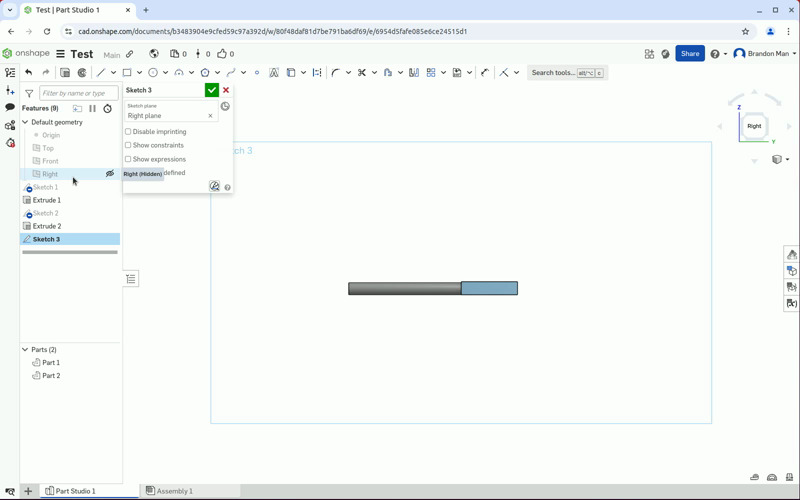
mouse_move(73, 352)
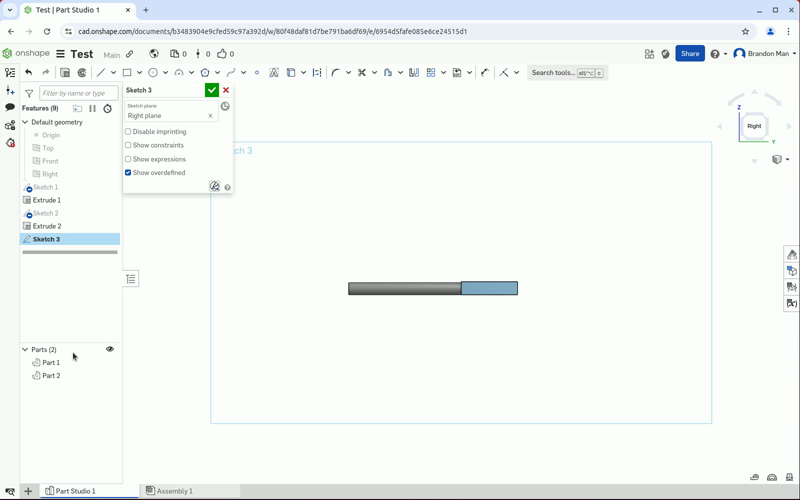
key(y)
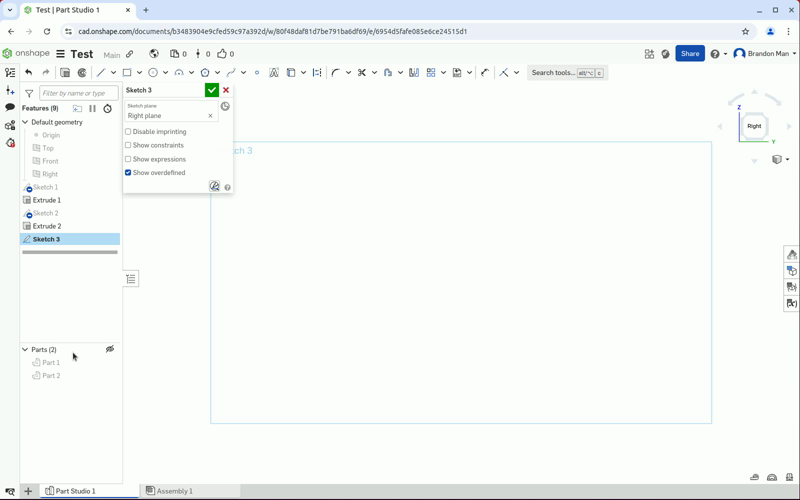
key(c)
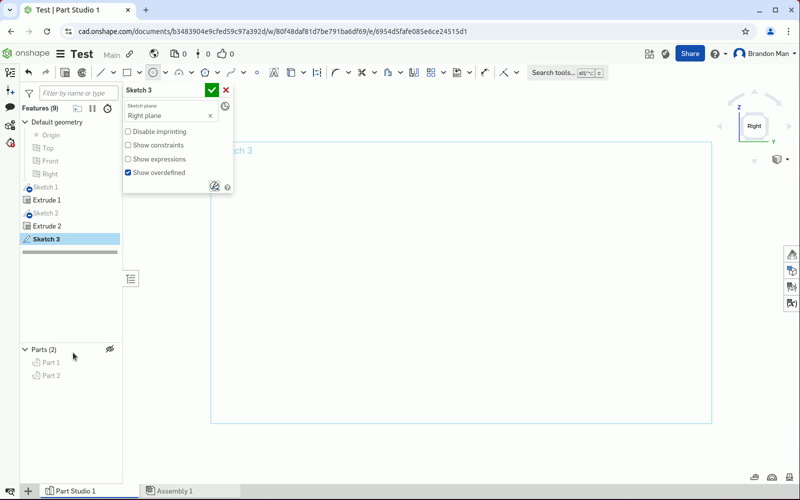
key_down(shift)
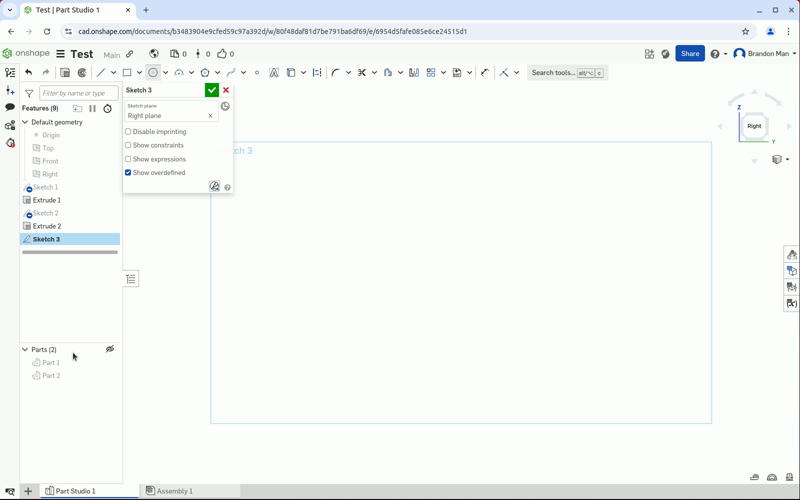
mouse_move(472, 288)
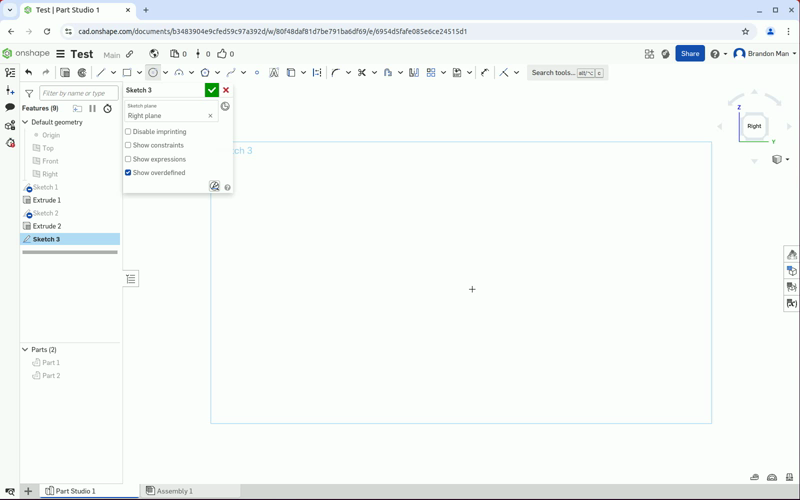
click(472, 288)
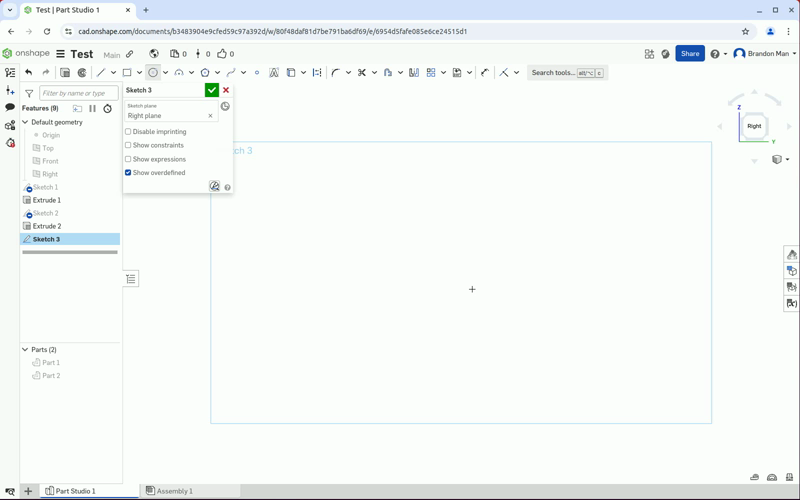
key_up(shift)
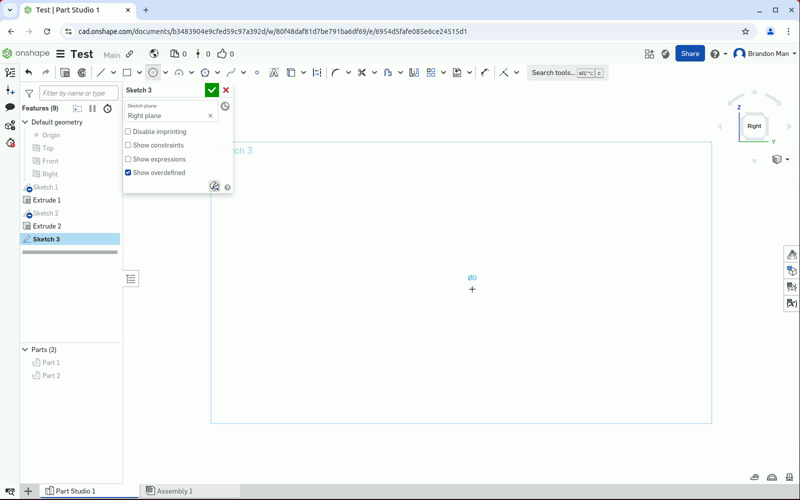
mouse_move(475, 288)
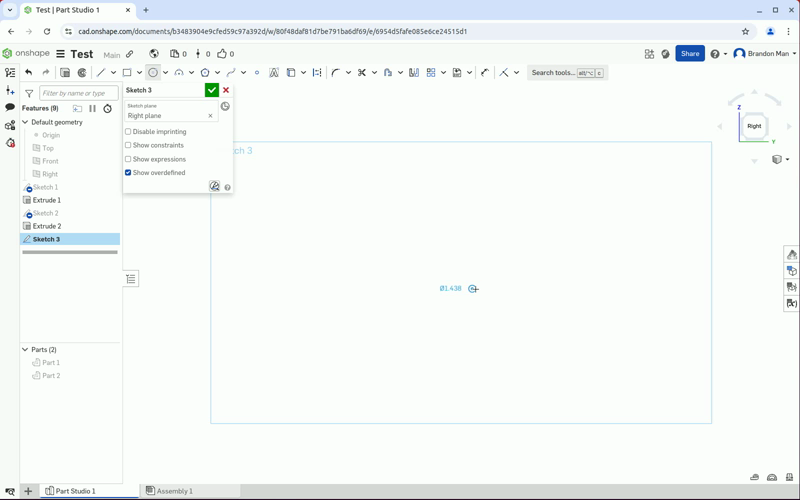
click(475, 288)
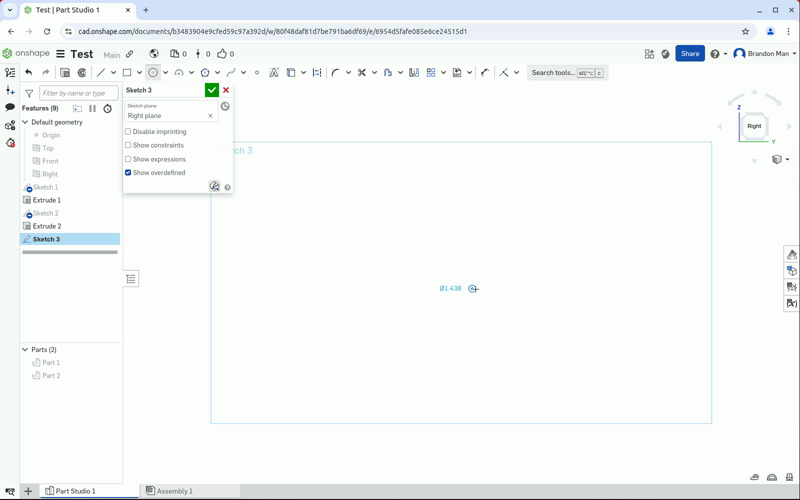
key(esc)
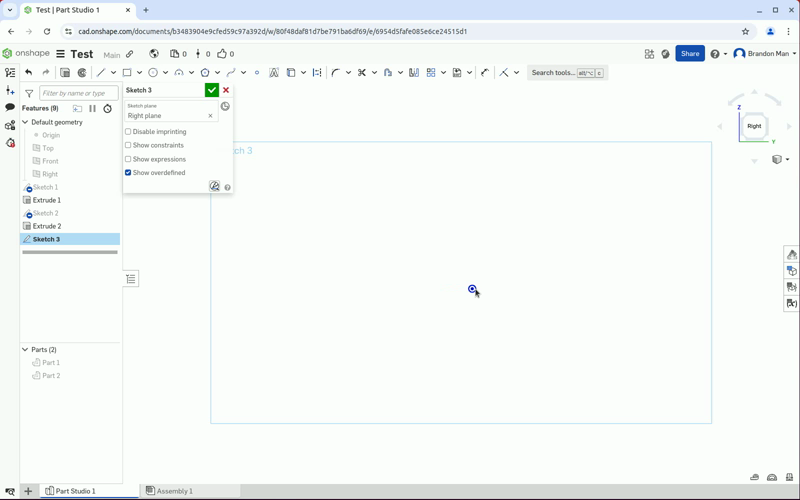
mouse_move(469, 289)
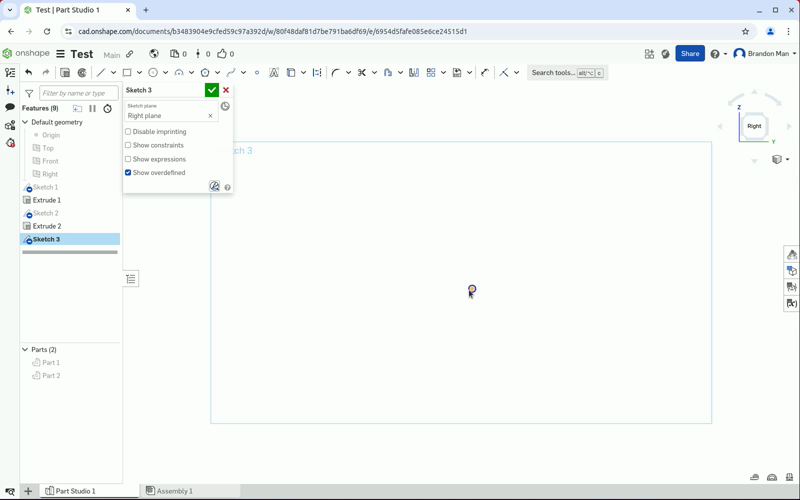
scroll(6)
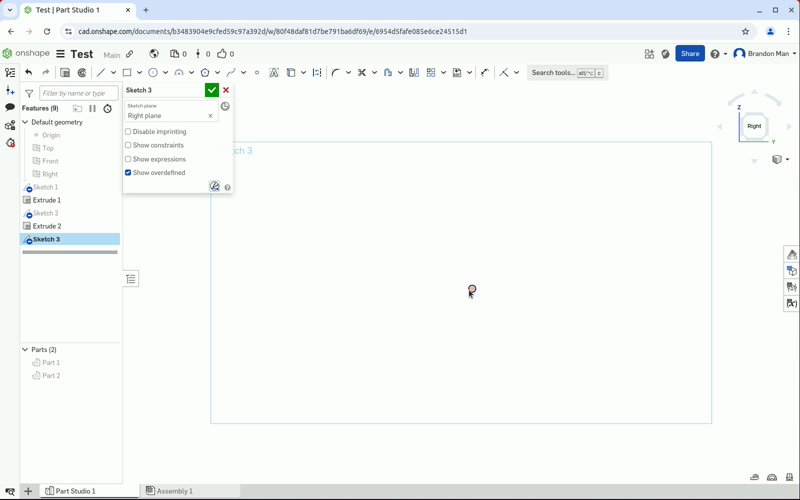
scroll(6)
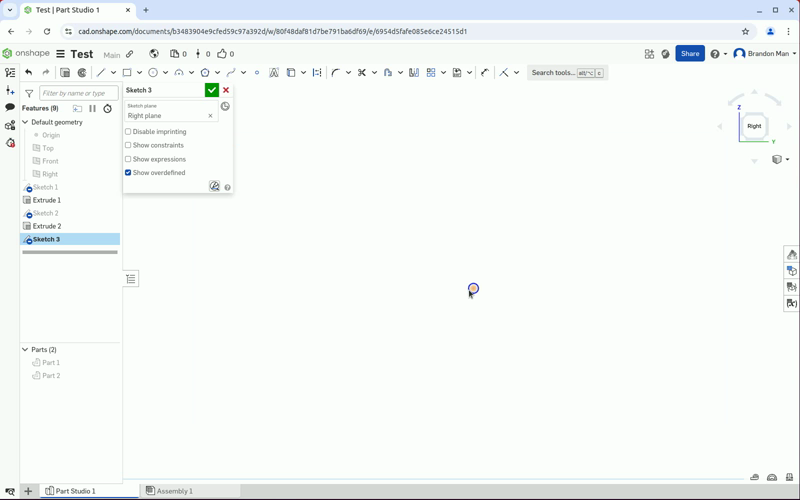
scroll(6)
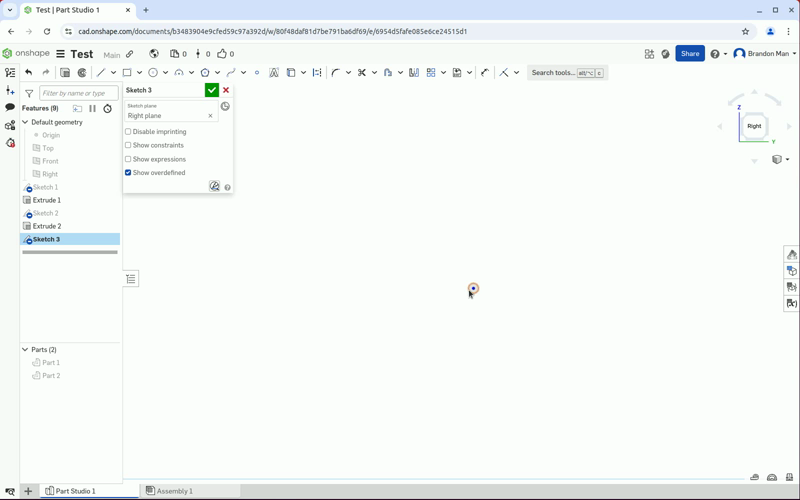
scroll(6)
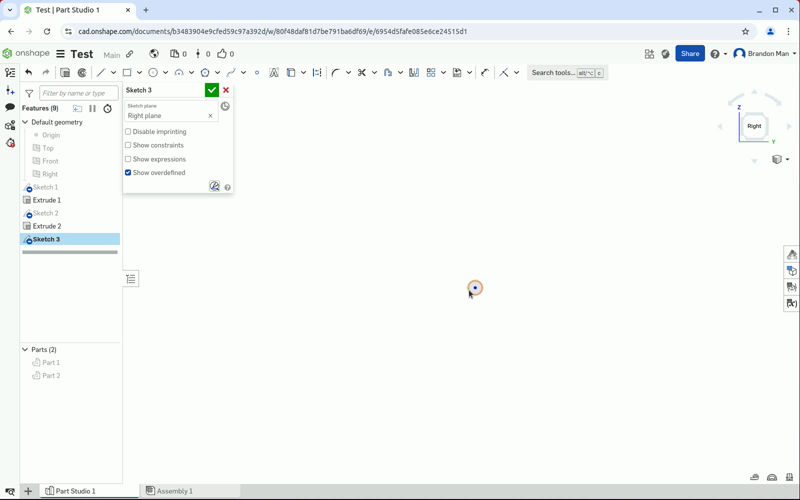
scroll(6)
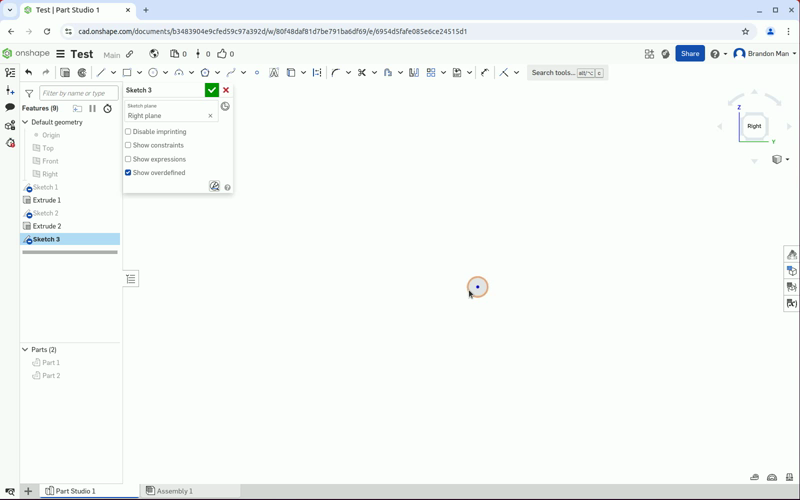
scroll(6)
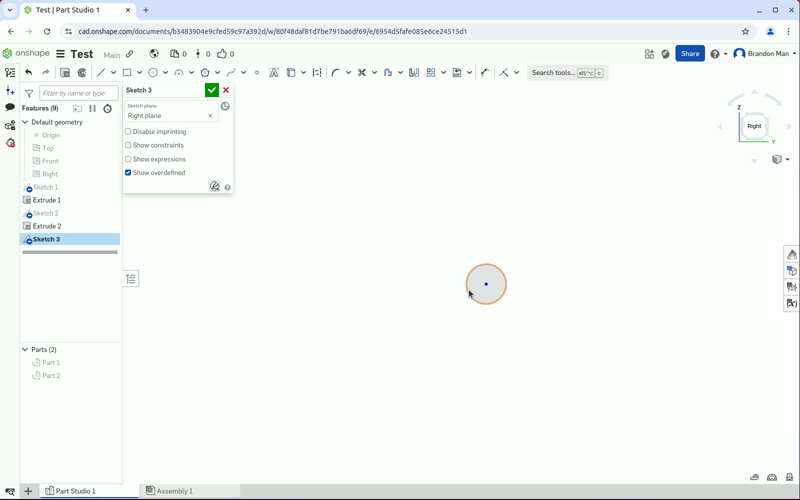
scroll(6)
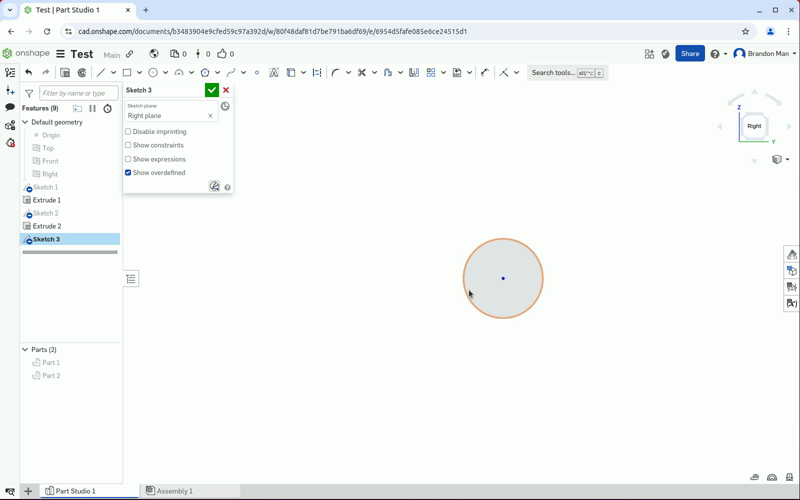
click(469, 289)
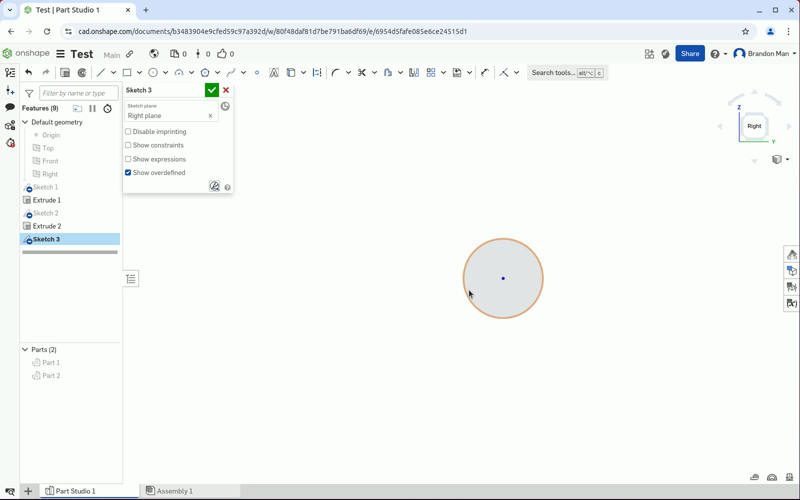
scroll(-6)
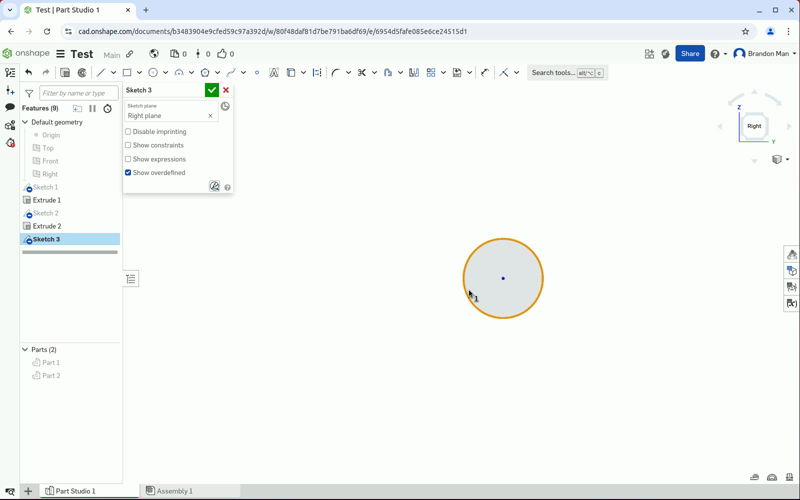
scroll(-6)
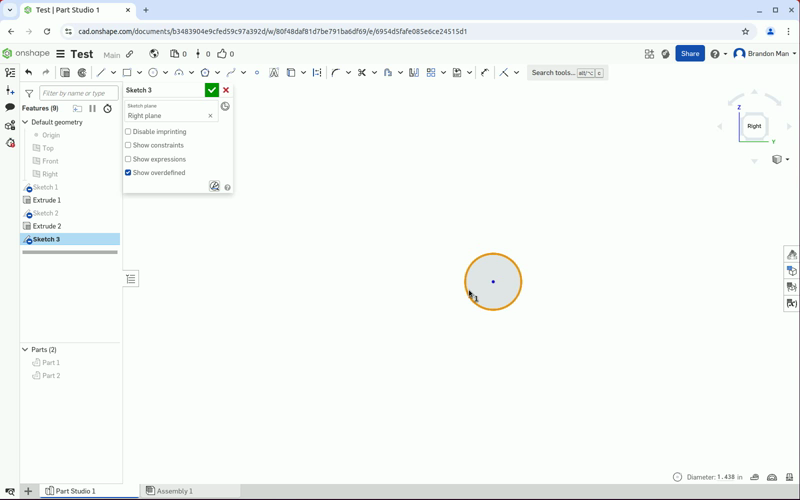
scroll(-6)
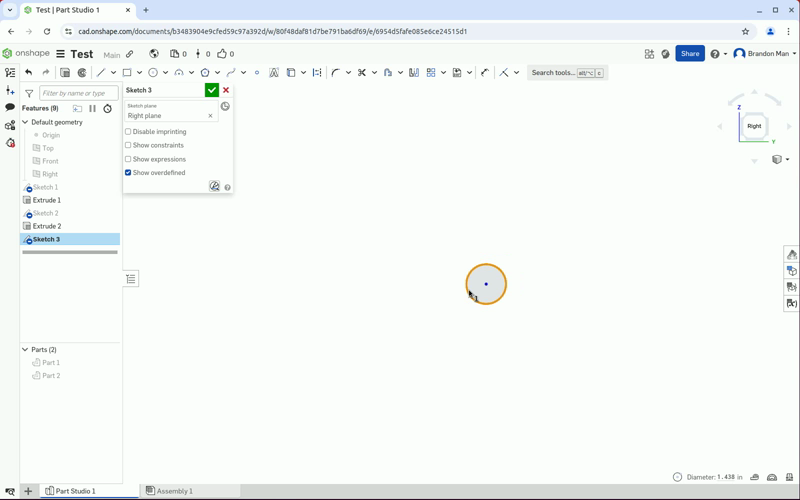
scroll(-6)
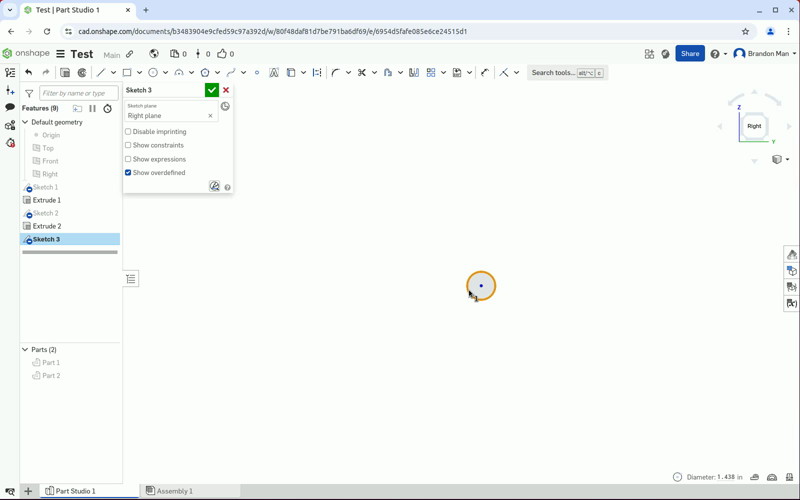
scroll(-6)
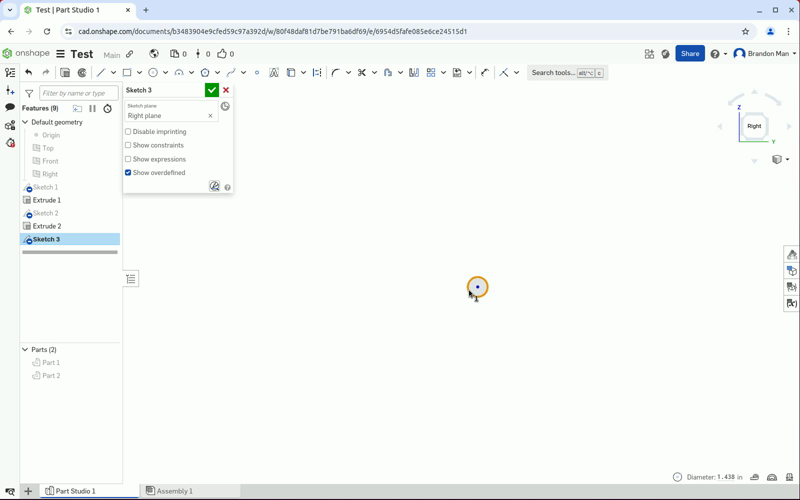
scroll(-6)
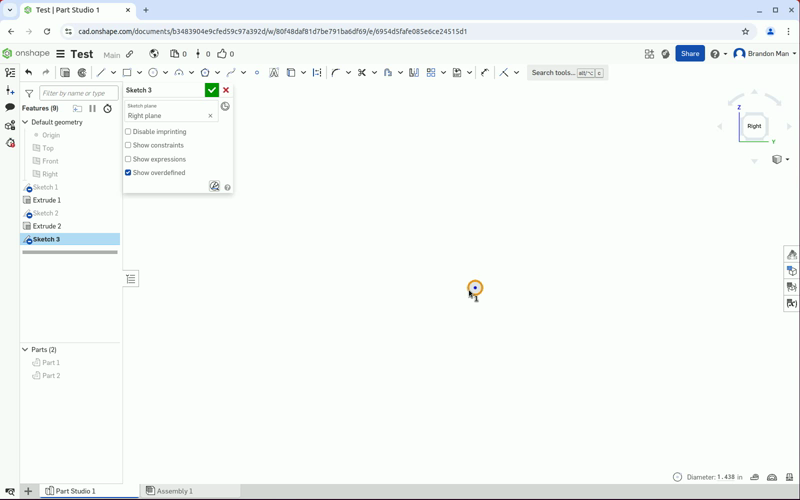
scroll(-6)
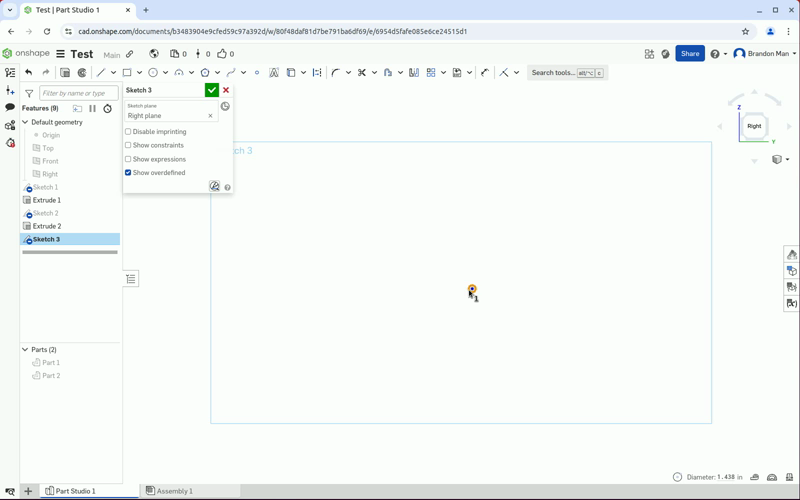
mouse_move(73, 352)
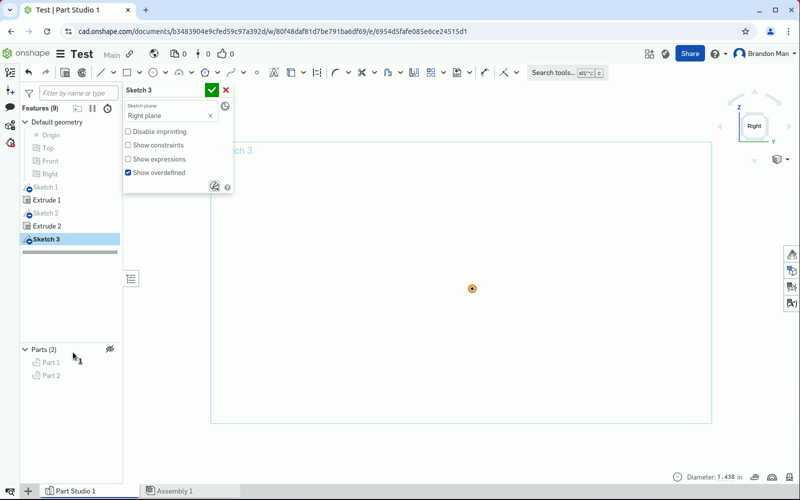
key(shift+y)
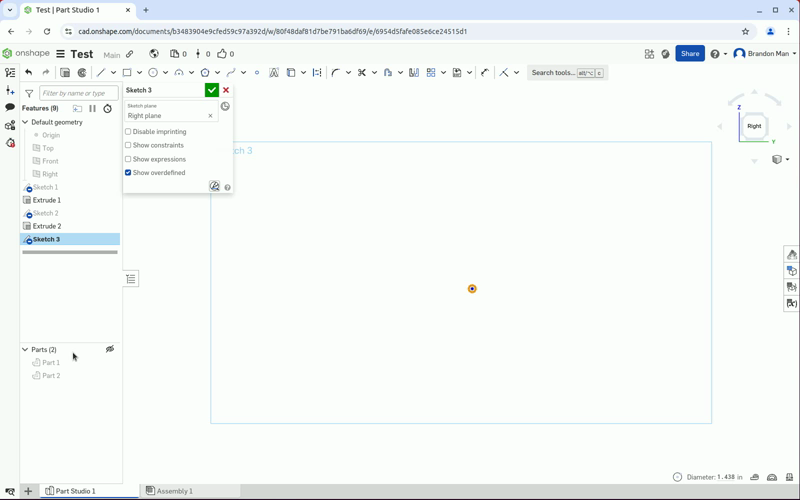
key(shift+e)
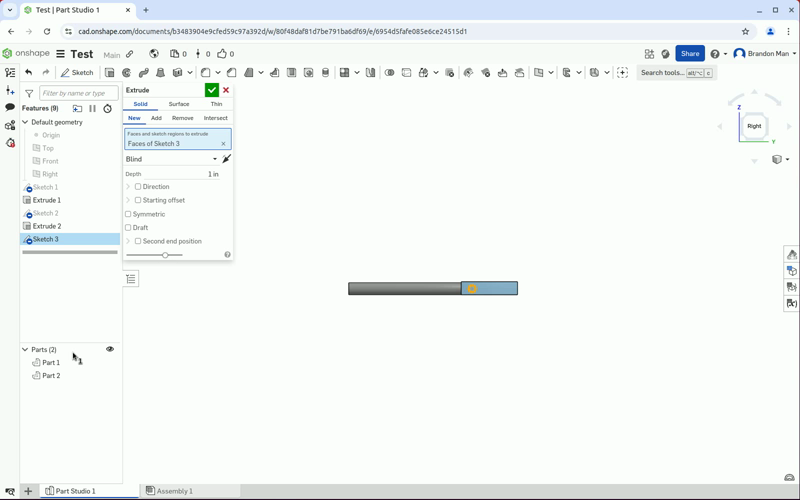
mouse_move(143, 106)
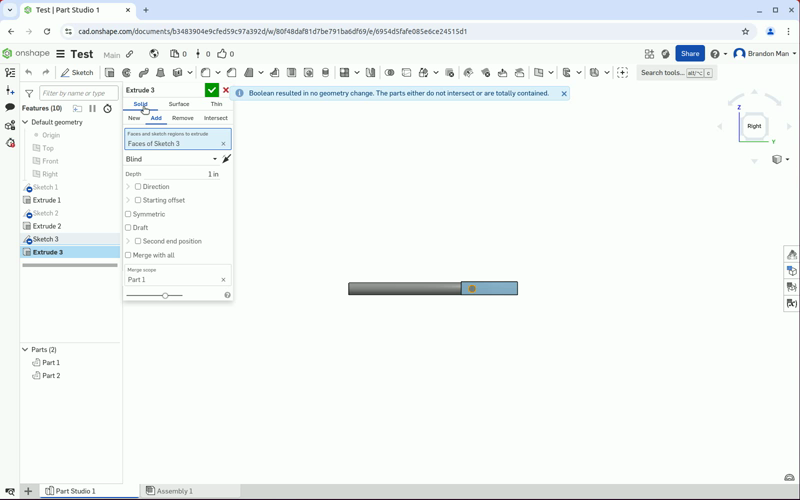
click(143, 106)
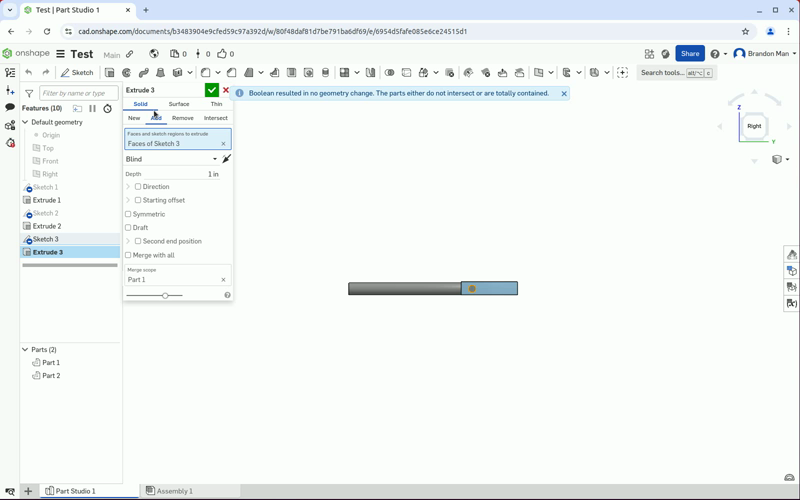
mouse_move(186, 120)
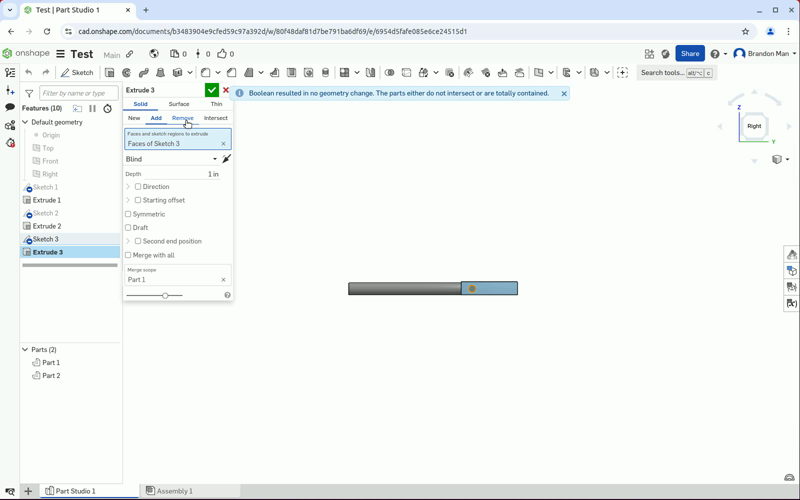
click(186, 120)
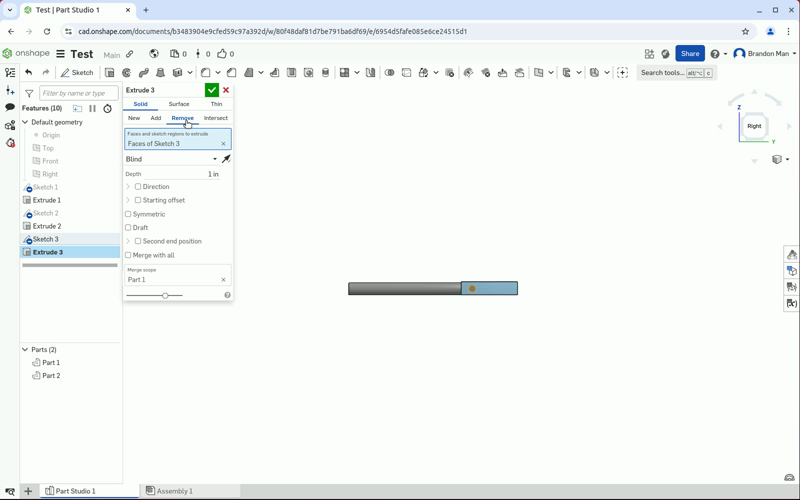
key(tab, 4)
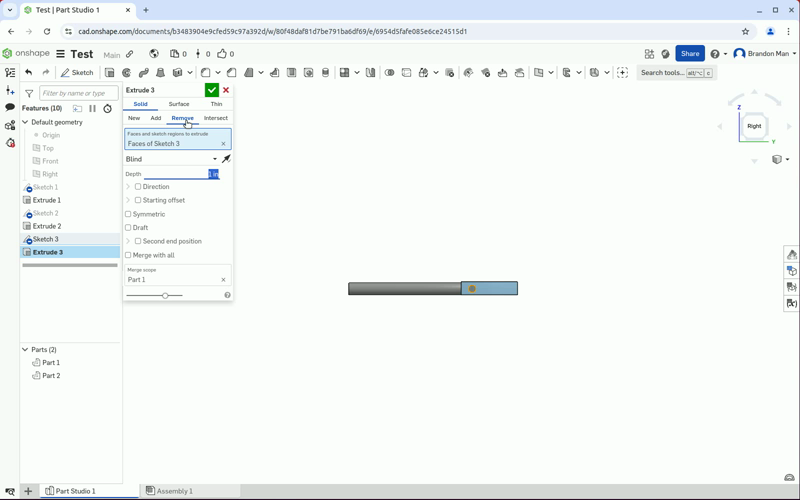
text(4.574)
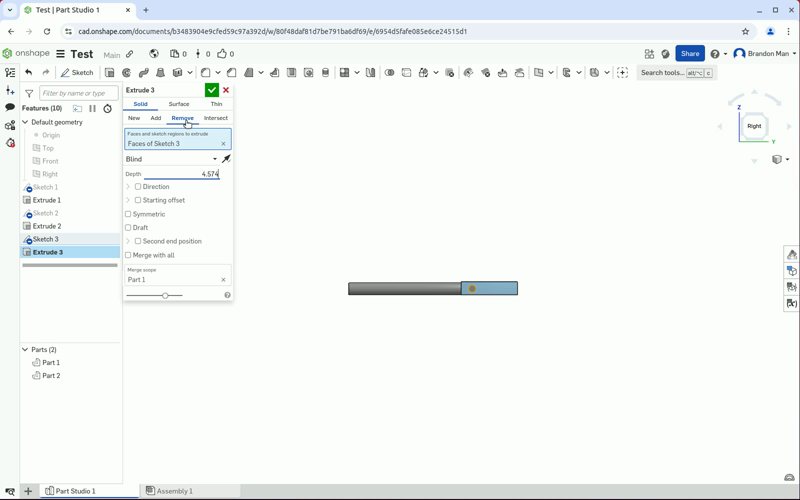
key(tab, 6)
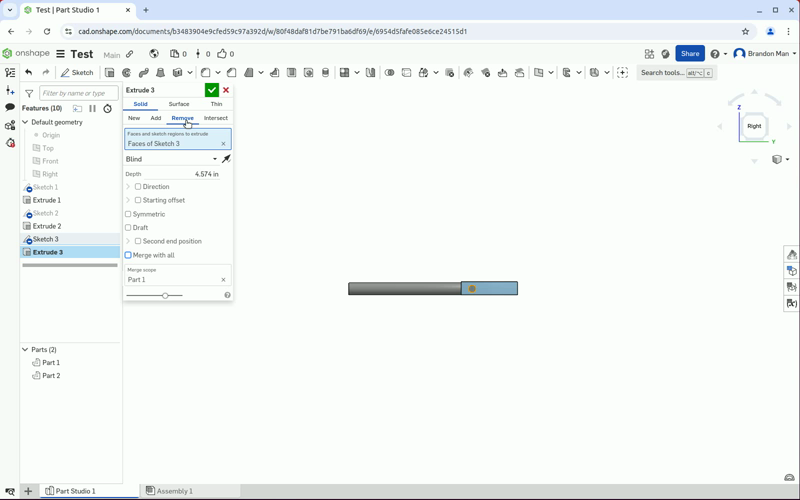
key(space)
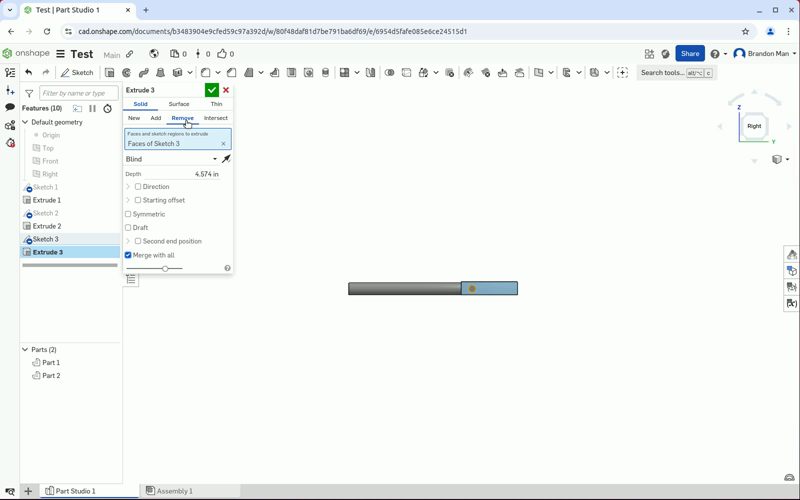
key(enter)
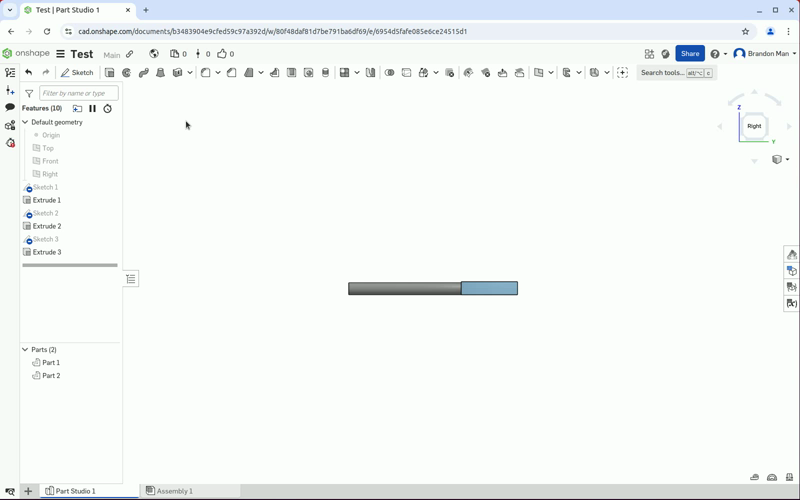
key(shift+h)
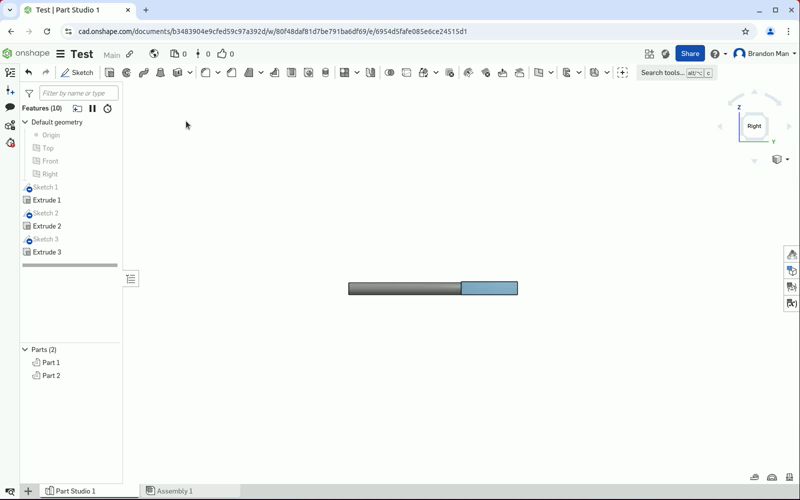
key(shift+h)
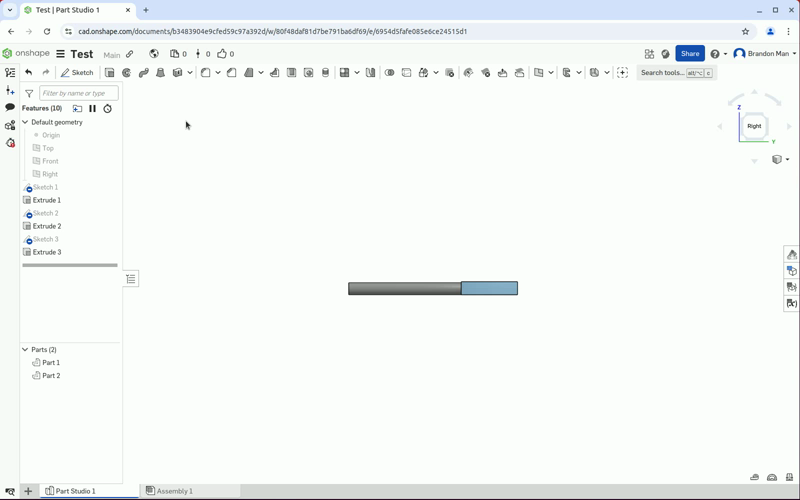
mouse_move(73, 189)
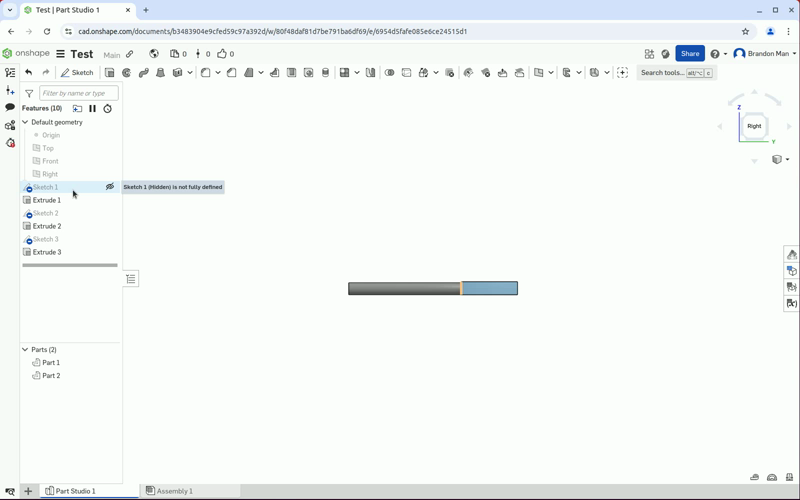
click(73, 189)
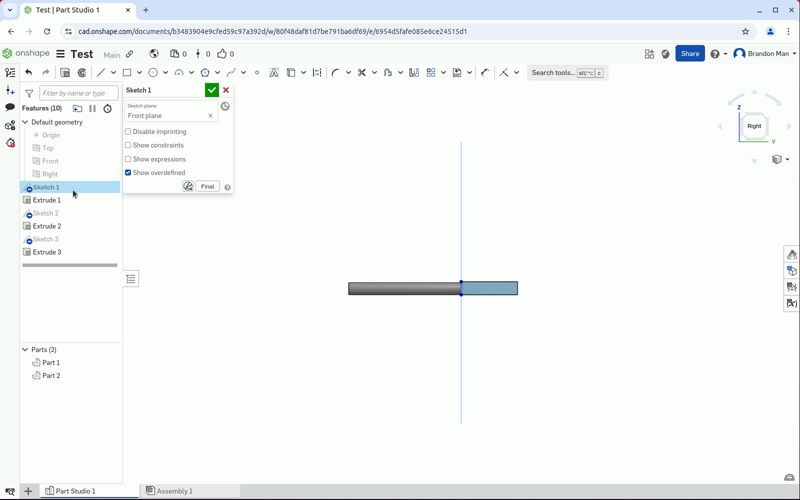
mouse_move(229, 92)
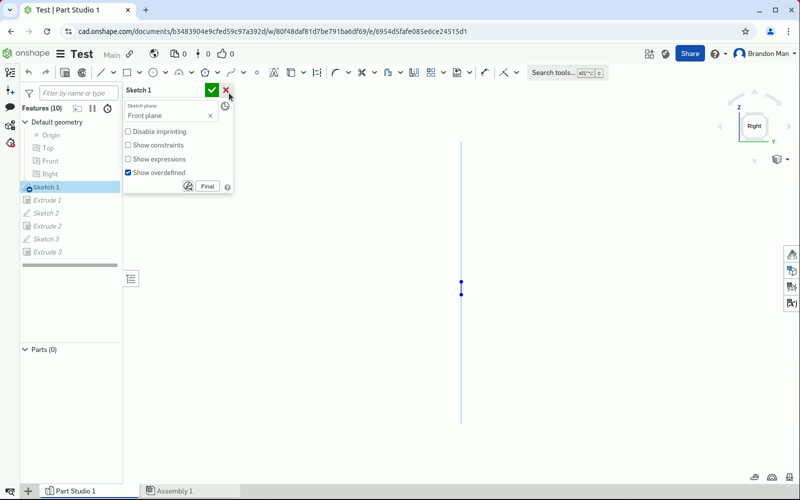
click(229, 92)
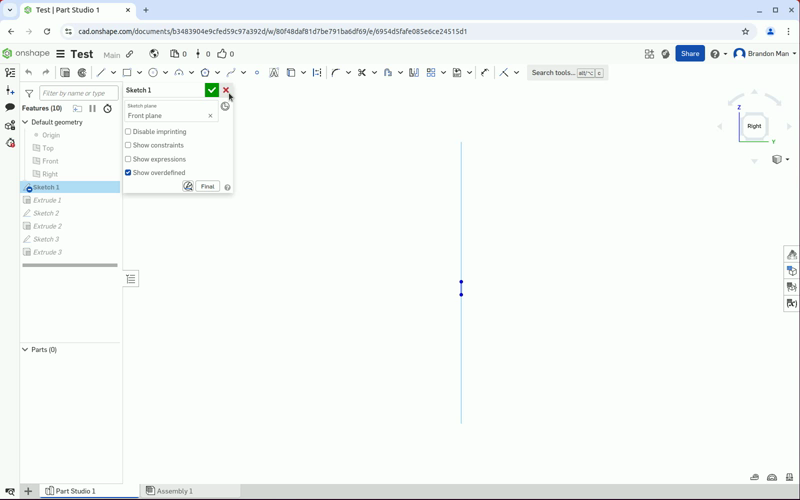
key(shift+s)
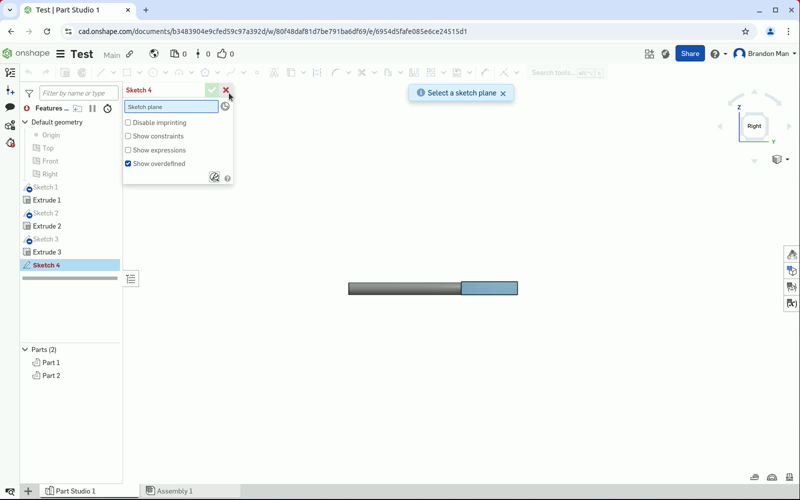
mouse_move(73, 176)
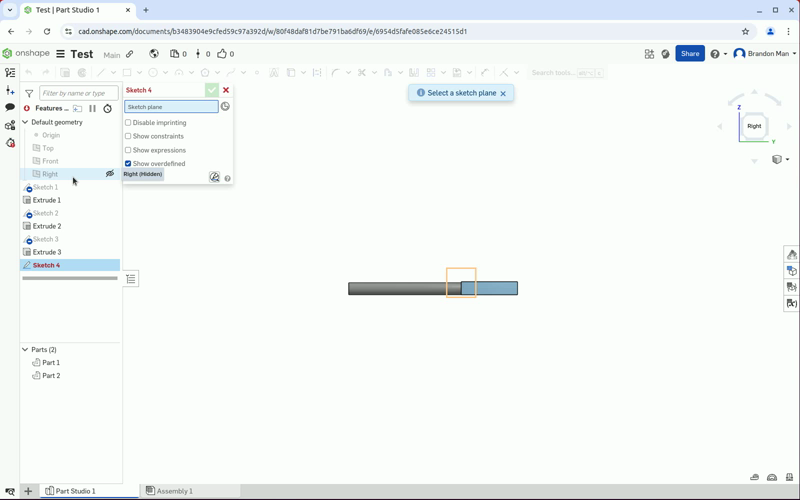
click(73, 176)
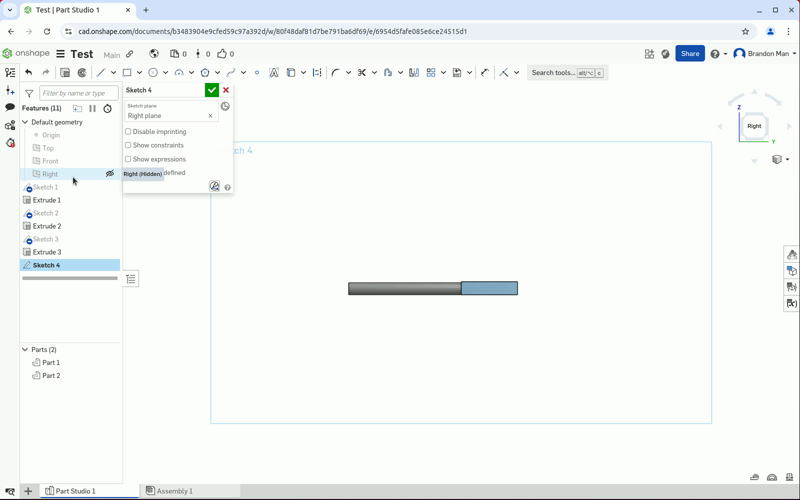
mouse_move(73, 352)
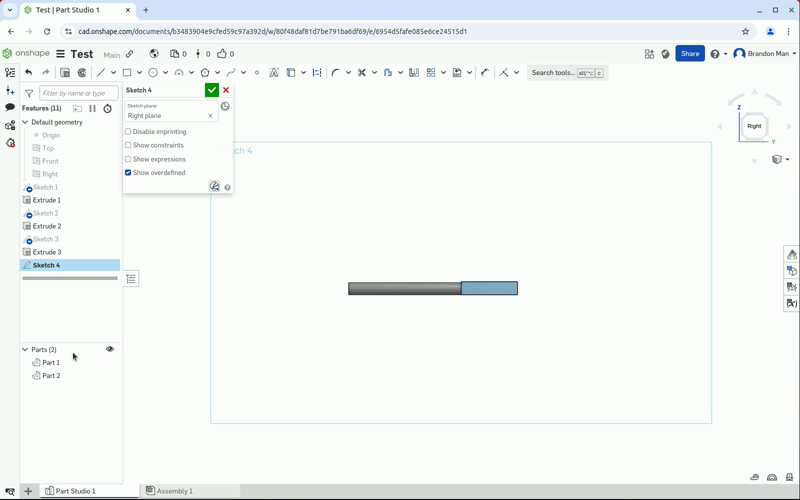
key(y)
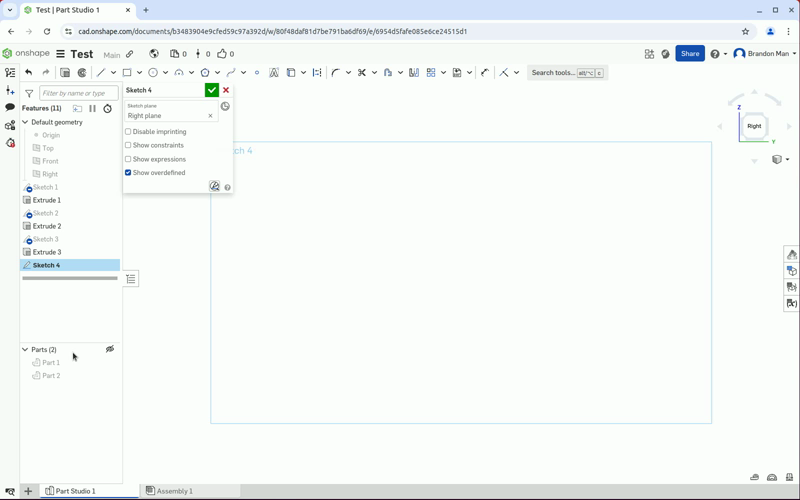
key(c)
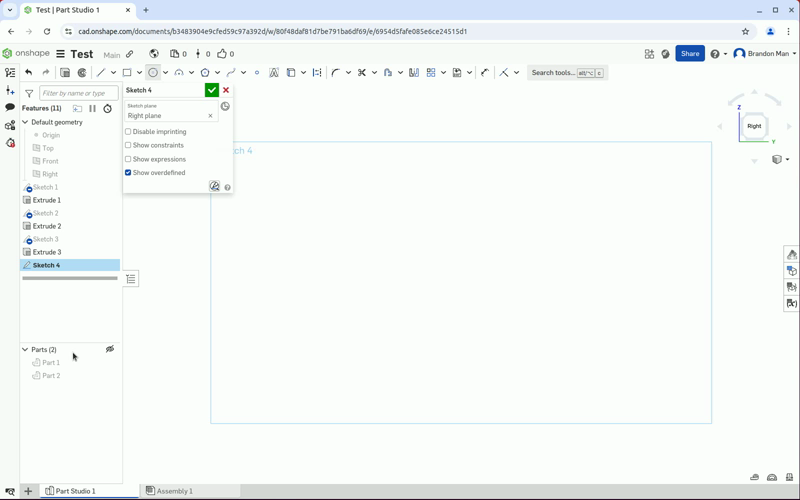
key_down(shift)
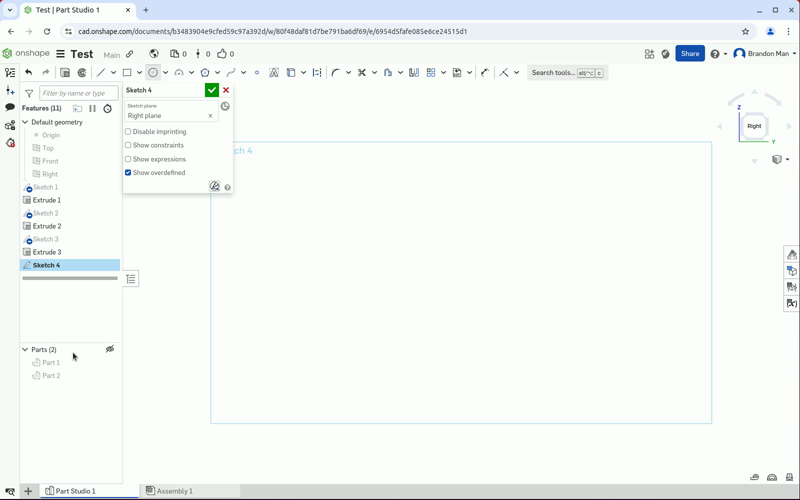
mouse_move(506, 288)
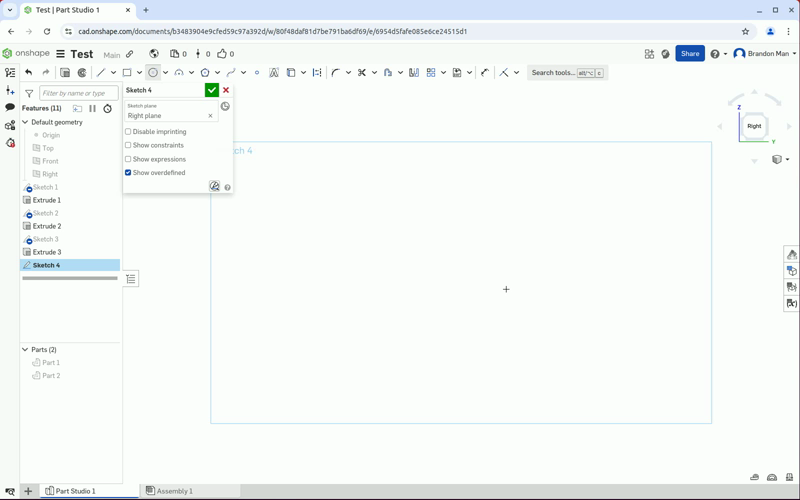
click(506, 288)
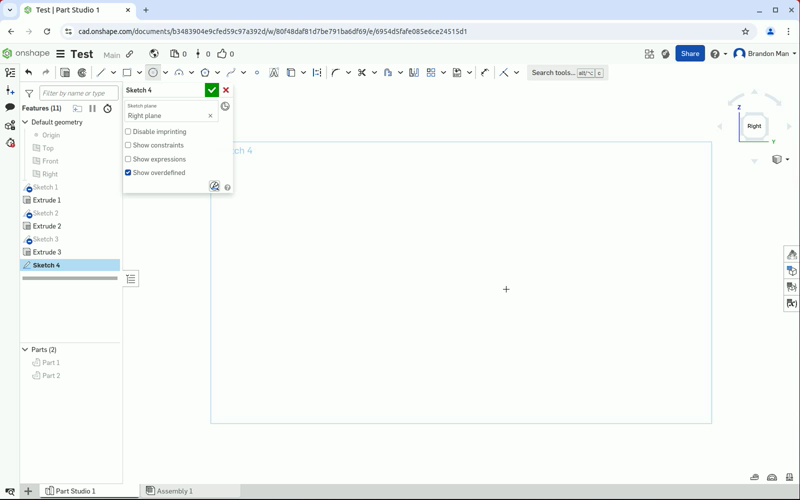
key_up(shift)
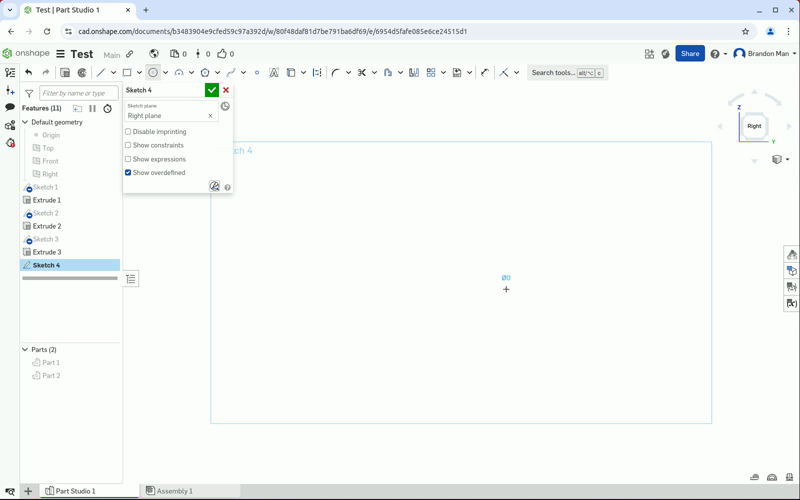
mouse_move(509, 288)
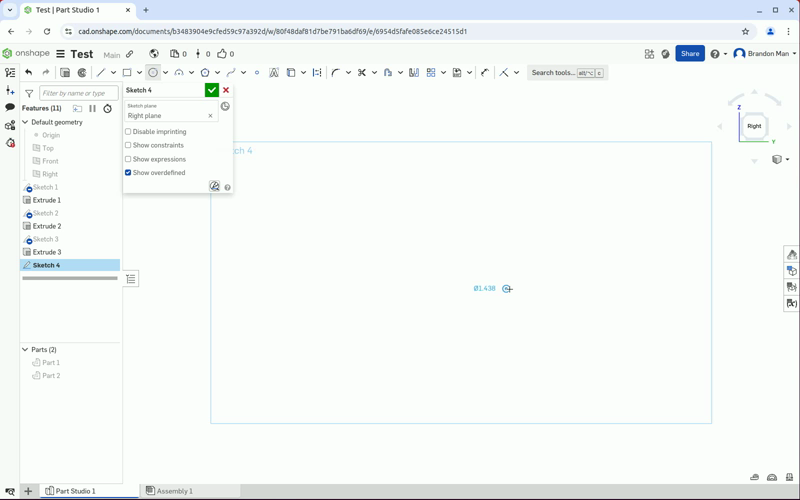
click(509, 288)
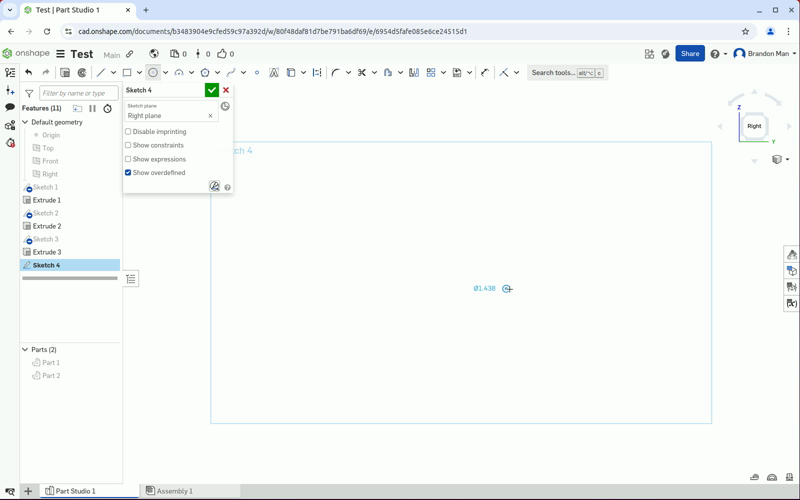
key(esc)
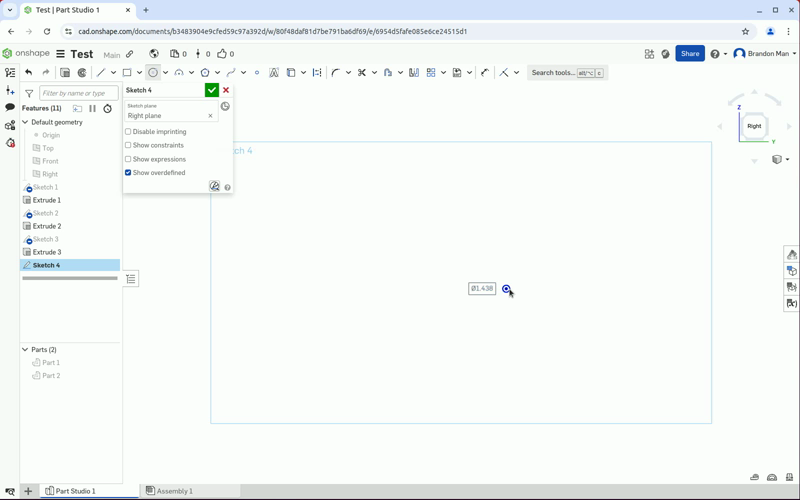
mouse_move(504, 291)
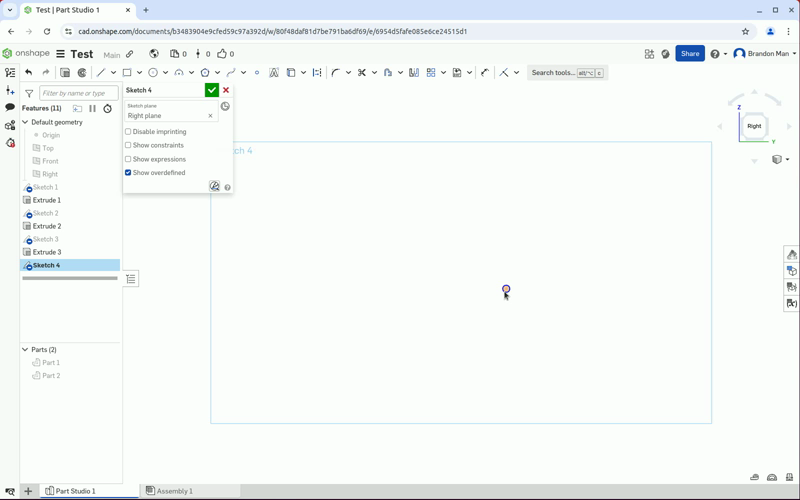
scroll(6)
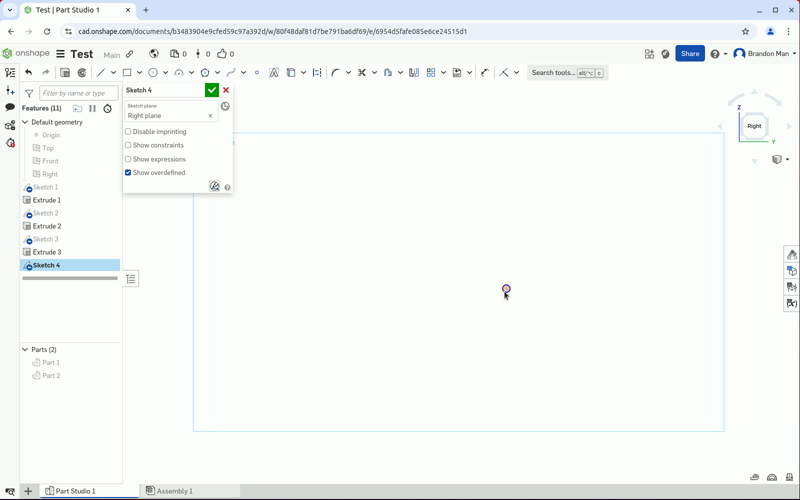
scroll(6)
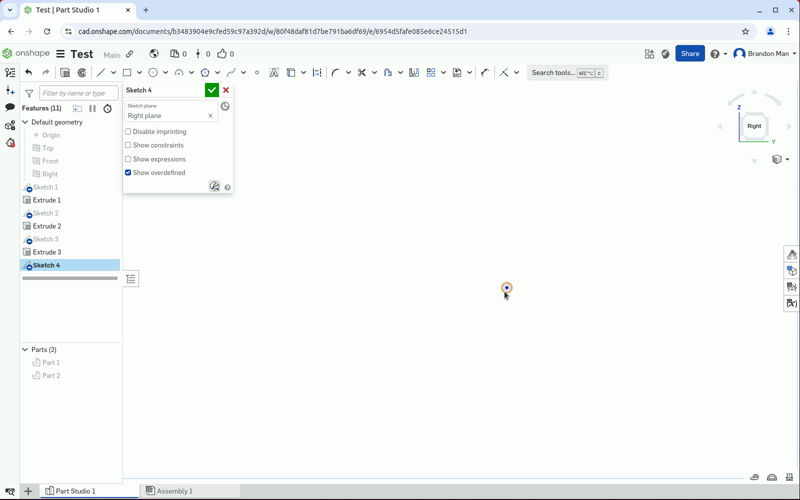
scroll(6)
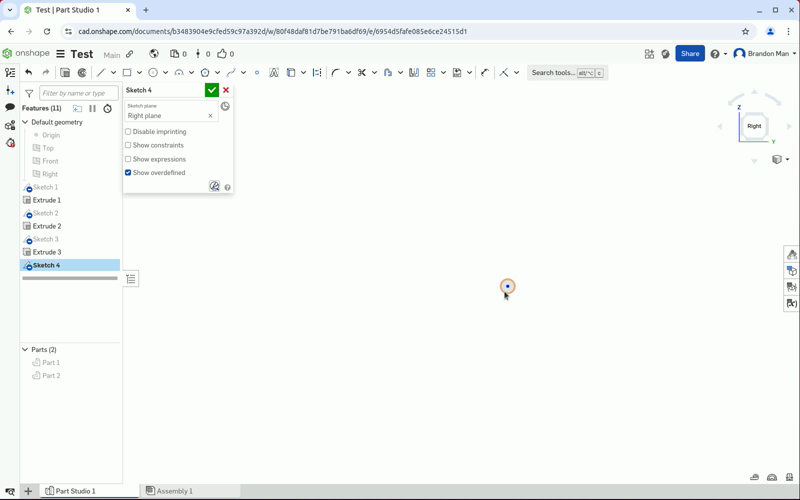
scroll(6)
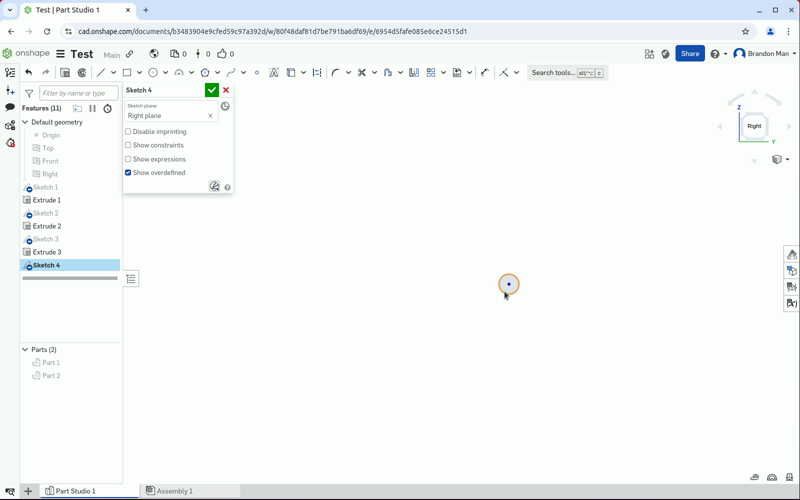
scroll(6)
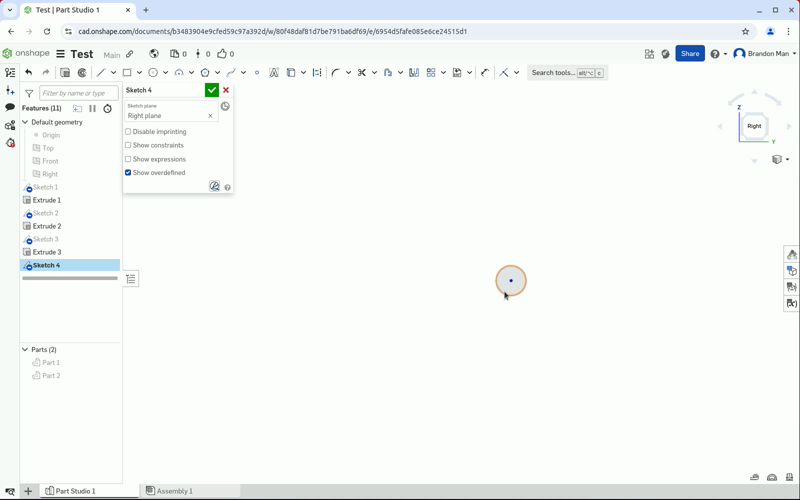
scroll(6)
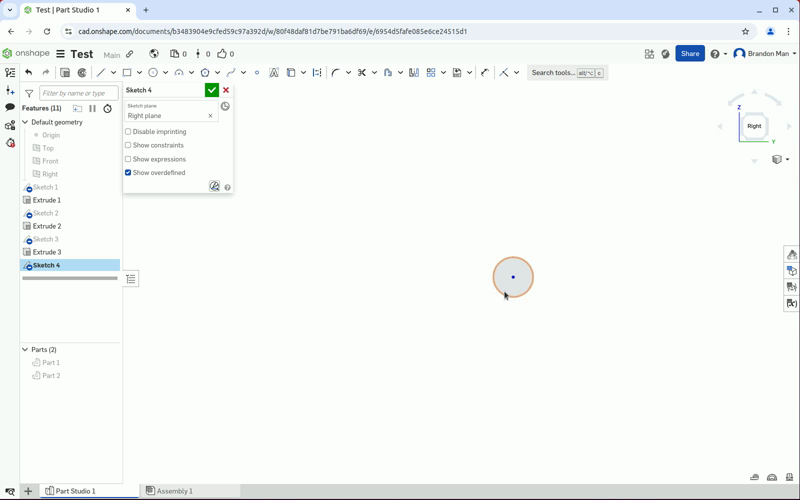
scroll(6)
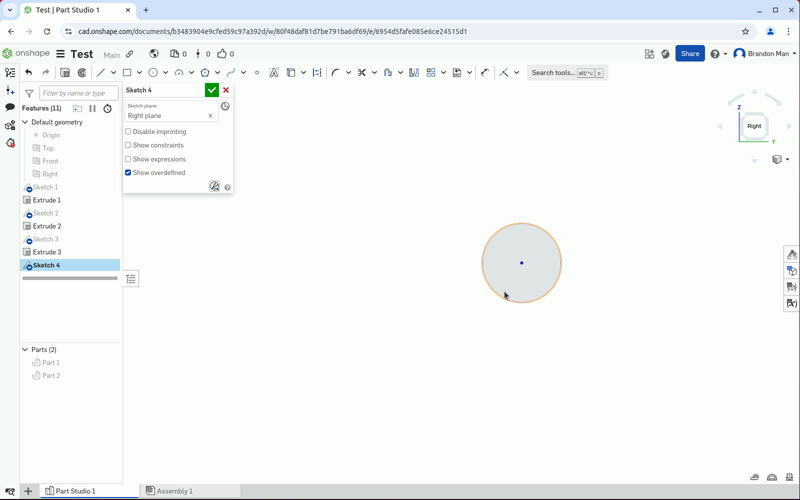
click(504, 291)
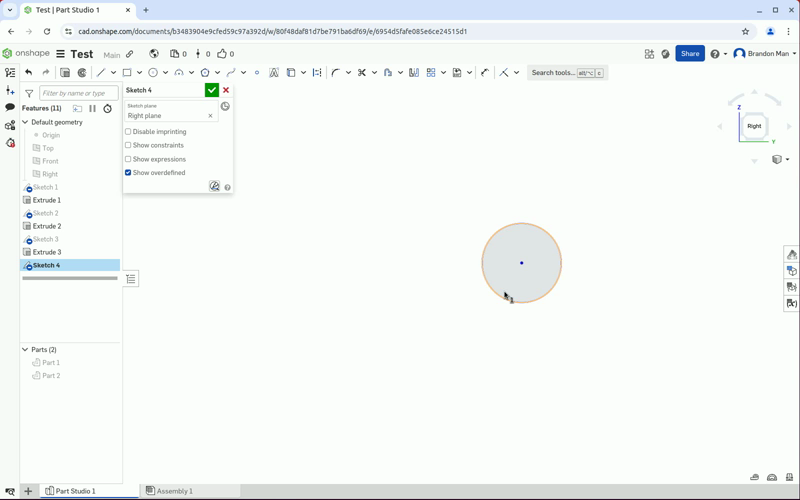
scroll(-6)
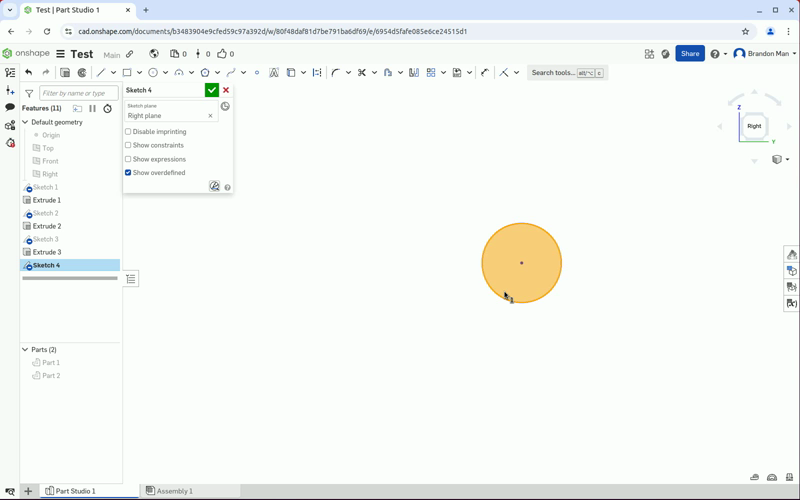
scroll(-6)
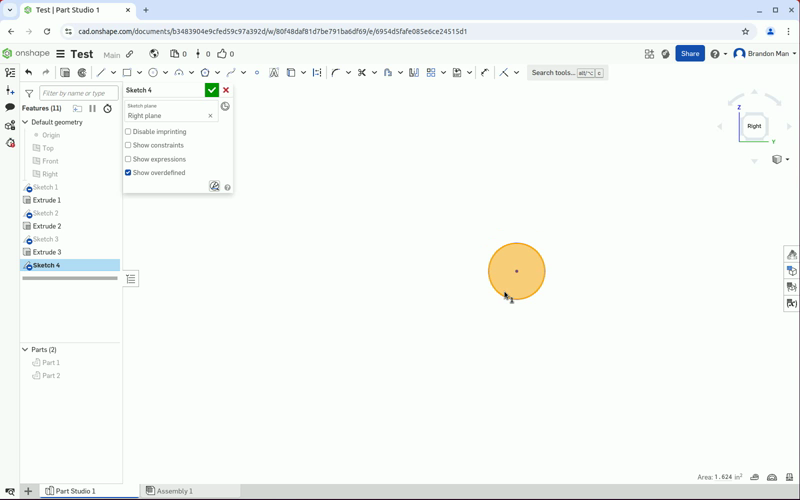
scroll(-6)
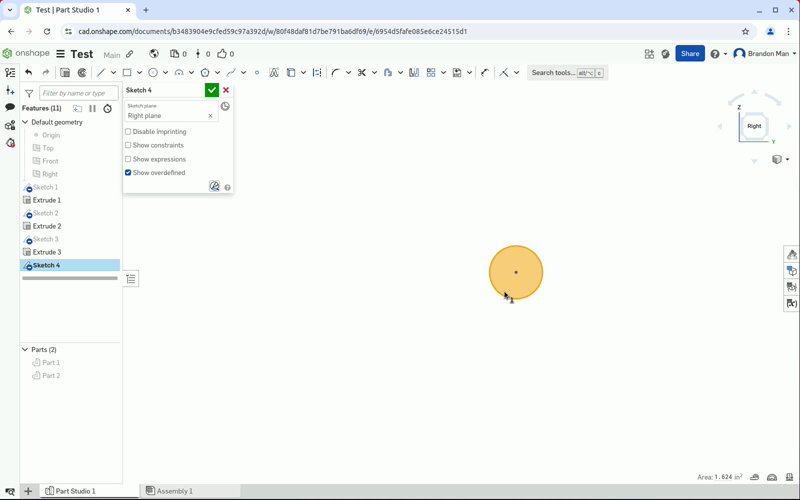
scroll(-6)
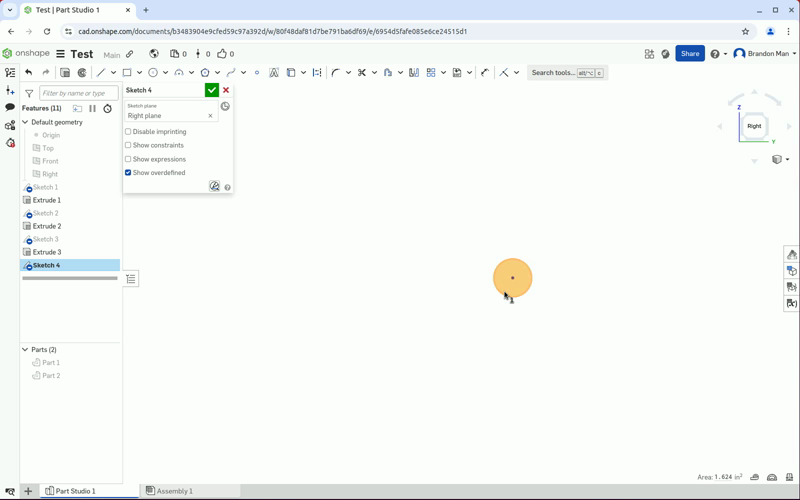
scroll(-6)
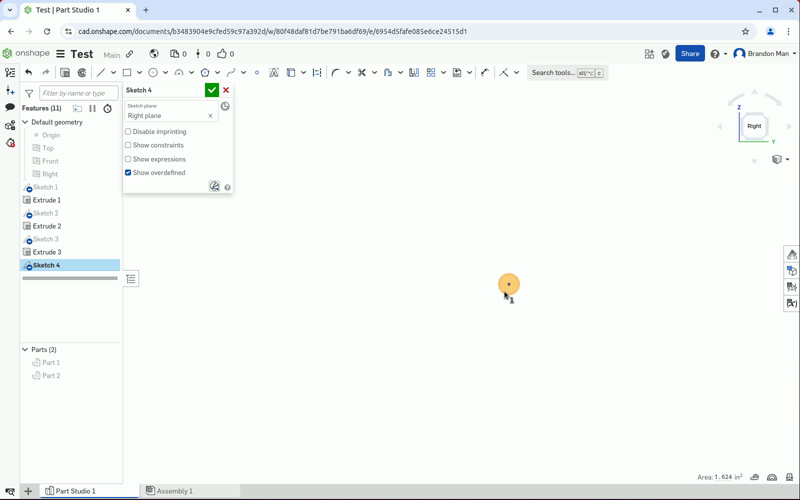
scroll(-6)
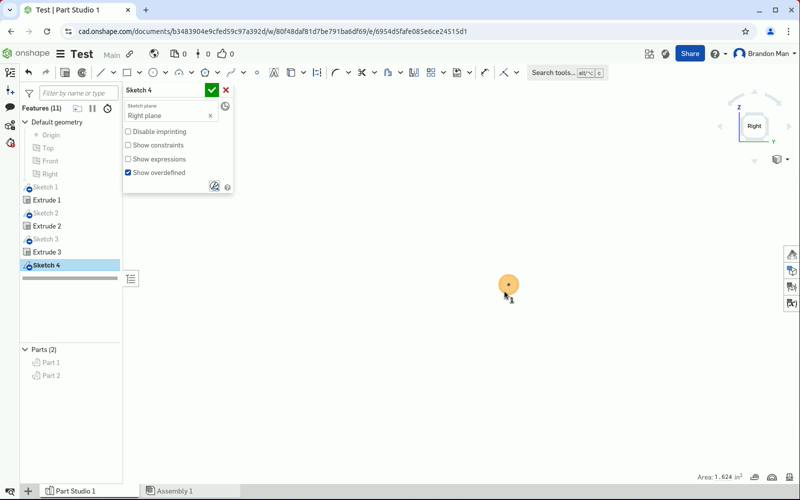
scroll(-6)
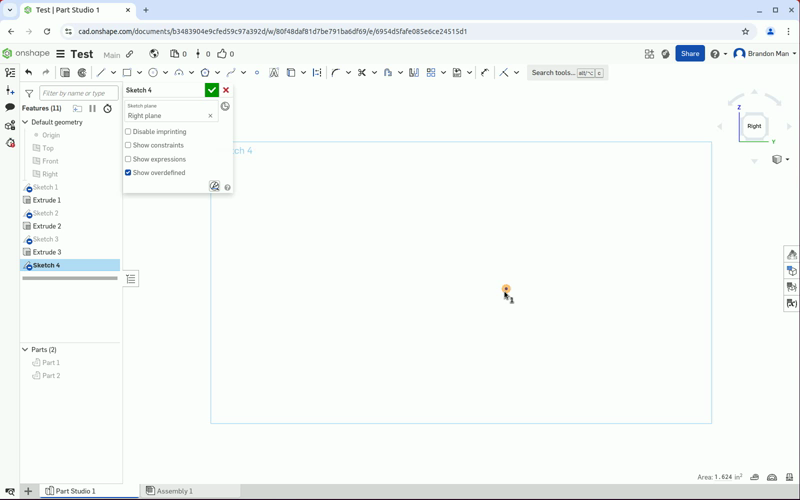
mouse_move(73, 352)
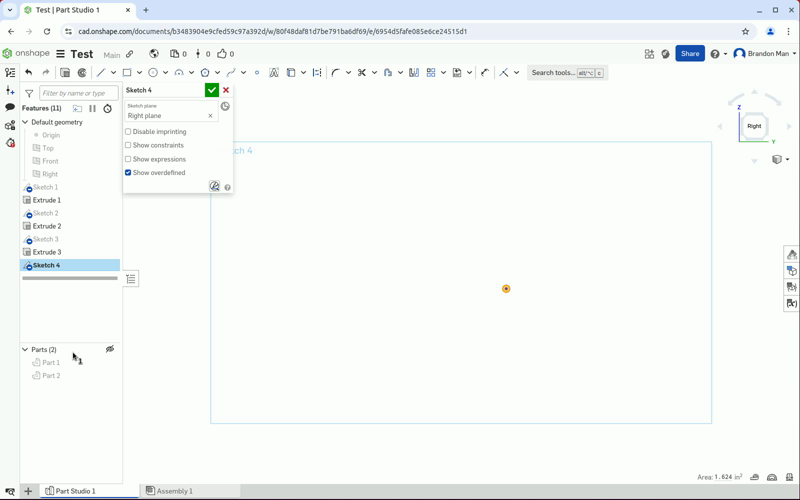
key(shift+y)
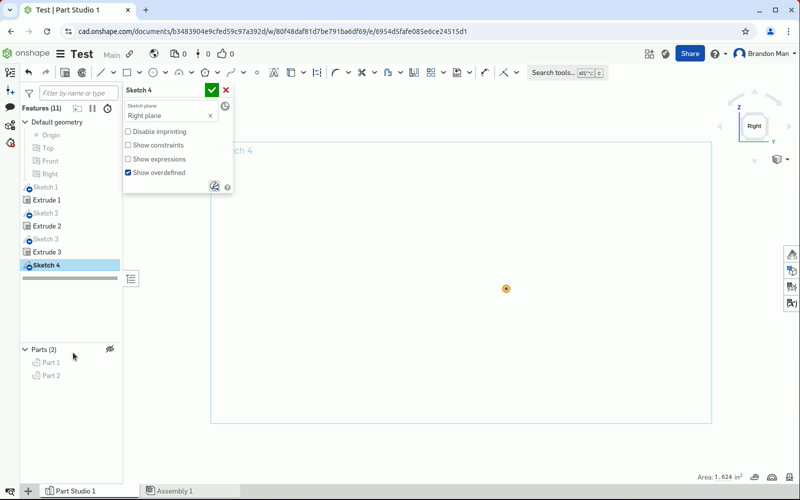
key(shift+e)
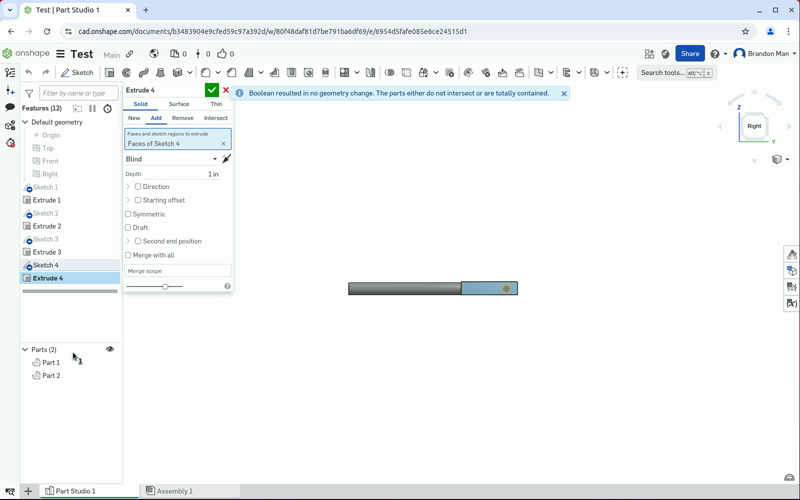
mouse_move(143, 106)
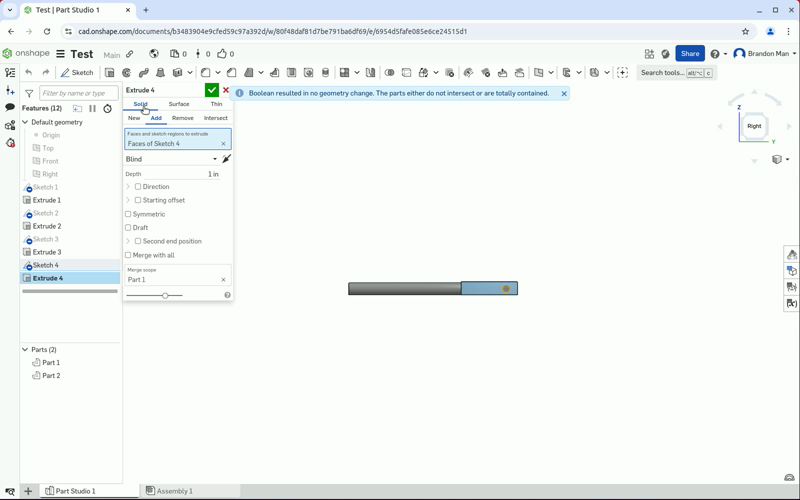
click(143, 106)
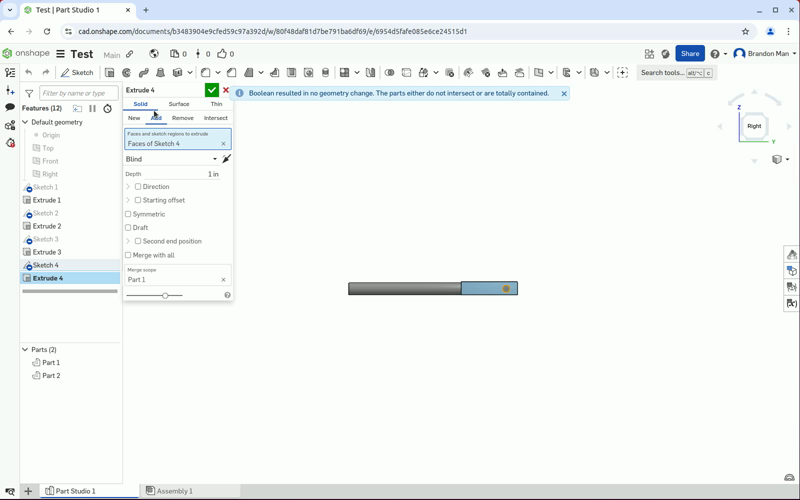
mouse_move(186, 120)
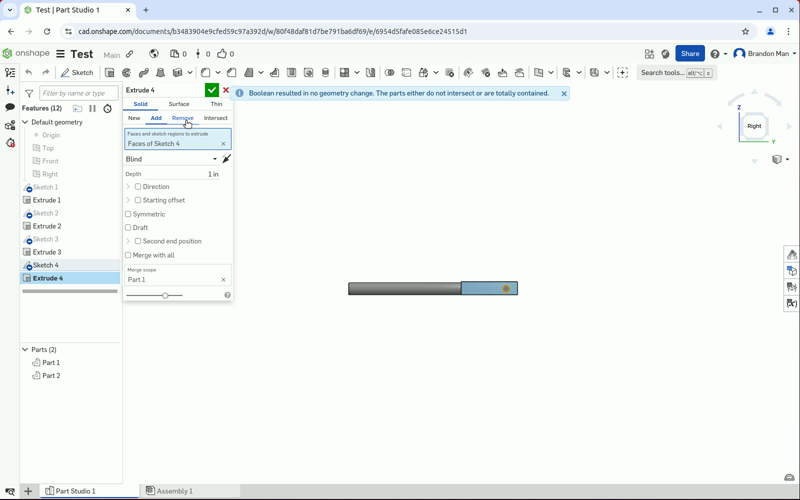
click(186, 120)
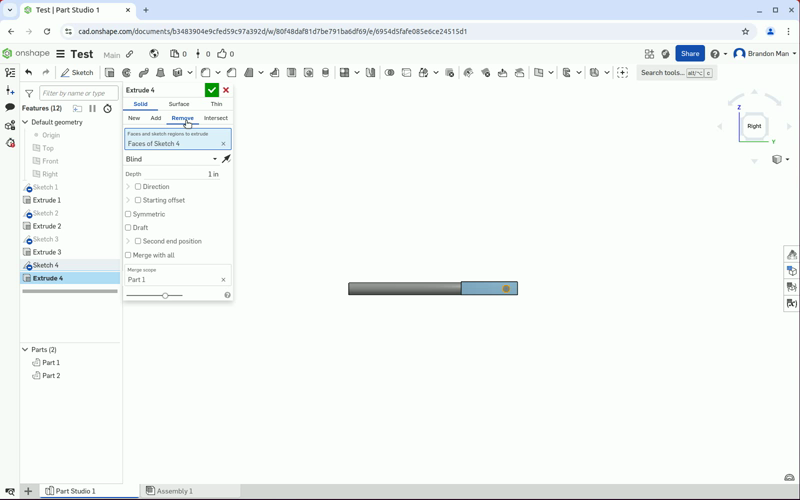
key(tab, 4)
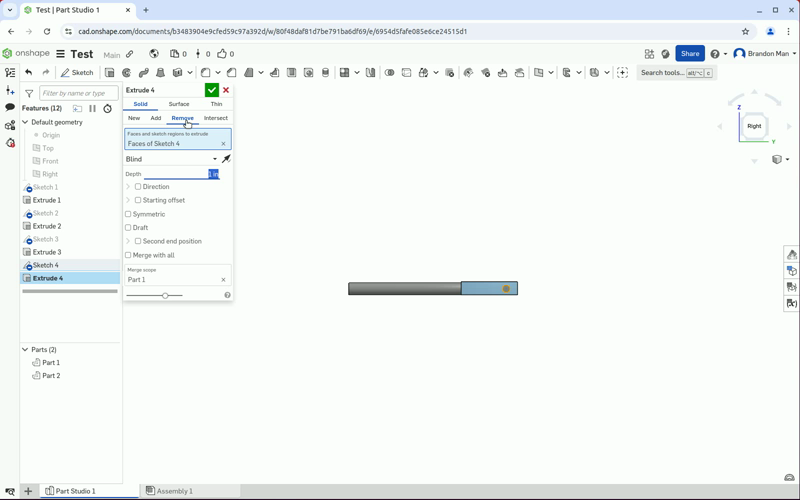
text(4.574)
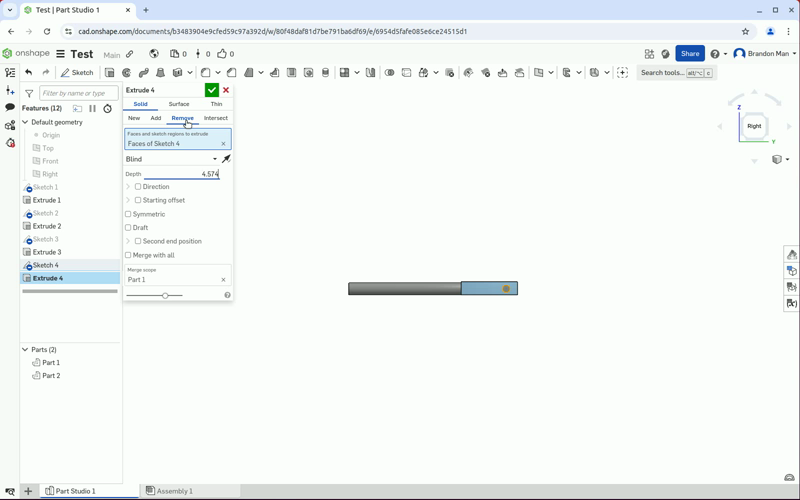
key(tab, 6)
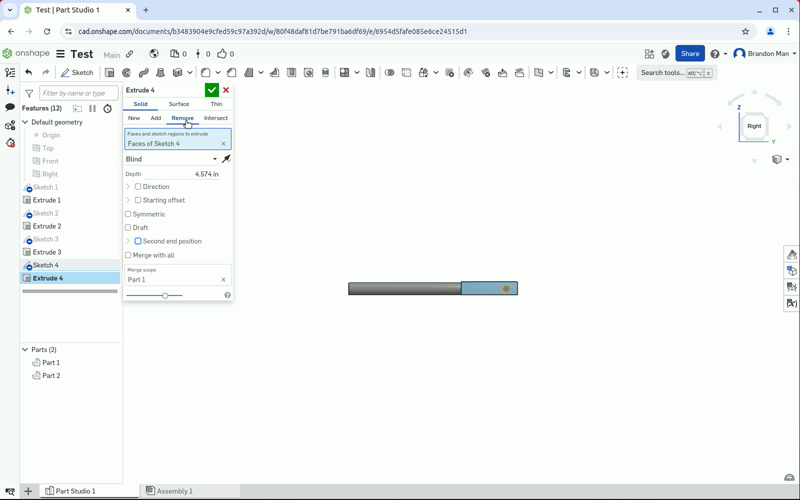
key(space)
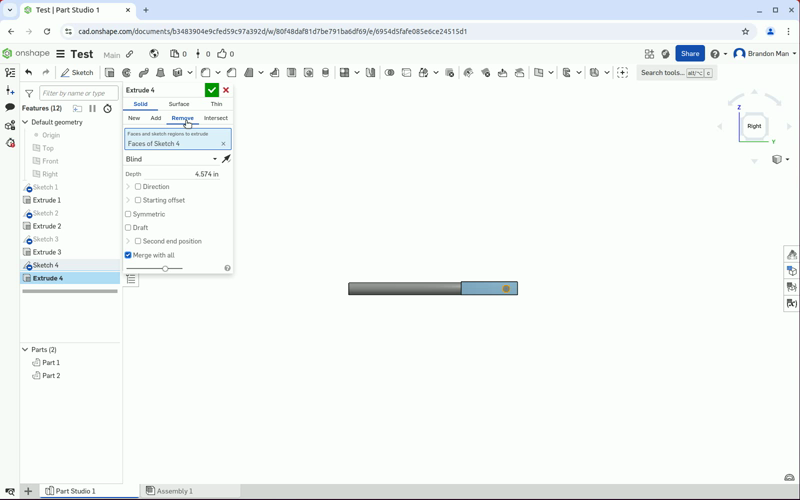
key(enter)
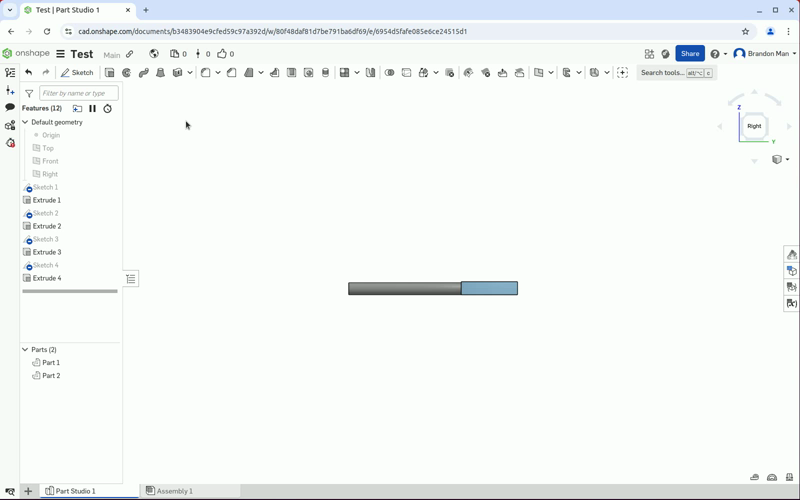
key(shift+h)
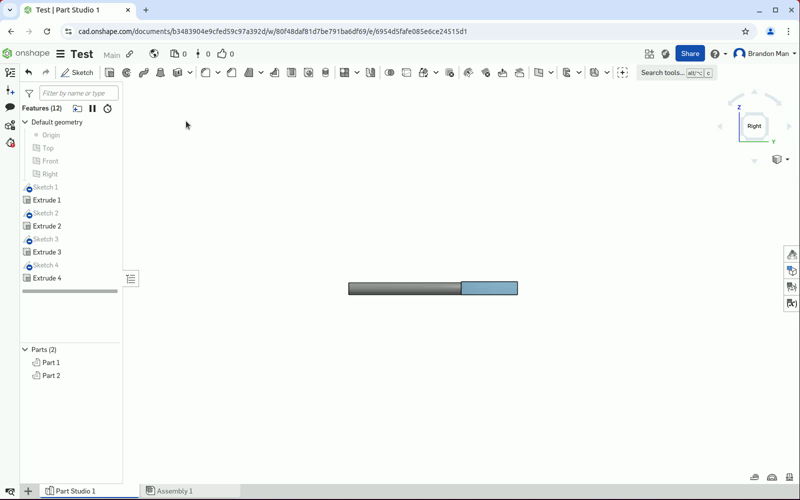
key(shift+h)
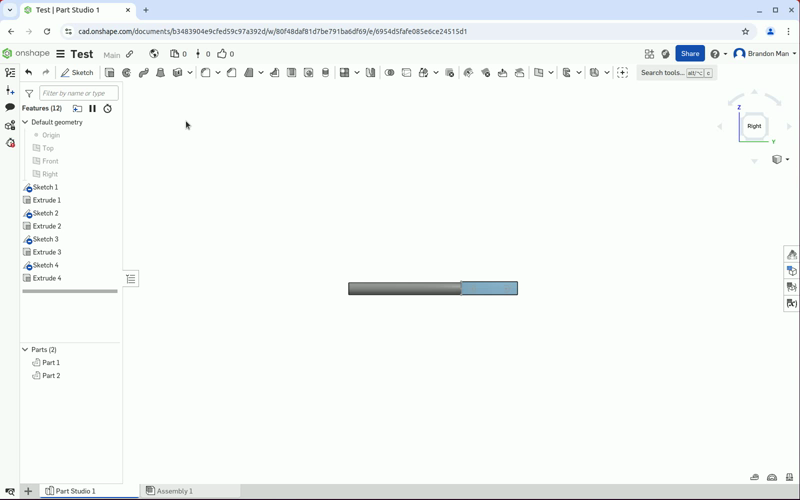
key(shift+7)
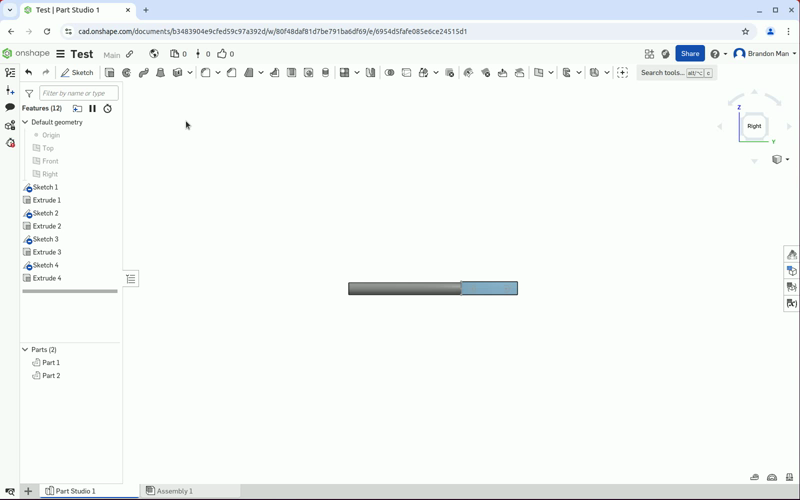
key(right, 2)
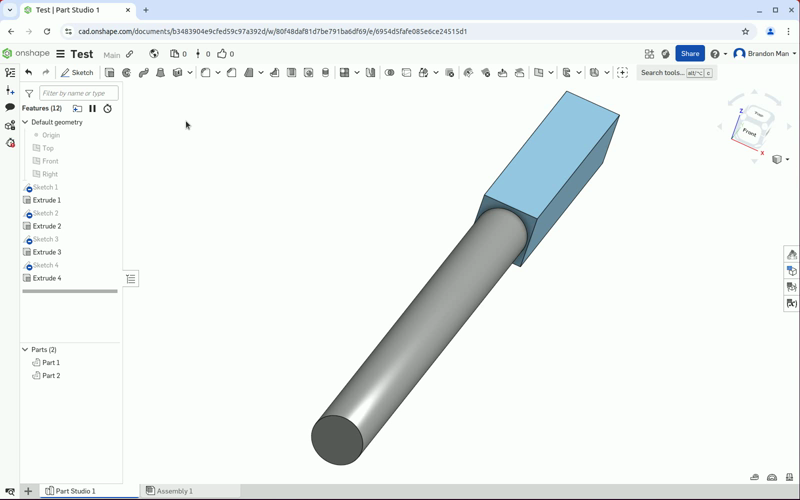
key(down, 2)
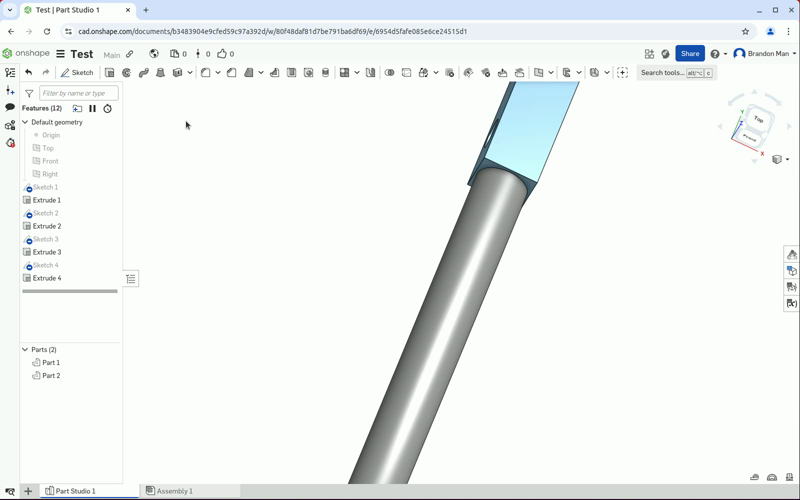
key(up, 2)
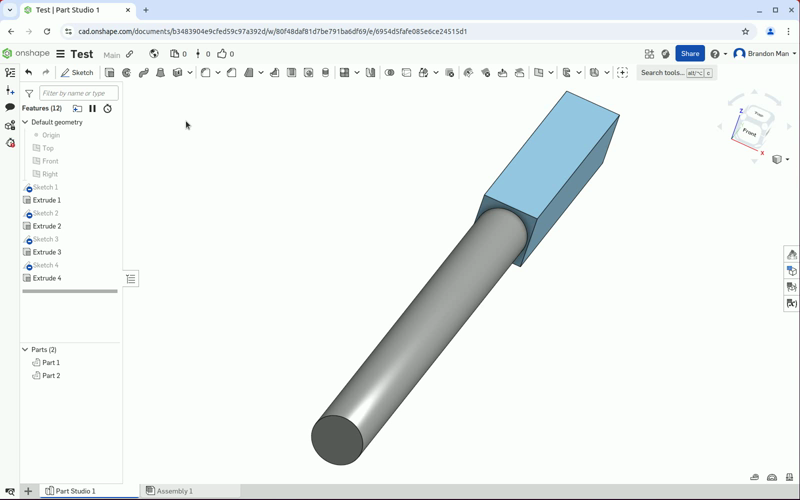
key(left, 2)
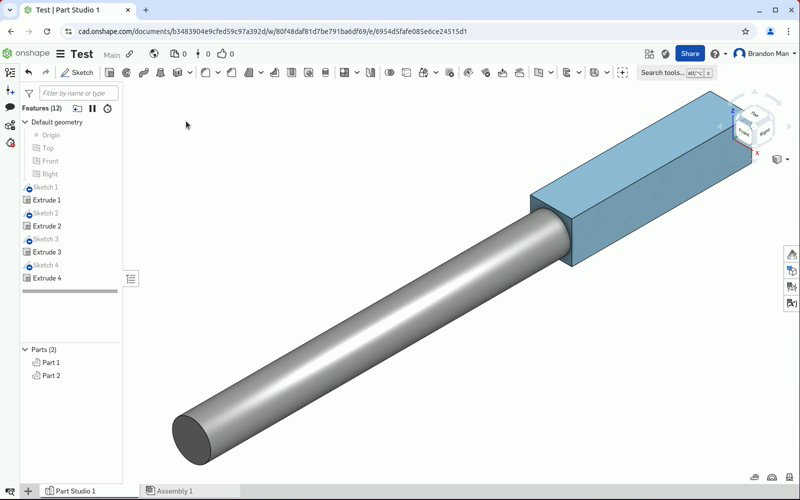
mouse_move(73, 189)
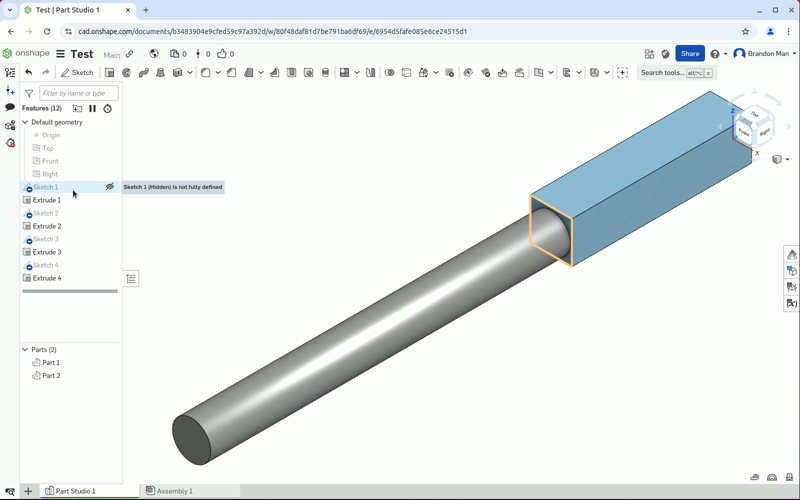
click(73, 189)